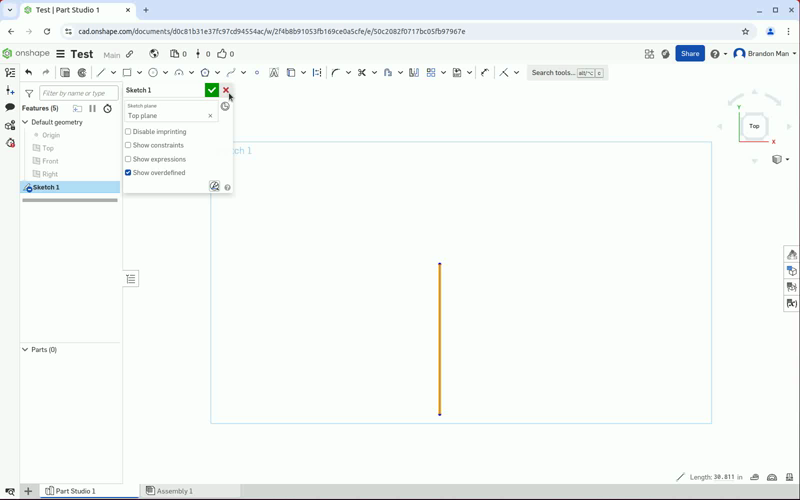
key(shift+h)
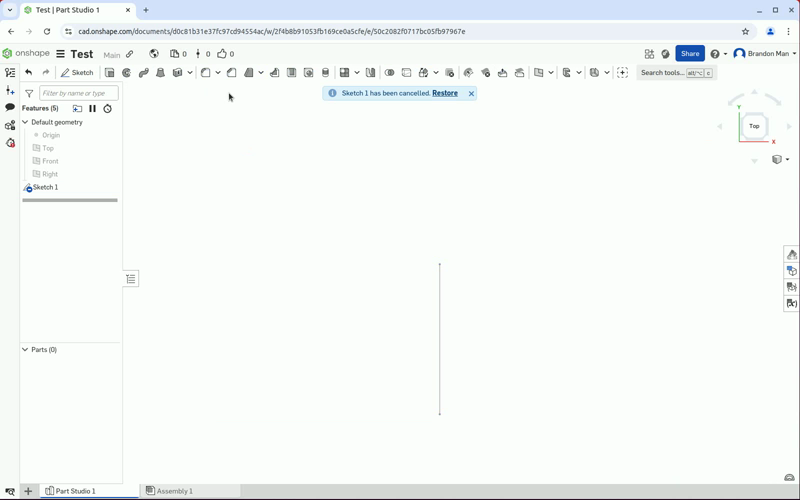
key(shift+s)
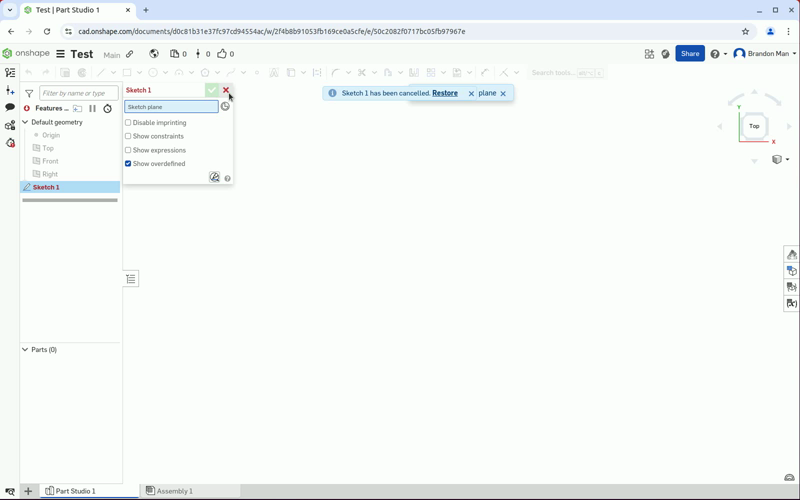
mouse_move(73, 150)
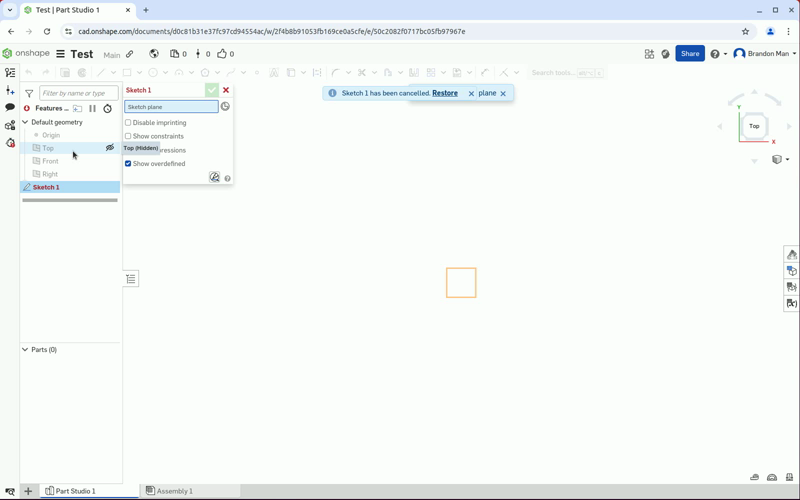
click(73, 150)
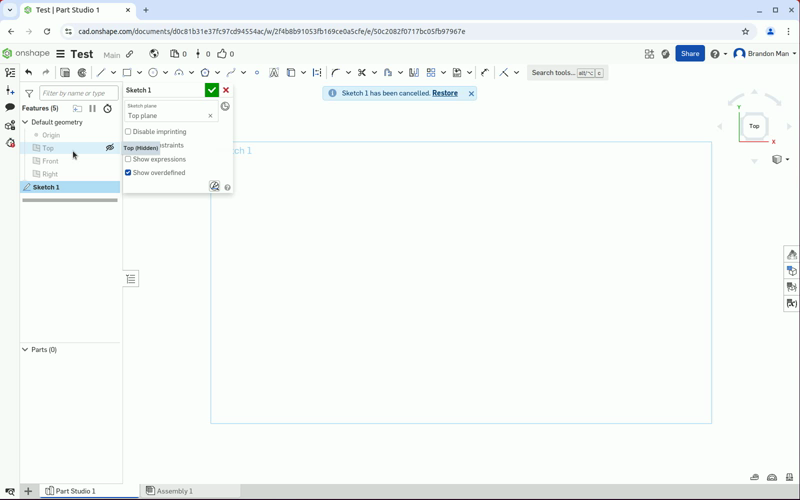
mouse_move(73, 352)
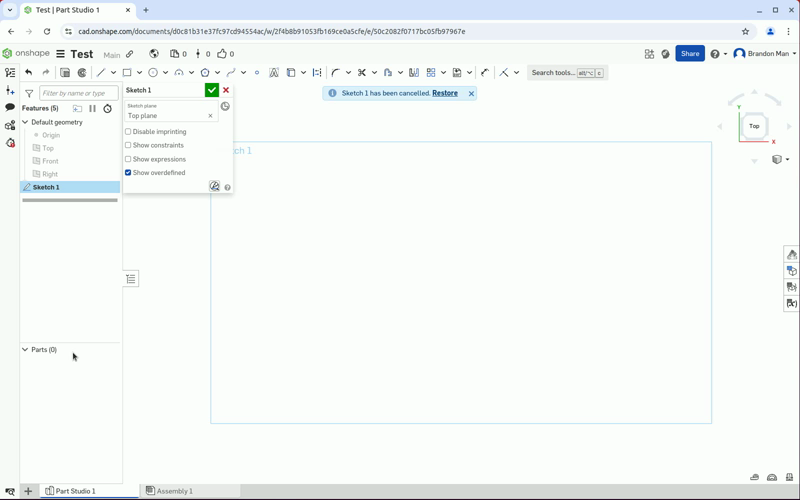
key(y)
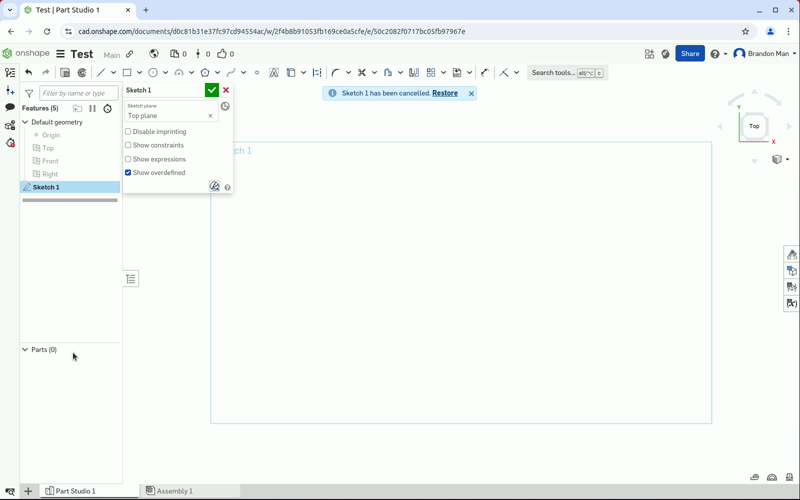
key(l)
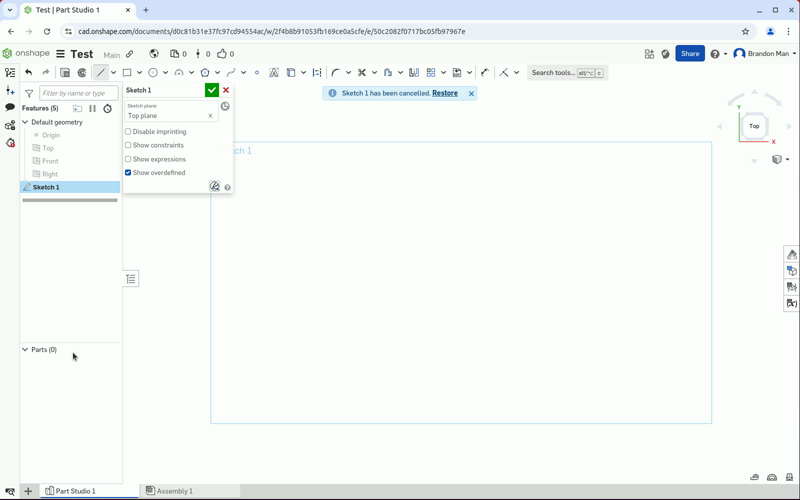
key_down(shift)
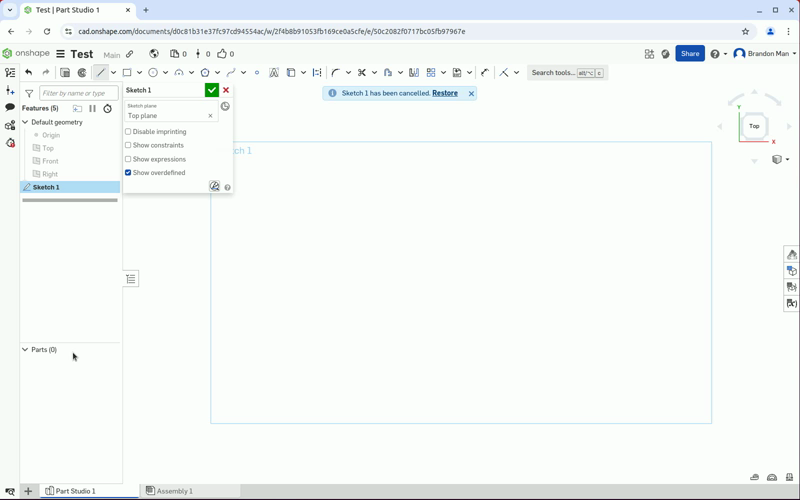
mouse_move(426, 354)
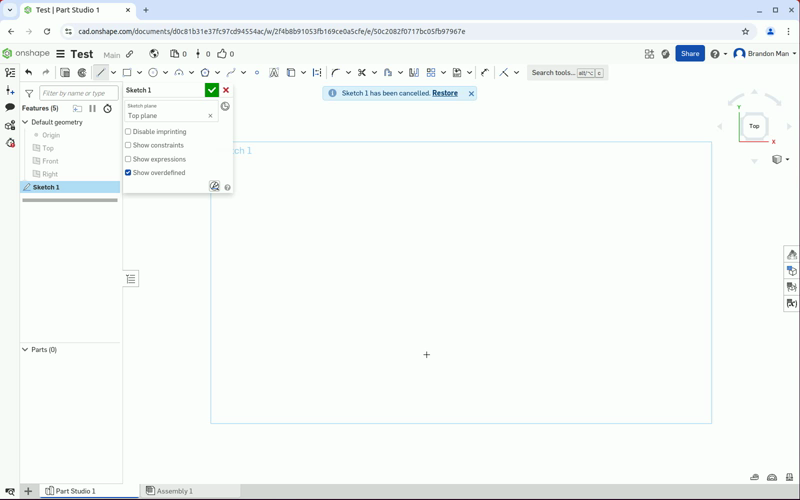
click(426, 354)
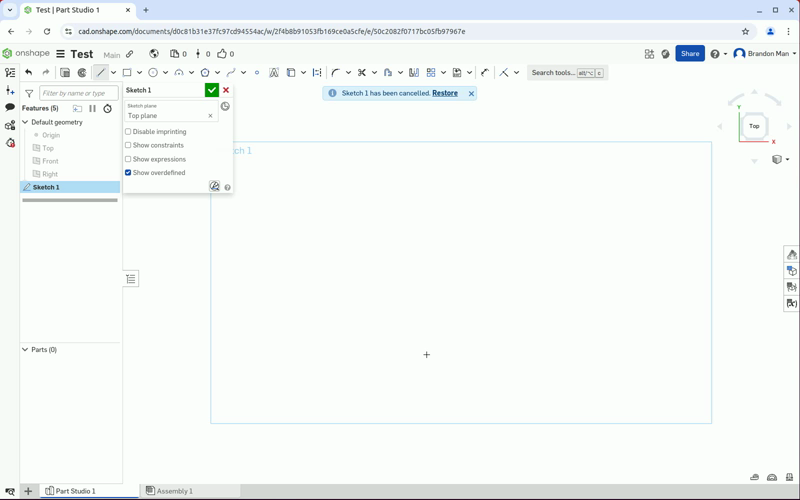
key_up(shift)
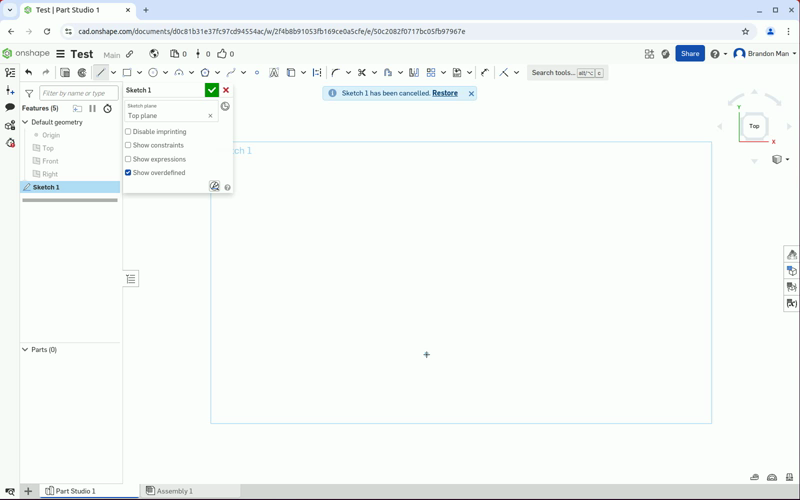
key_down(shift)
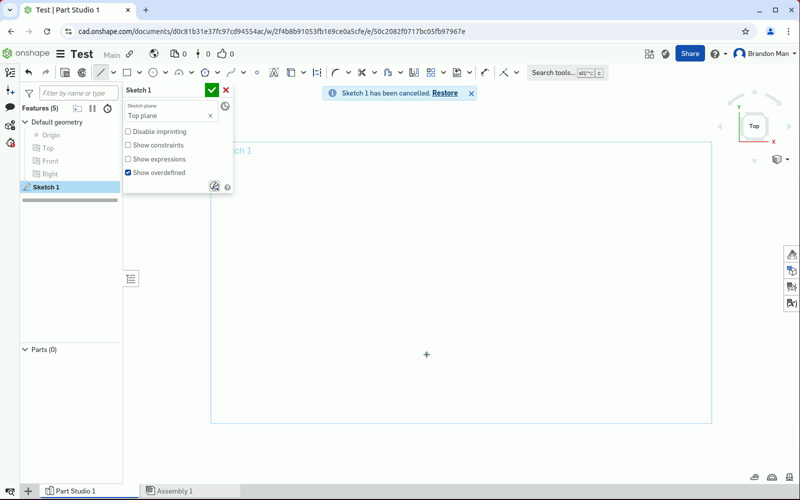
mouse_move(456, 354)
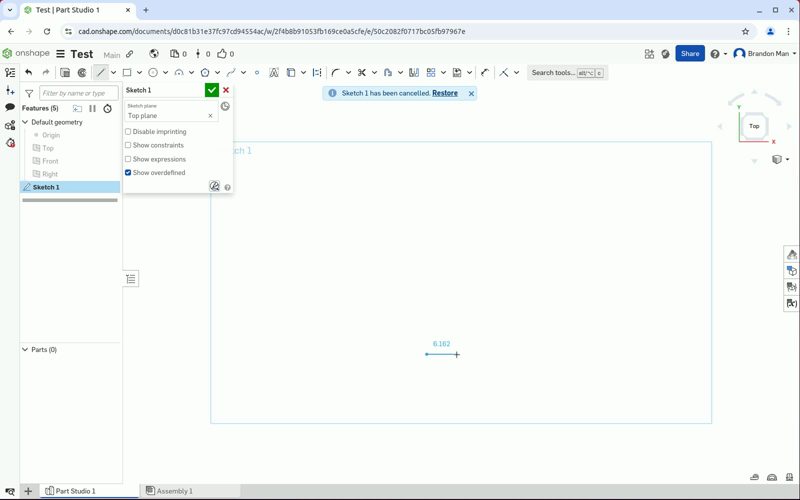
mouse_move(455, 354)
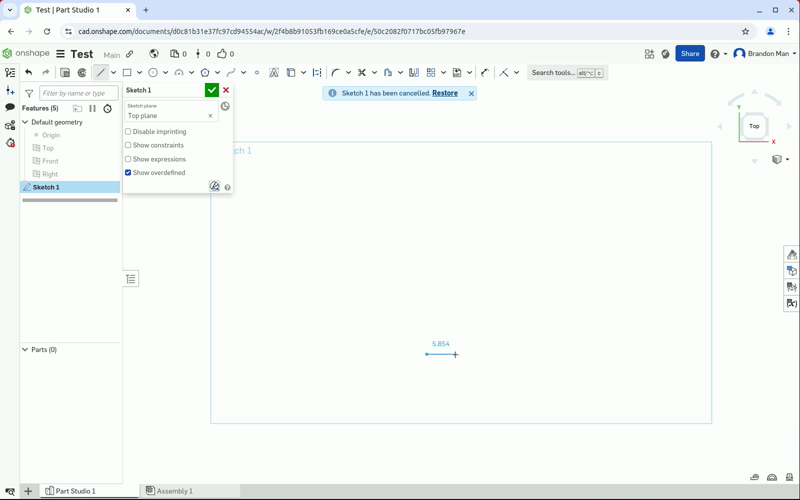
click(455, 354)
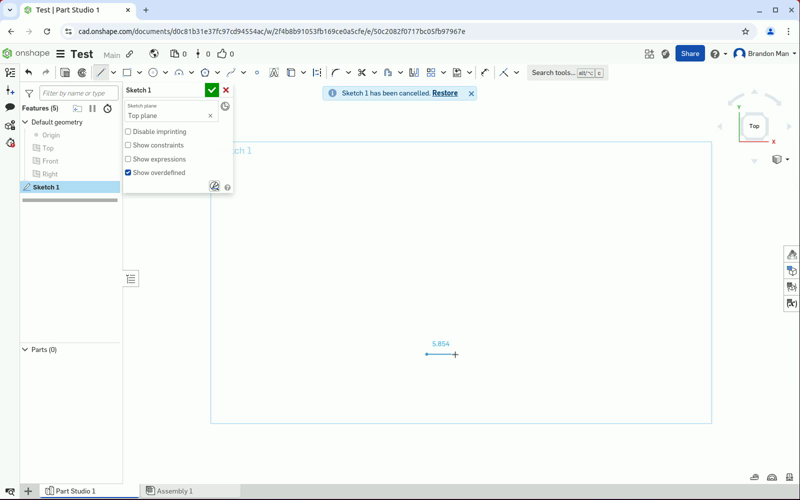
key_up(shift)
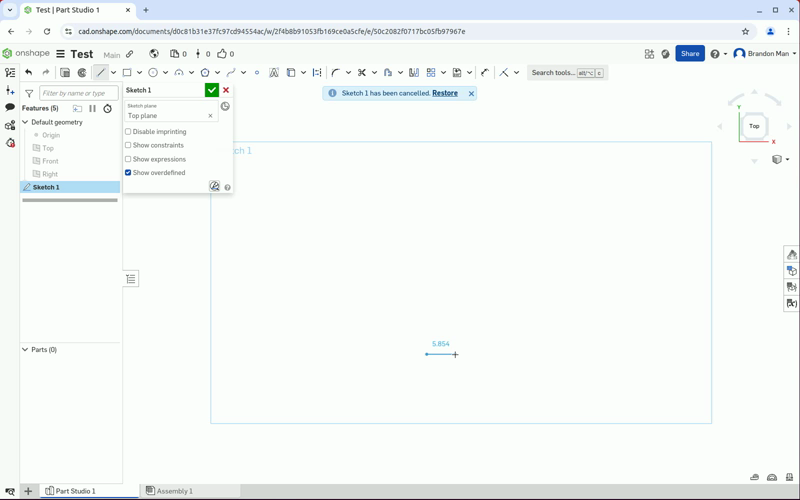
key_down(shift)
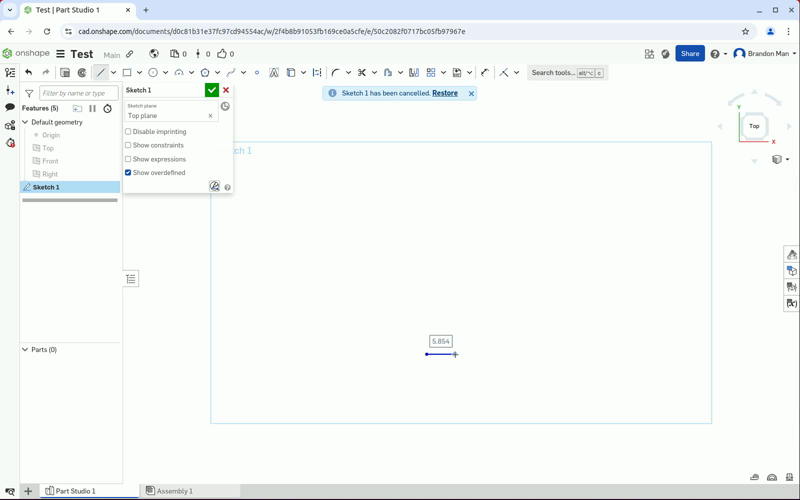
mouse_move(485, 354)
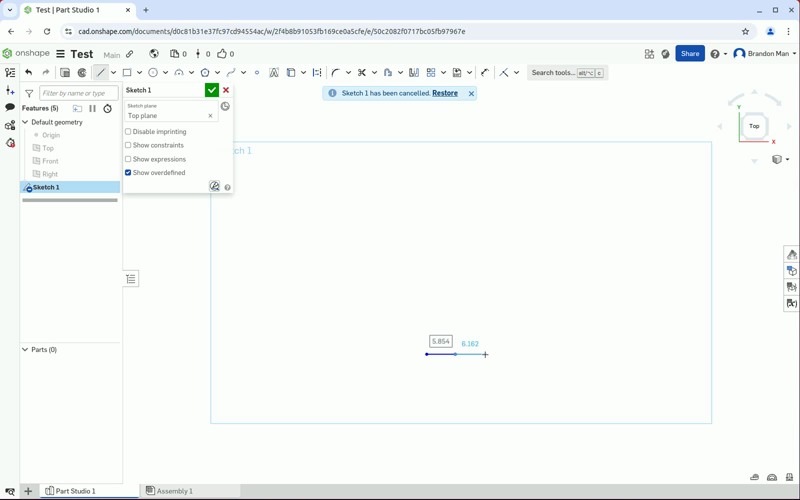
mouse_move(455, 303)
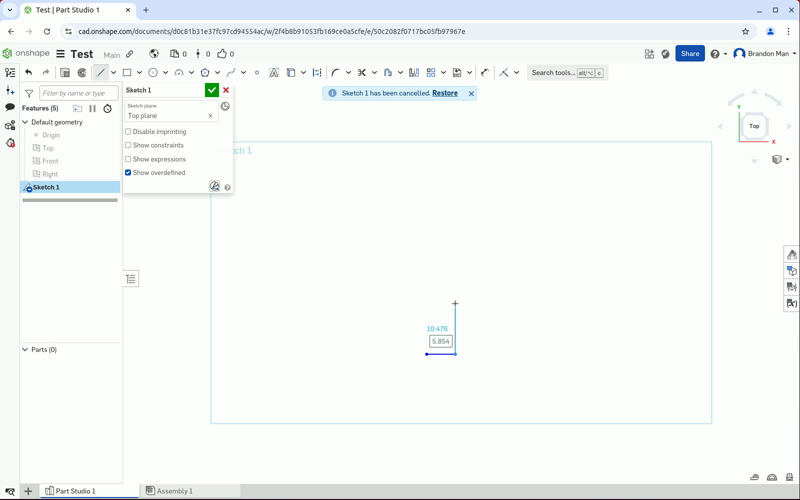
click(455, 303)
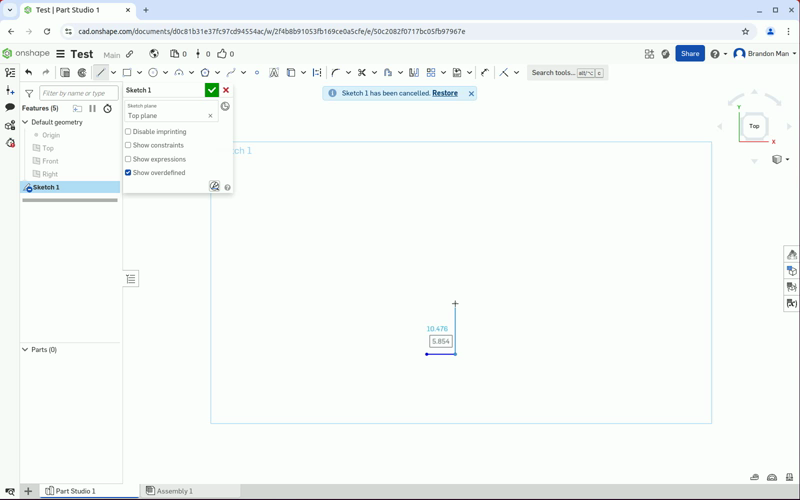
key_up(shift)
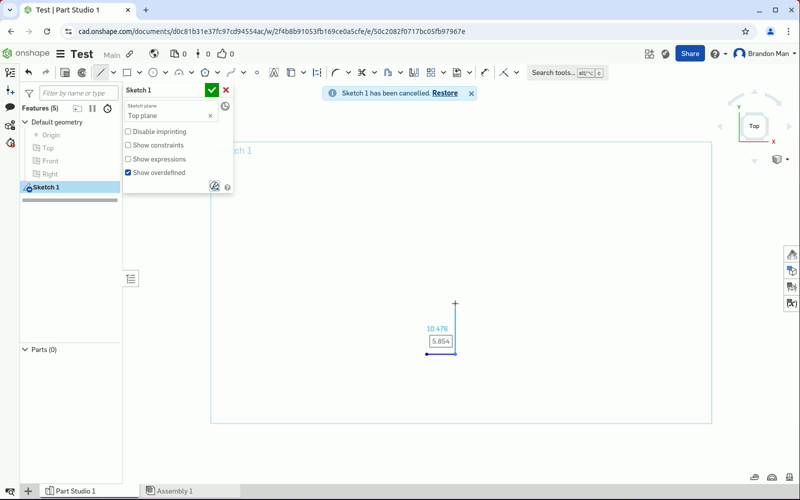
key_down(shift)
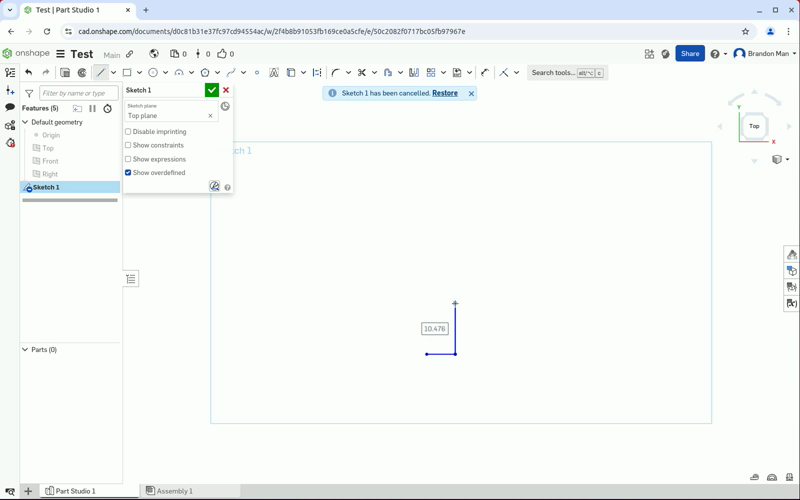
mouse_move(485, 303)
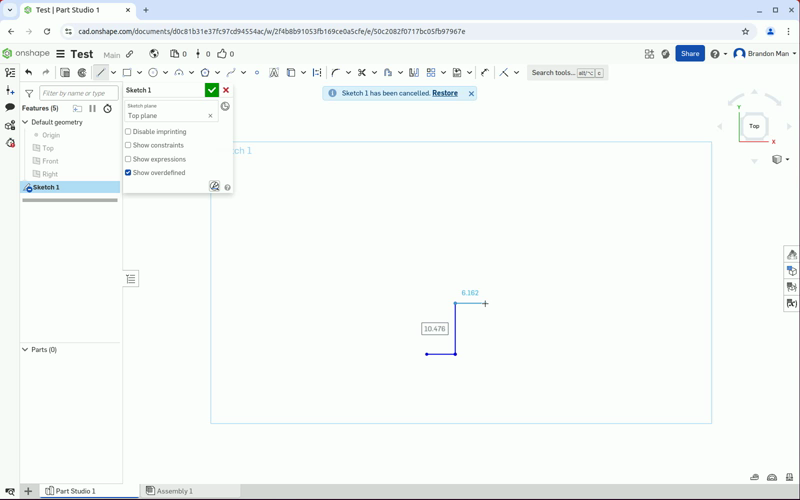
mouse_move(465, 303)
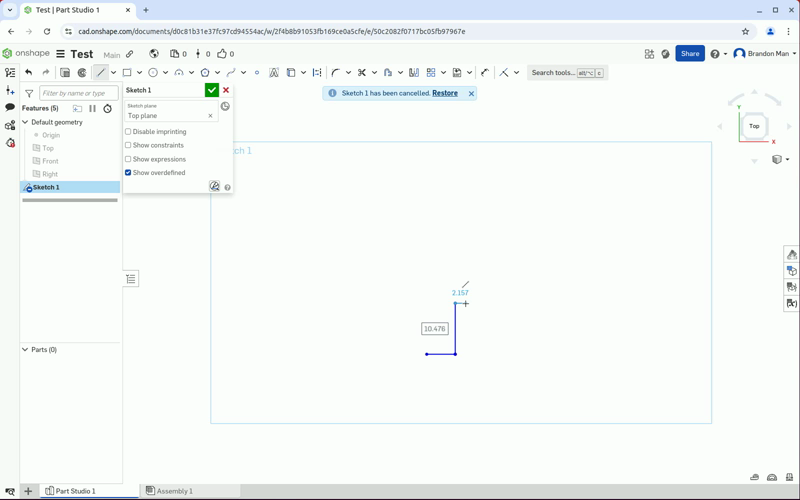
click(465, 303)
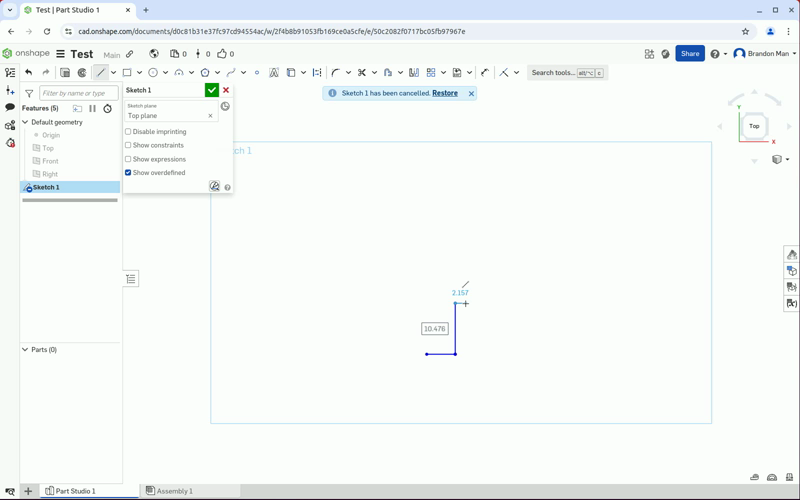
key_up(shift)
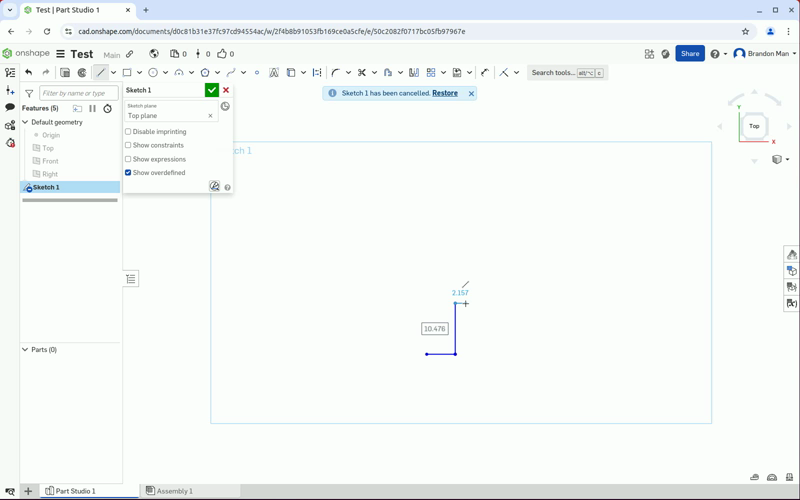
key_down(shift)
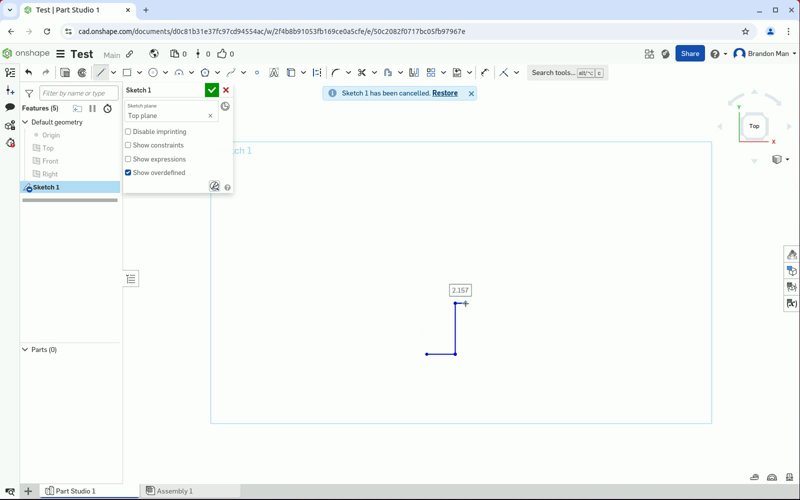
mouse_move(495, 303)
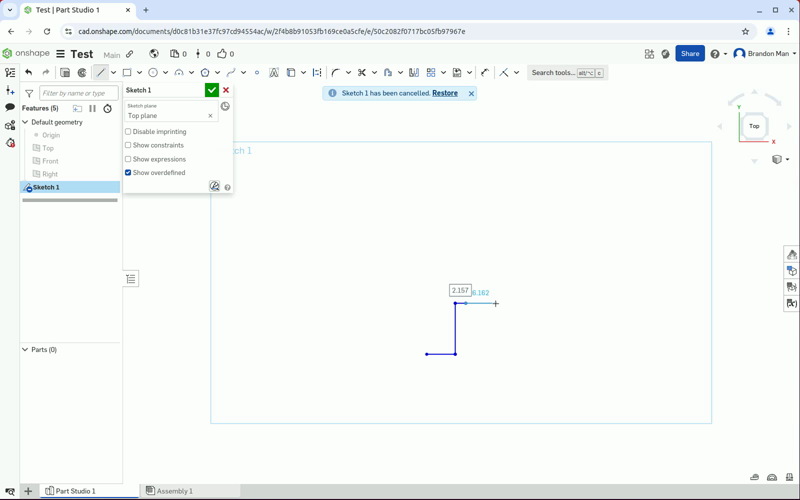
mouse_move(465, 354)
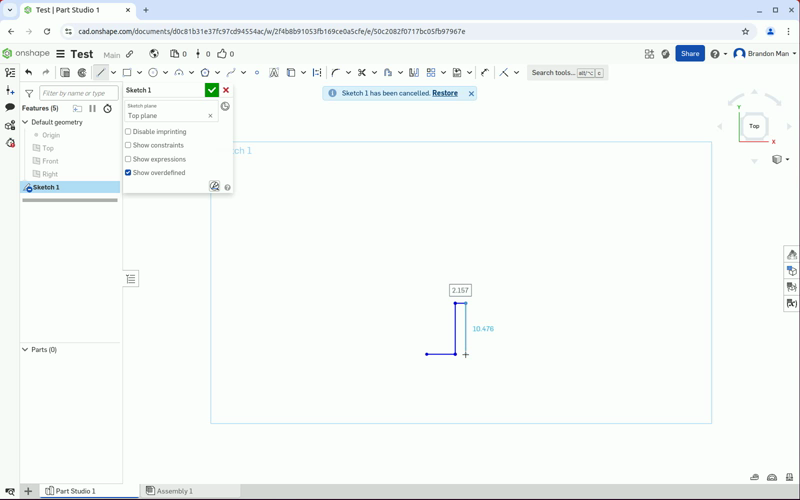
click(465, 354)
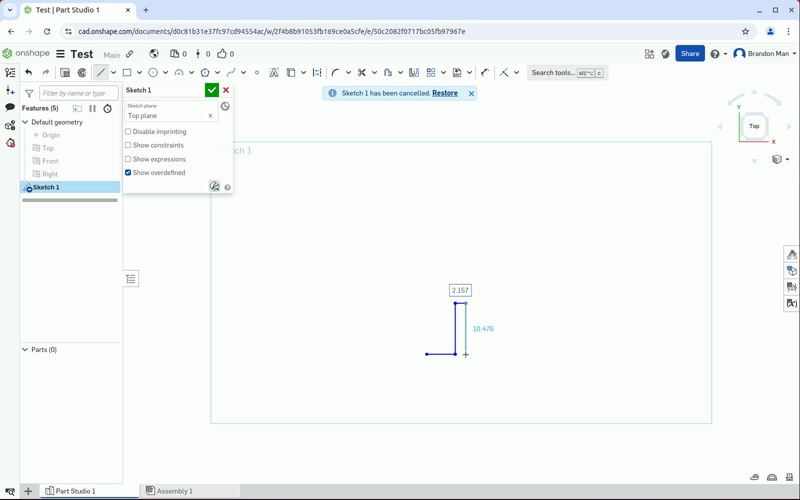
key_up(shift)
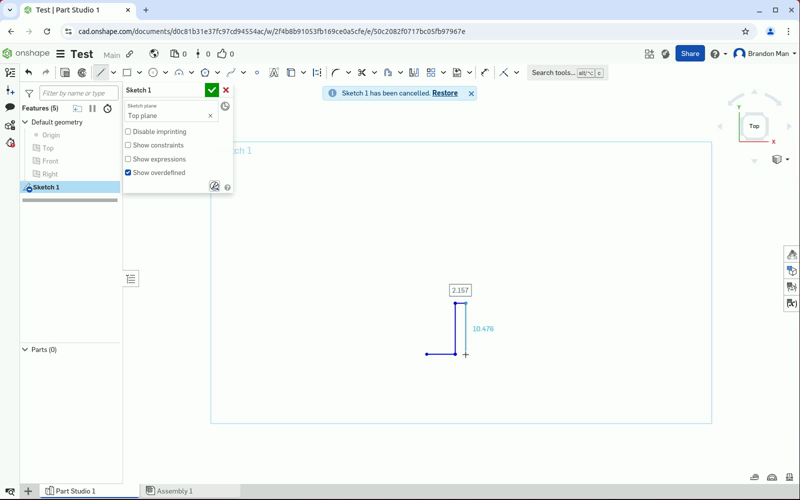
key_down(shift)
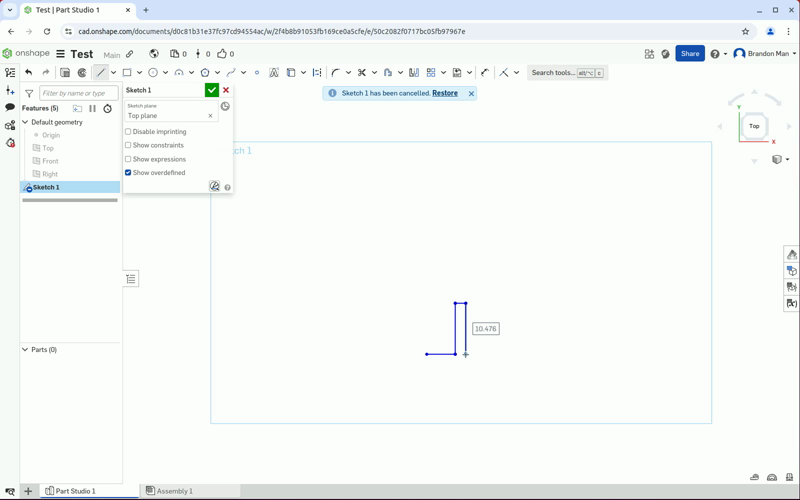
mouse_move(495, 354)
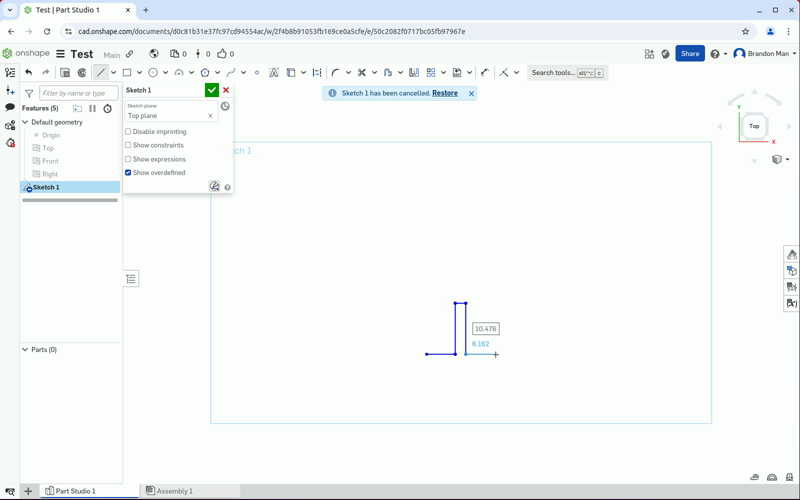
mouse_move(495, 354)
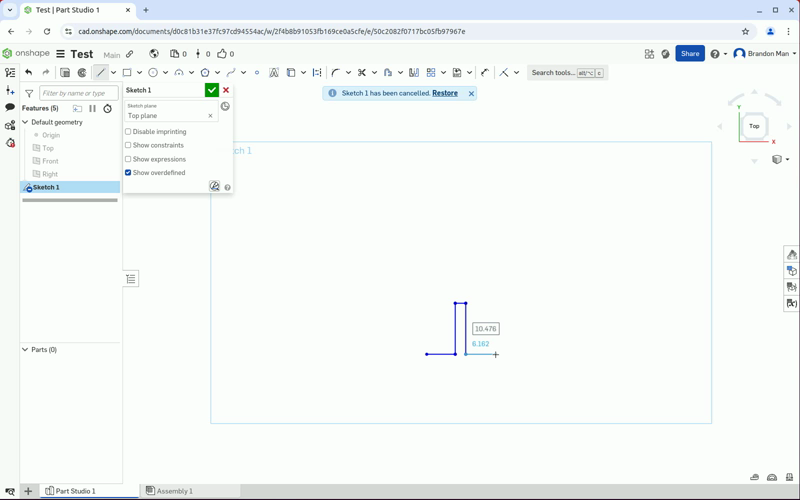
click(495, 354)
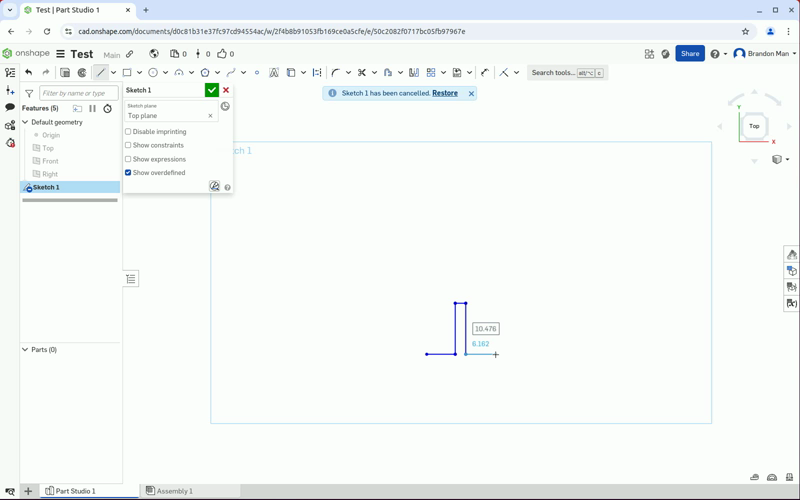
key_up(shift)
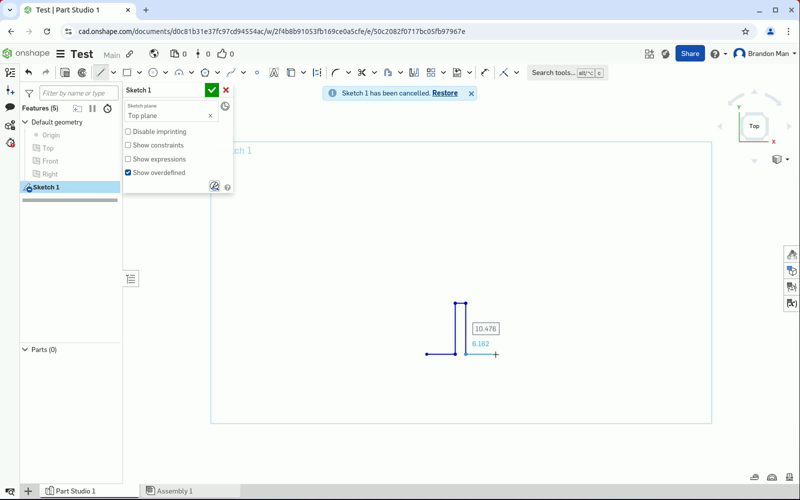
key_down(shift)
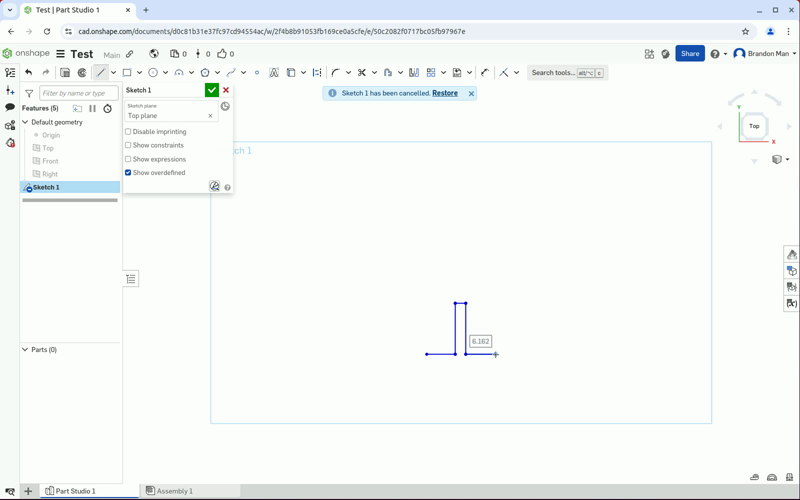
mouse_move(495, 211)
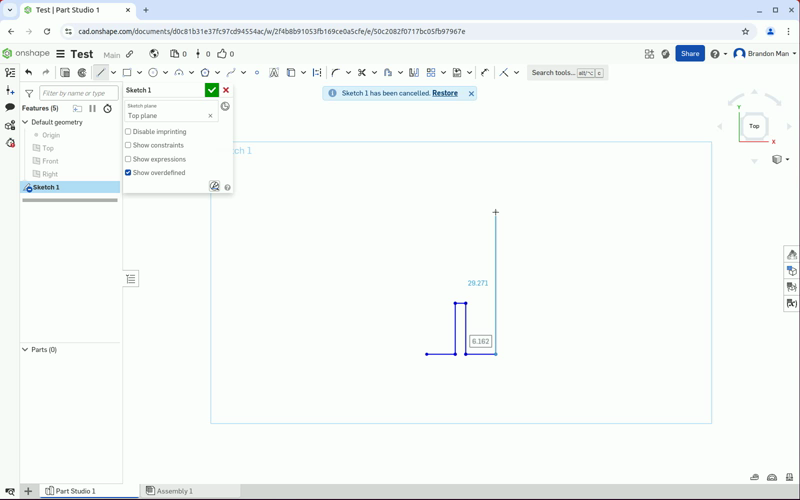
click(495, 211)
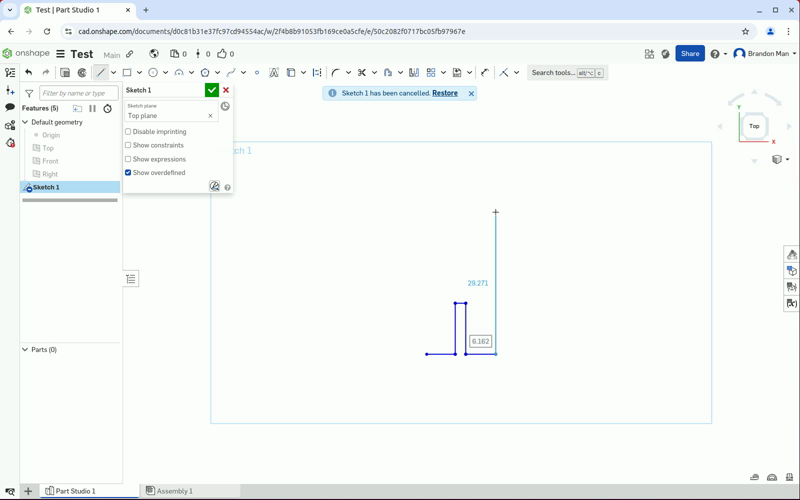
key_up(shift)
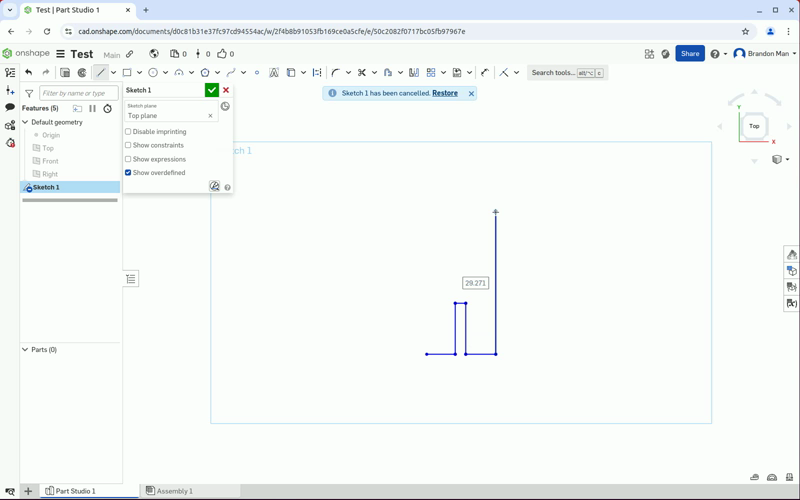
key_down(shift)
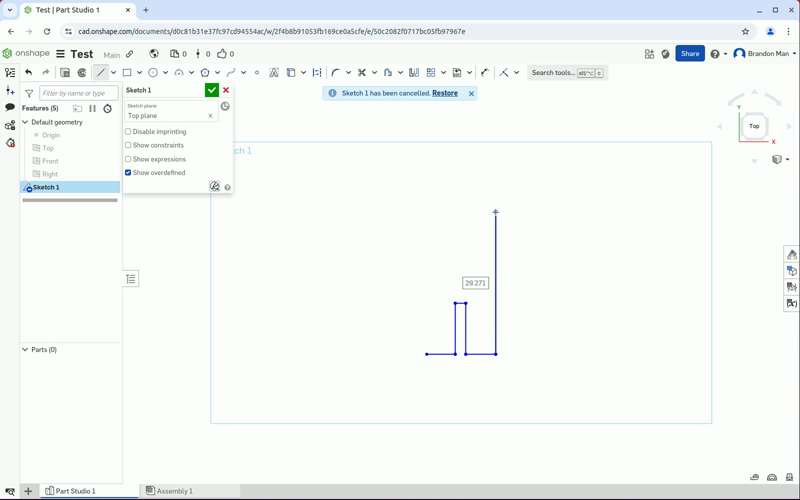
mouse_move(426, 211)
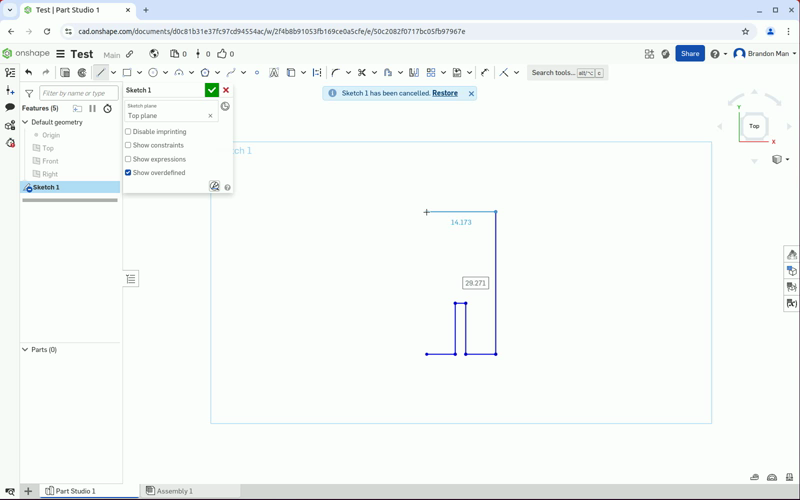
click(426, 211)
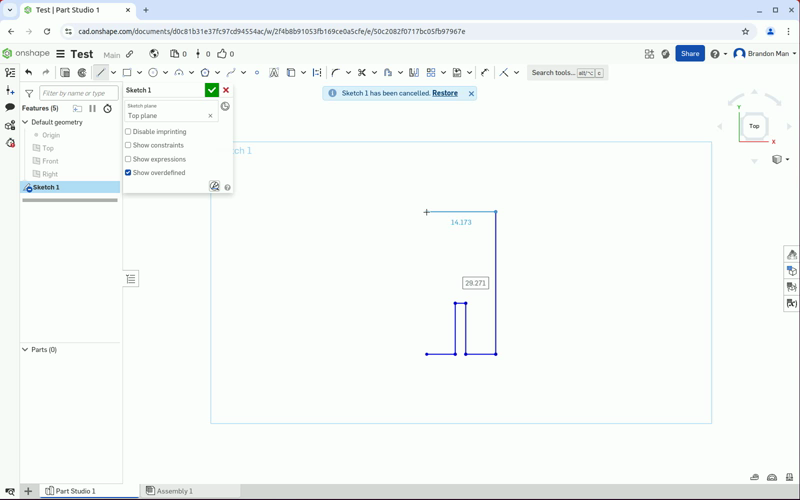
key_up(shift)
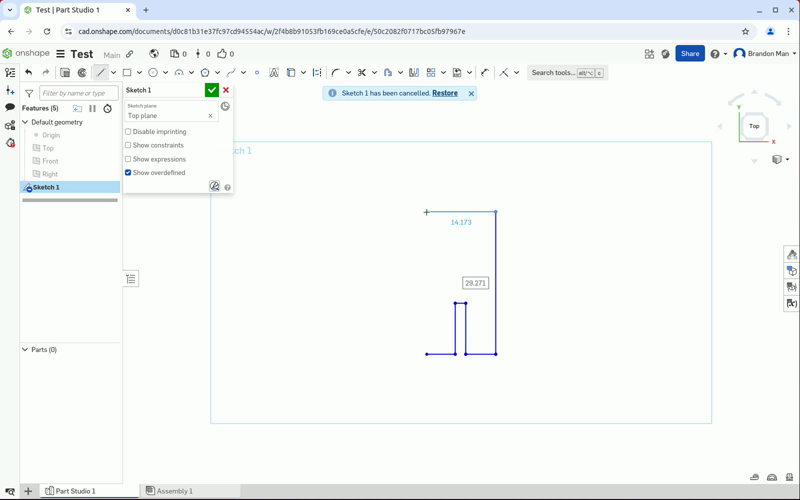
key_down(shift)
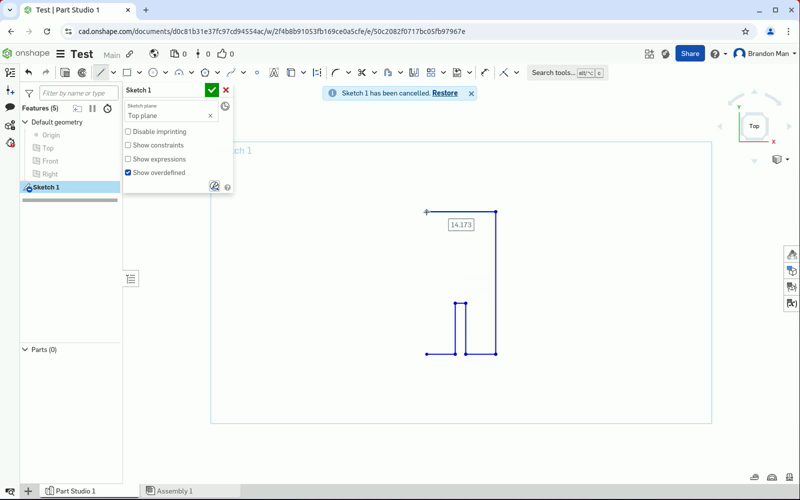
mouse_move(426, 354)
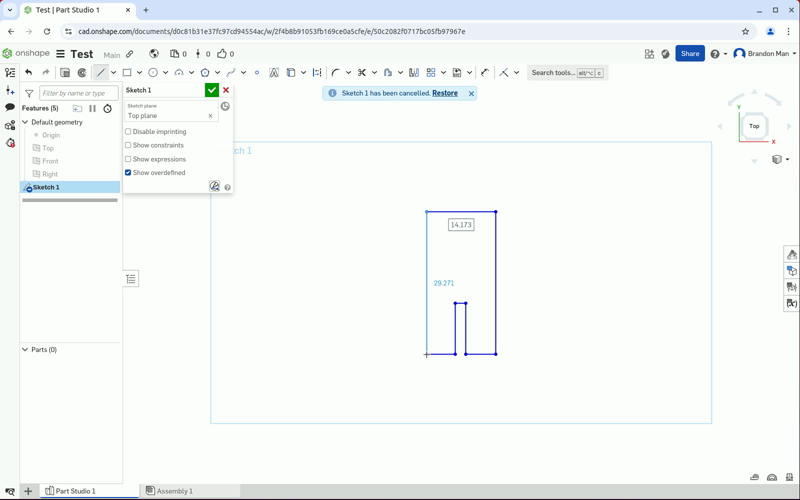
key_up(shift)
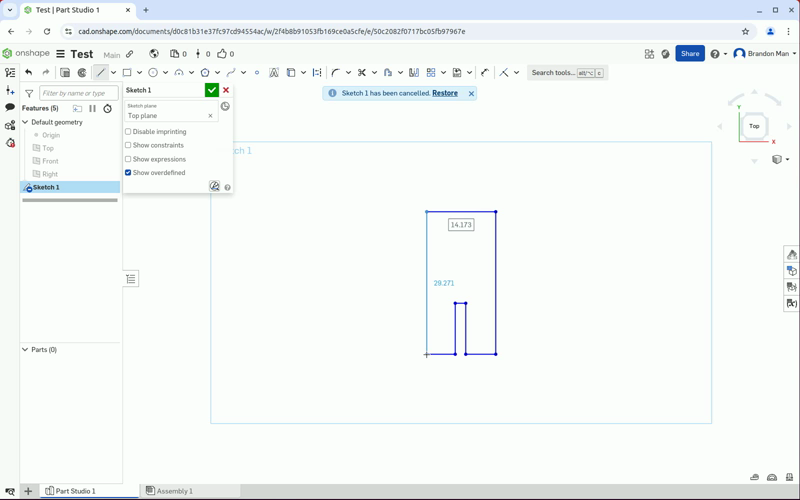
click(426, 354)
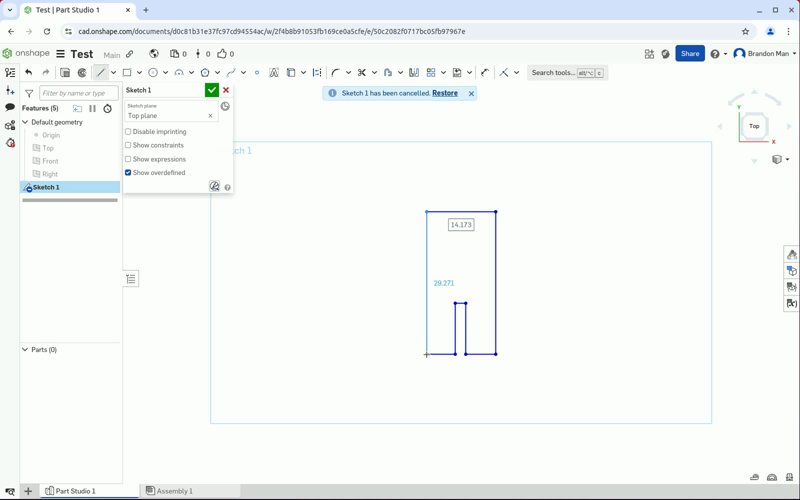
key(esc)
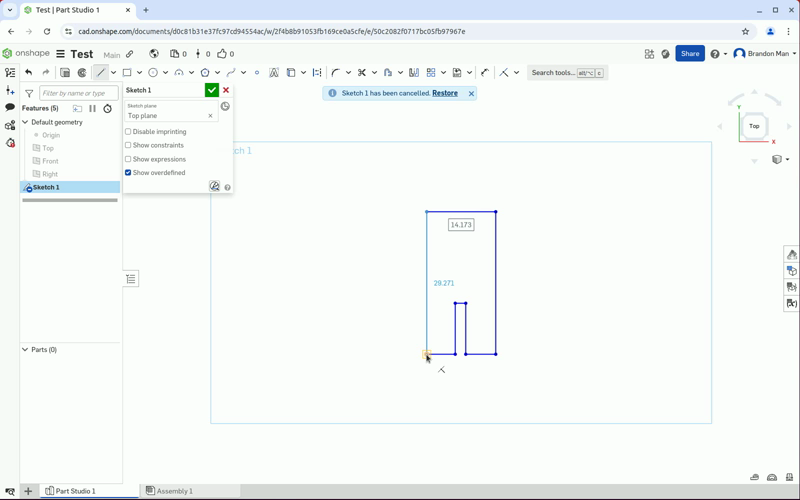
mouse_move(488, 261)
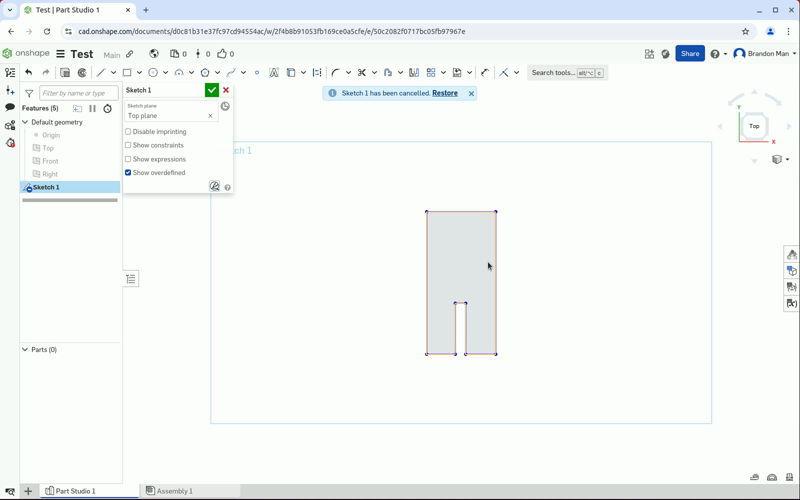
click(488, 261)
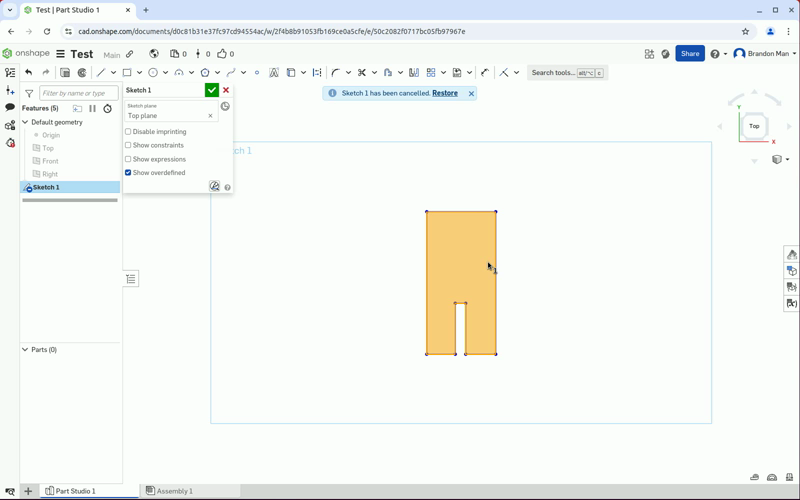
mouse_move(73, 352)
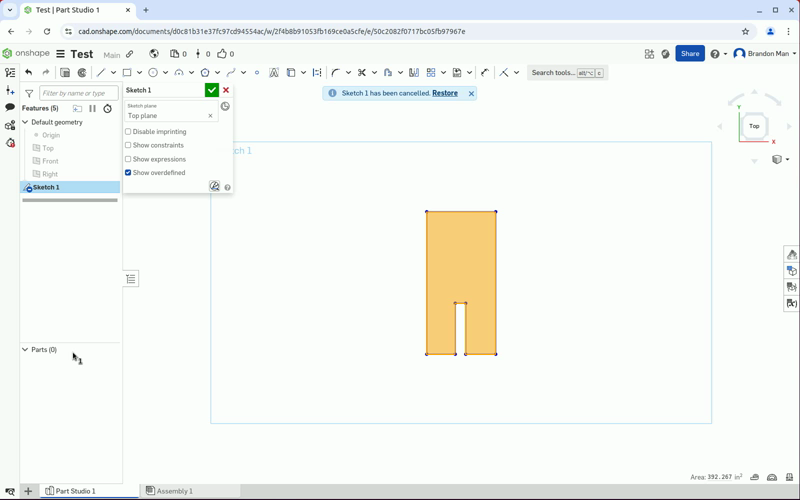
key(shift+y)
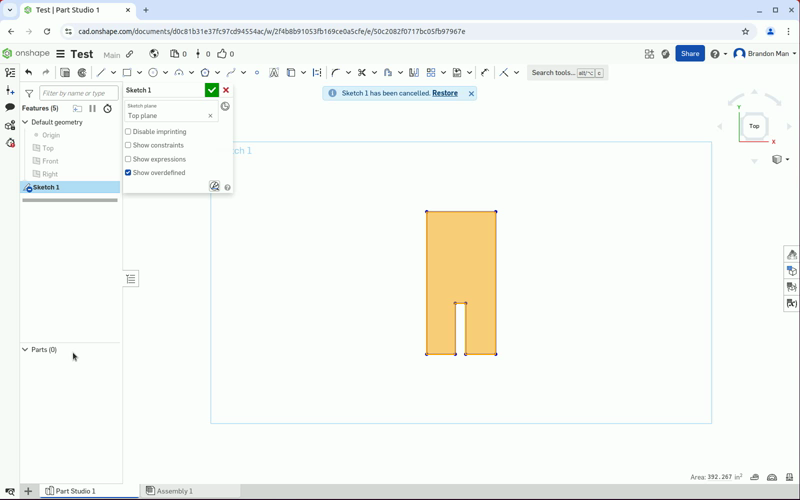
key(shift+e)
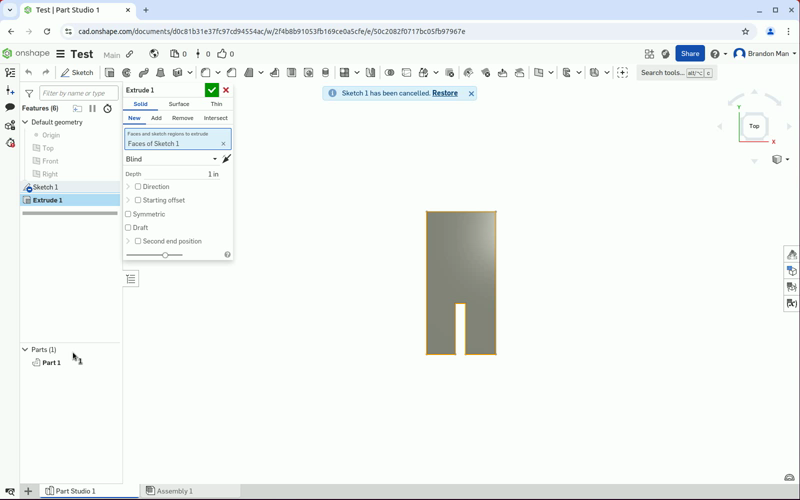
mouse_move(143, 106)
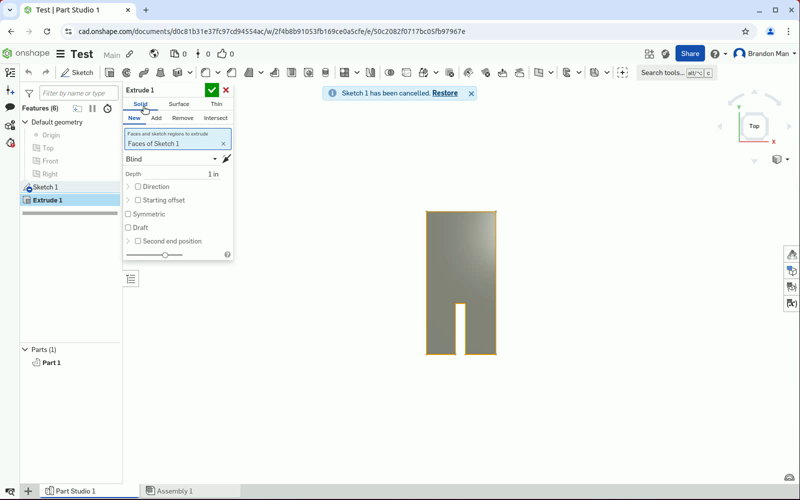
click(143, 106)
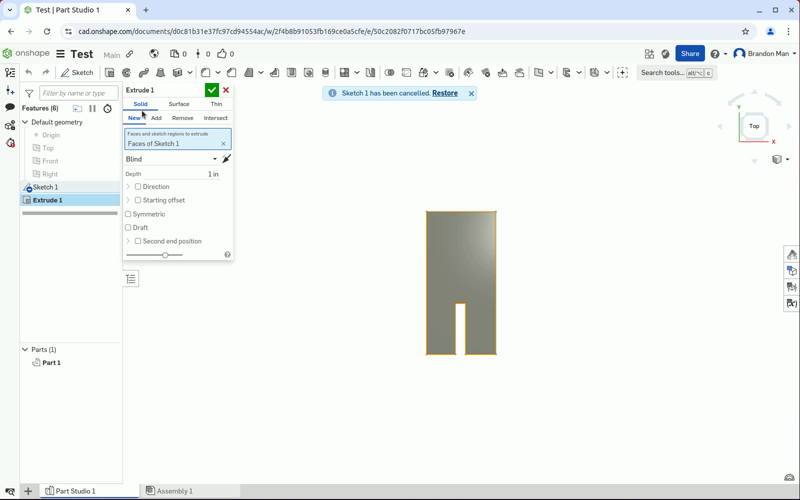
mouse_move(137, 120)
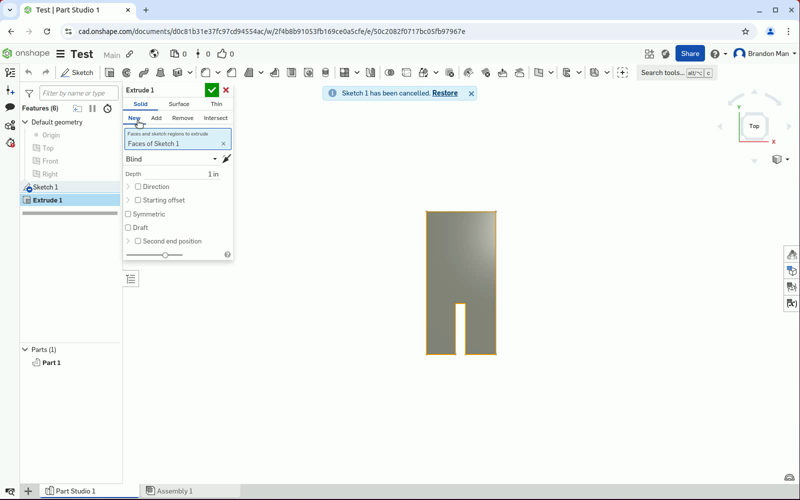
click(137, 120)
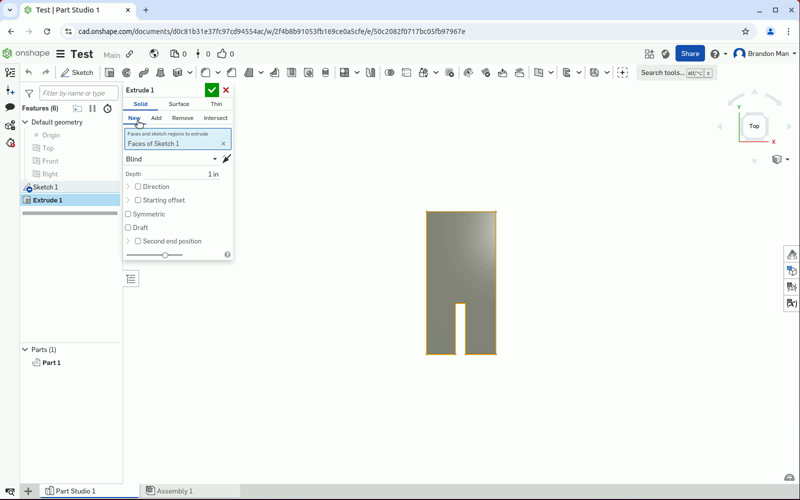
key(tab, 4)
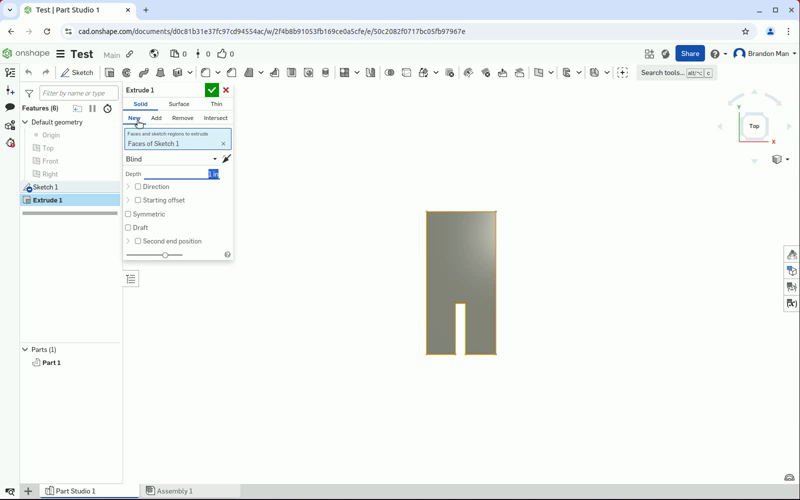
text(2.166)
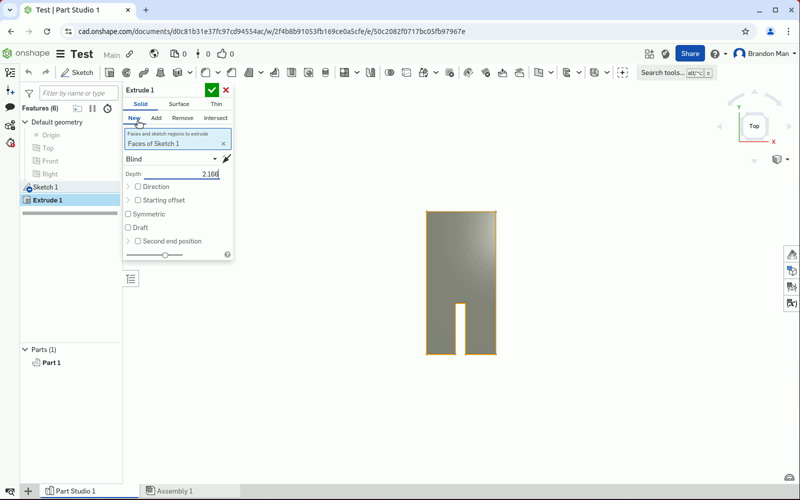
key(enter)
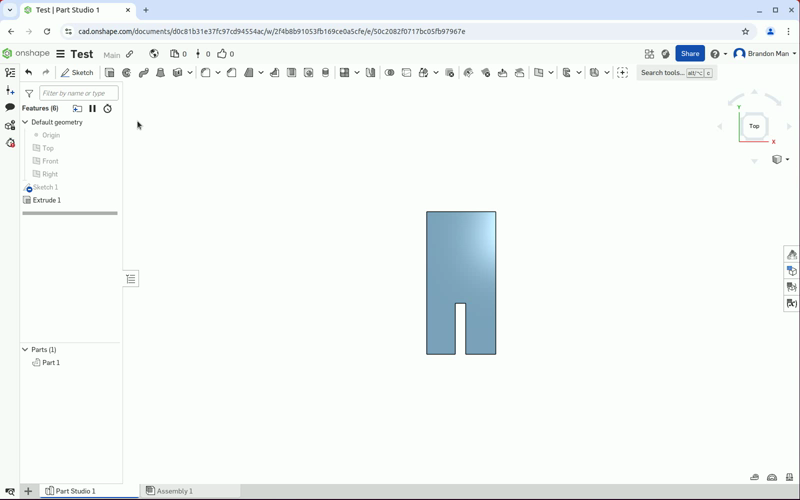
key(shift+h)
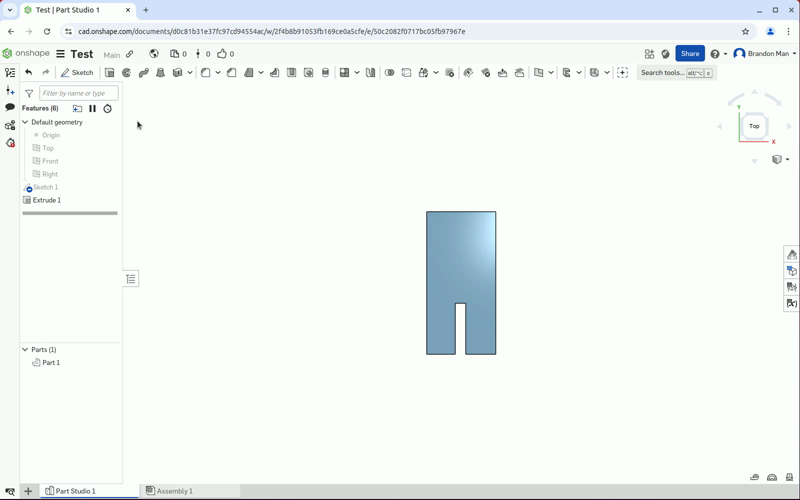
key(shift+h)
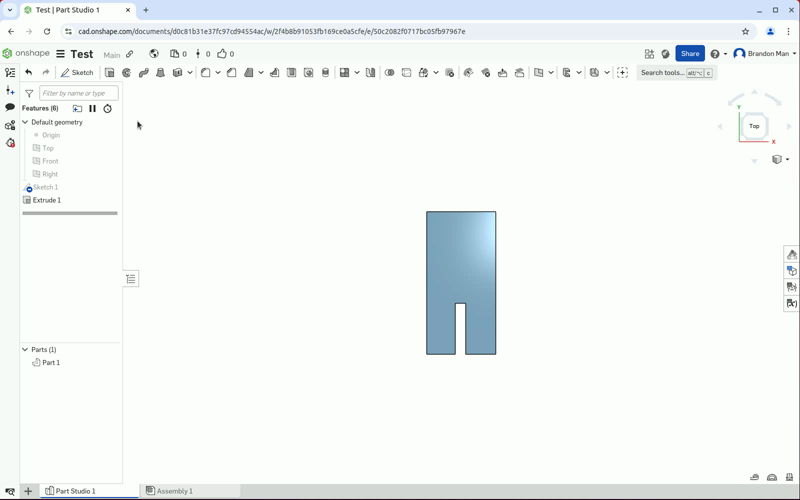
mouse_move(73, 189)
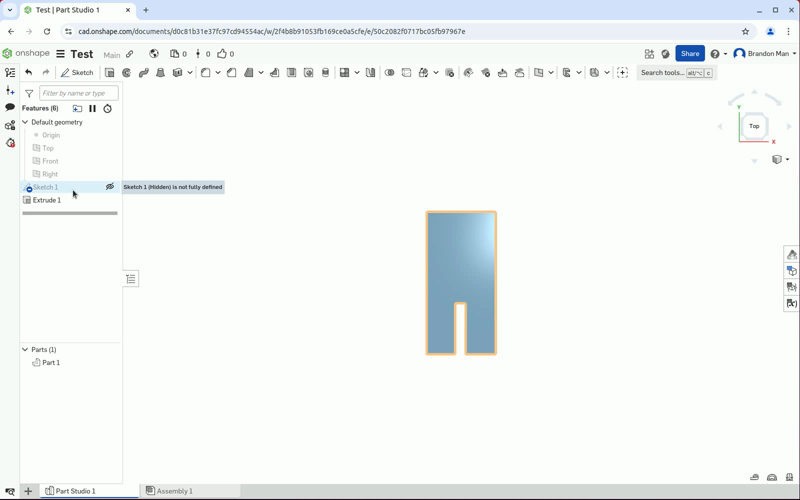
click(73, 189)
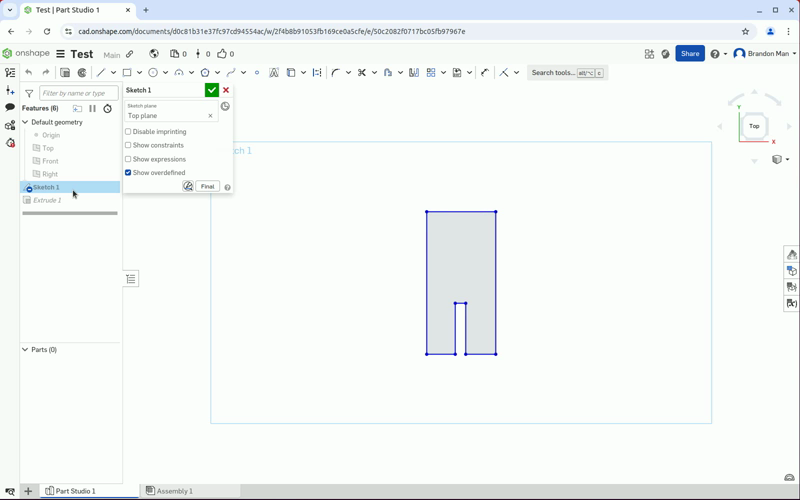
mouse_move(229, 92)
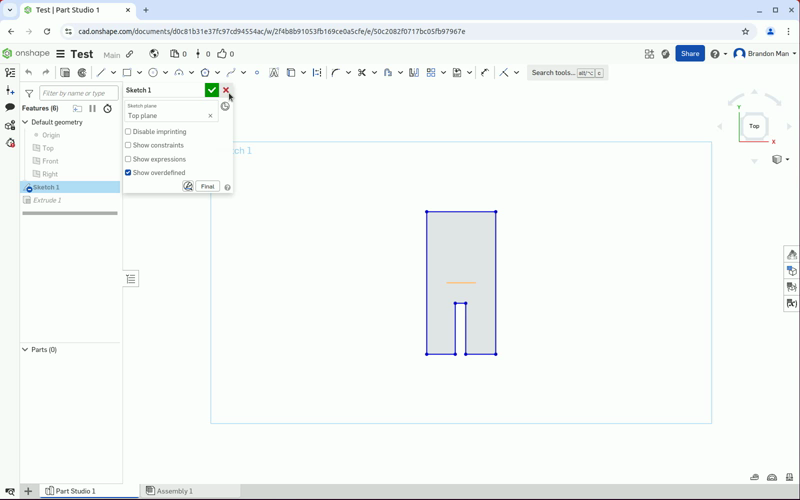
click(229, 92)
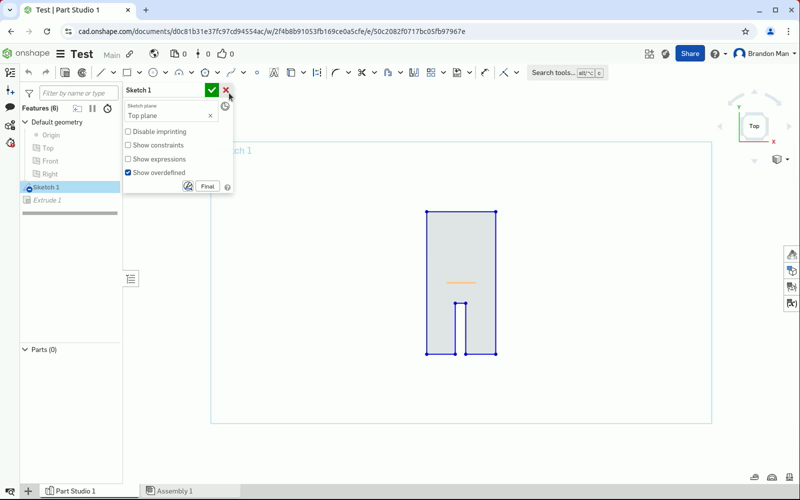
key(shift+s)
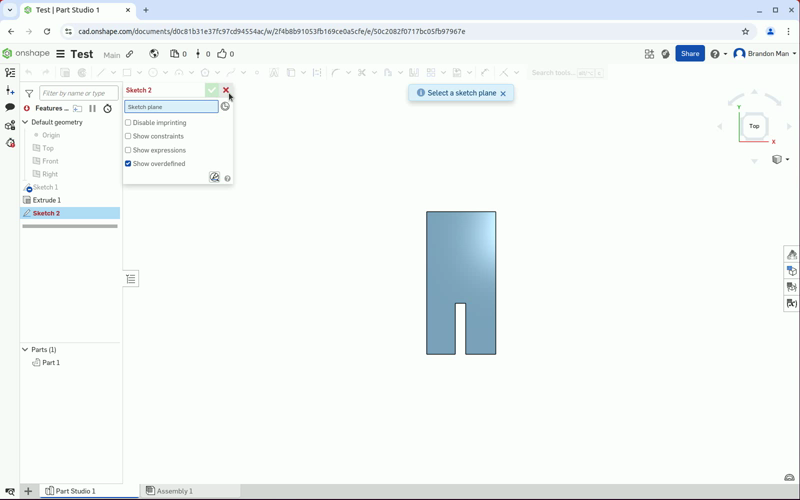
mouse_move(73, 150)
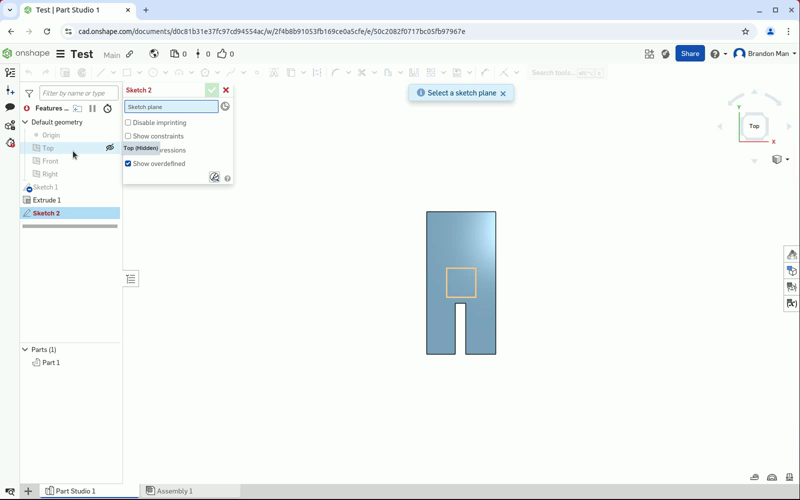
click(73, 150)
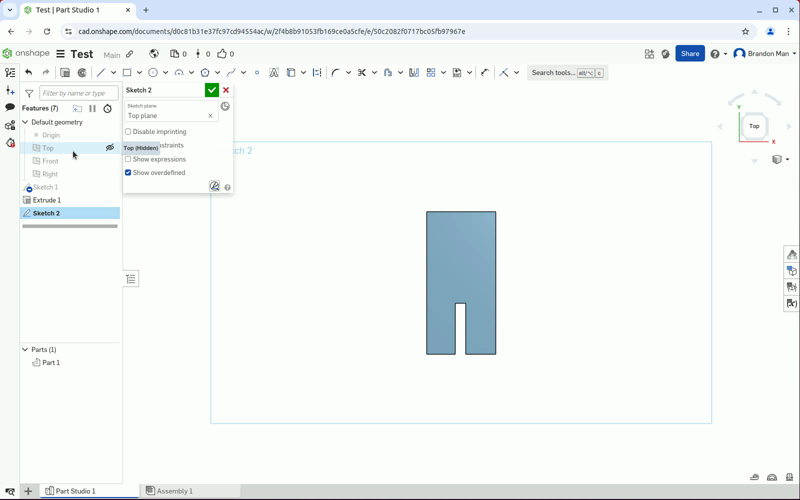
mouse_move(73, 352)
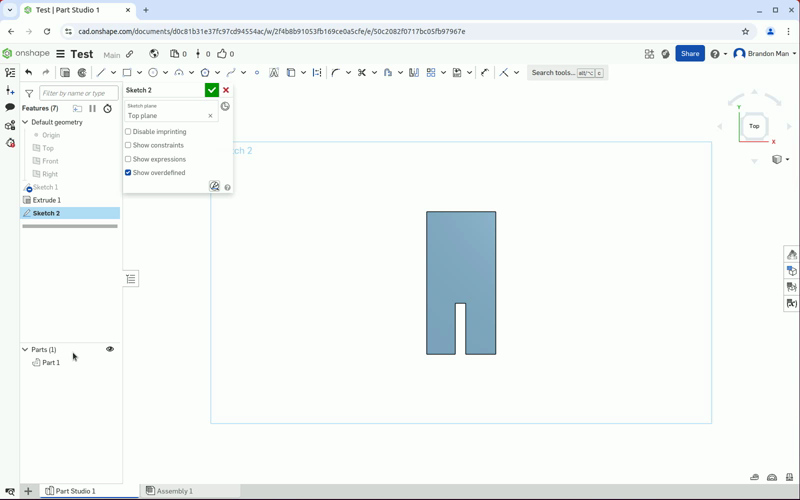
key(y)
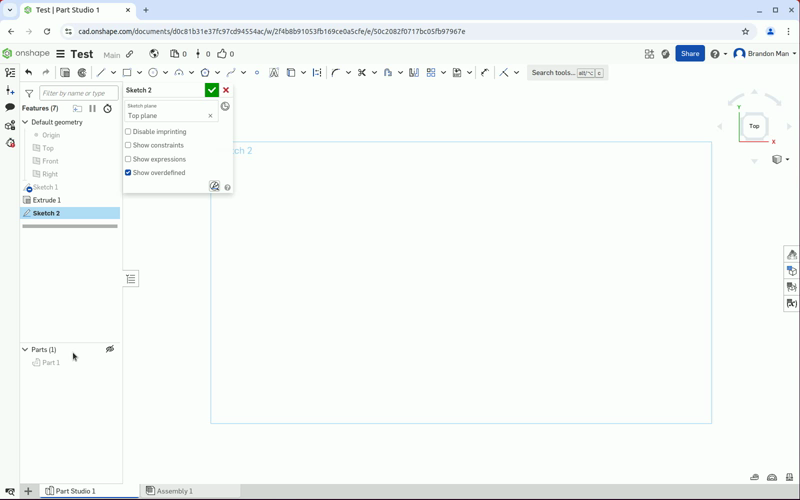
key(l)
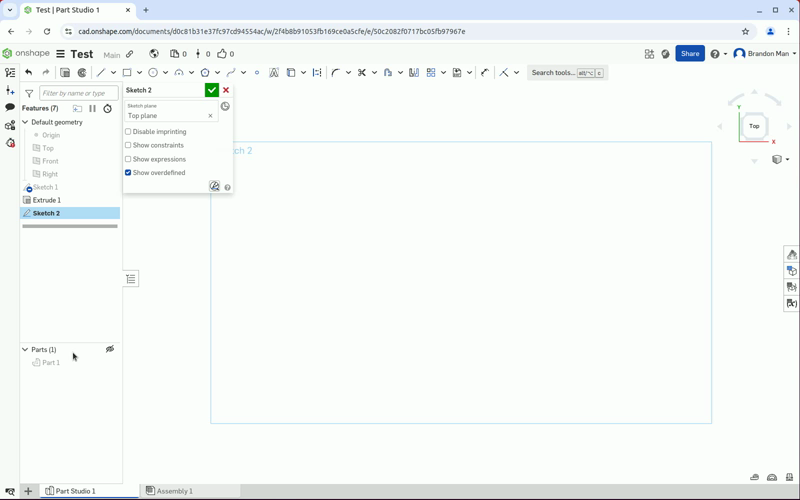
key_down(shift)
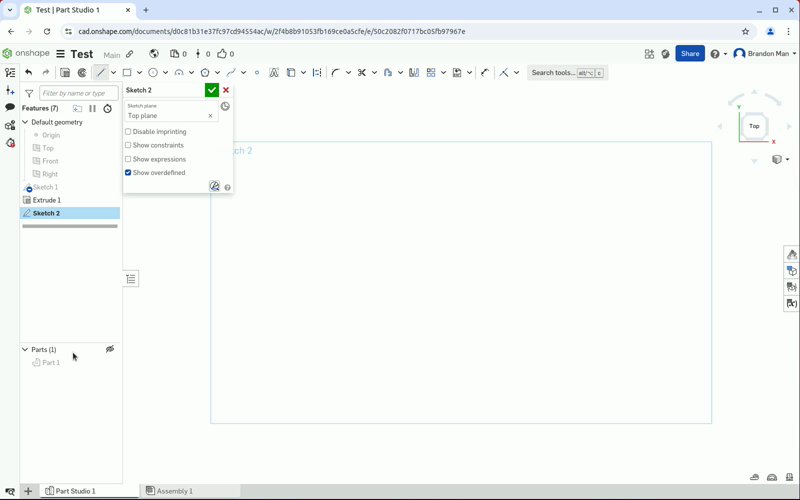
mouse_move(410, 211)
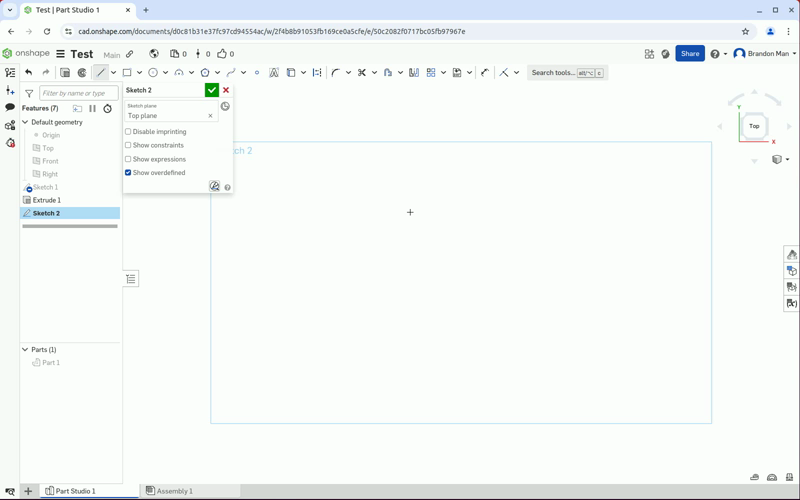
click(410, 211)
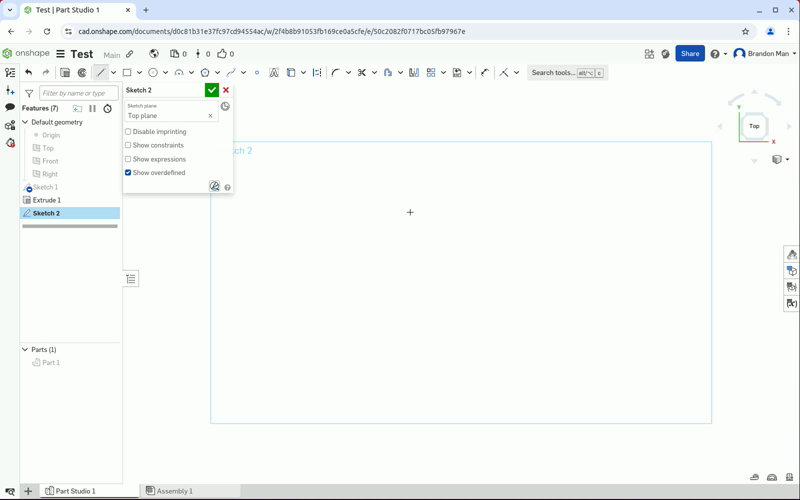
key_up(shift)
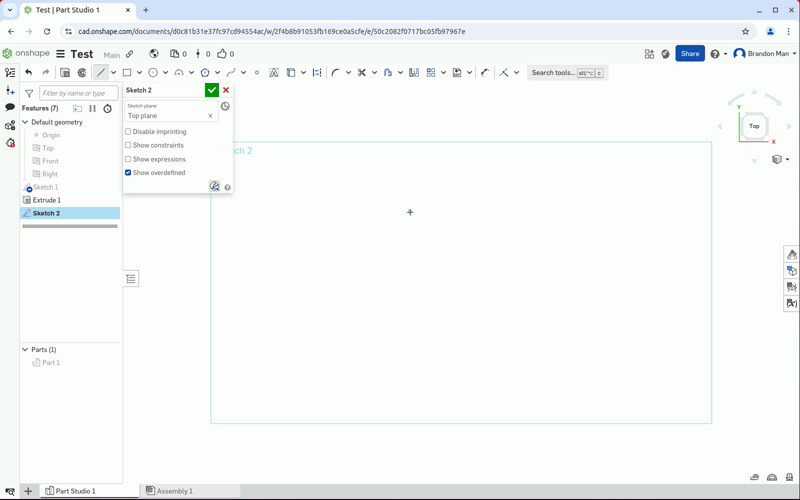
key_down(shift)
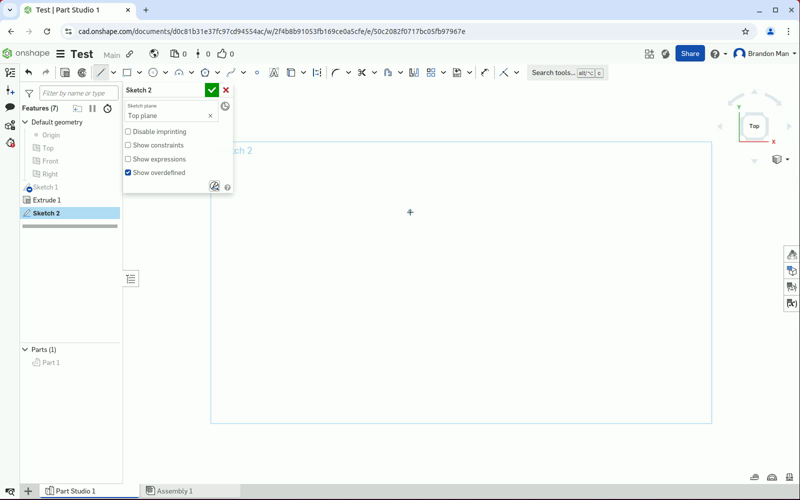
mouse_move(440, 211)
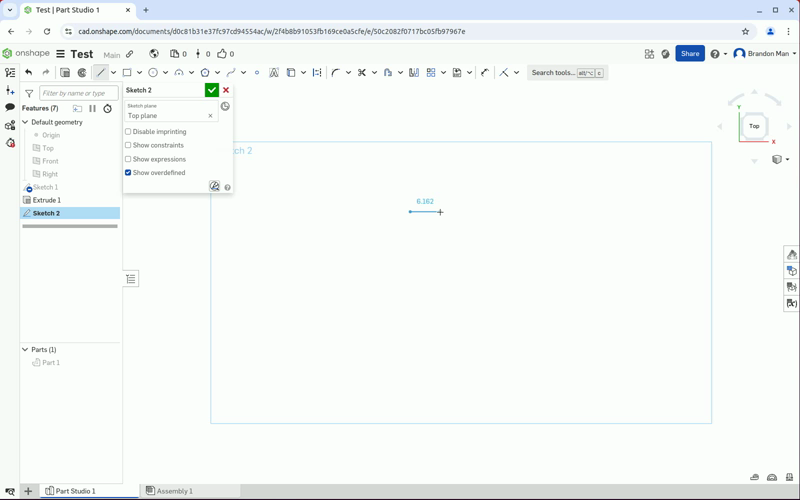
mouse_move(426, 211)
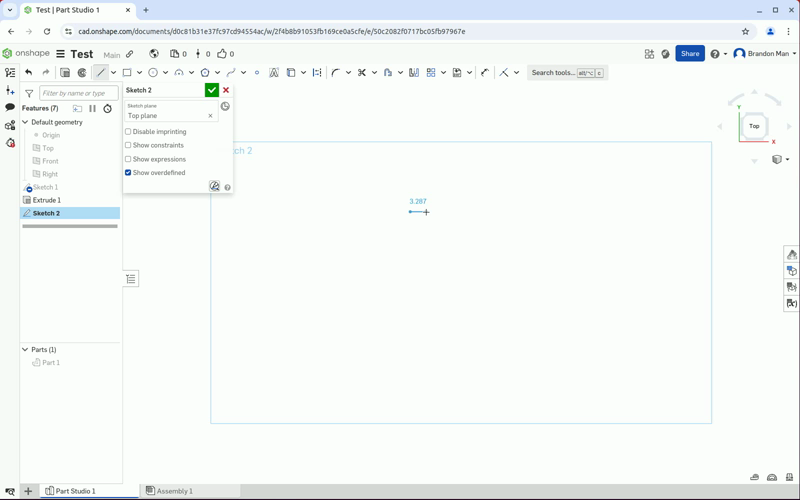
click(426, 211)
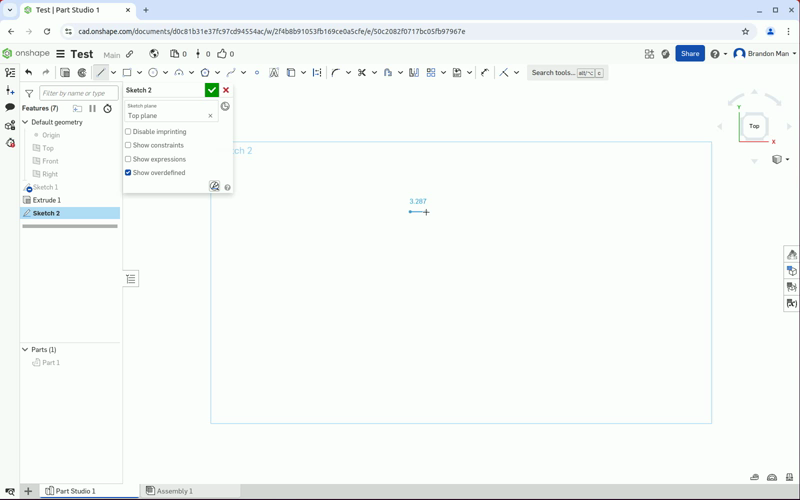
key_up(shift)
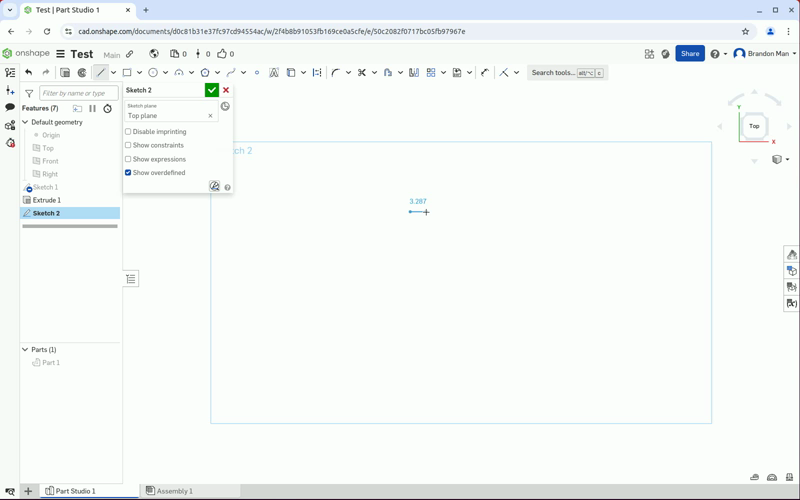
key_down(shift)
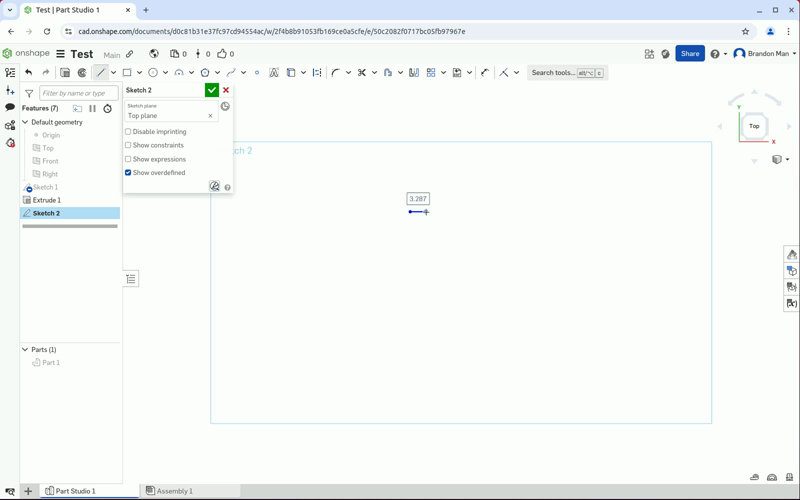
mouse_move(495, 211)
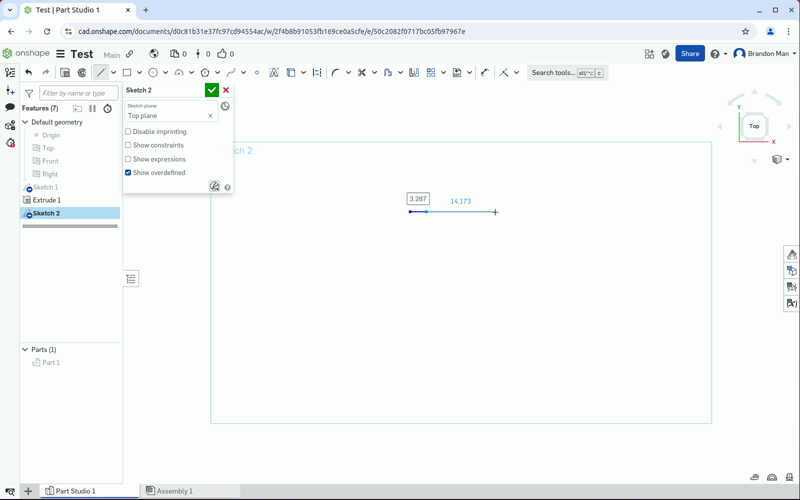
click(495, 211)
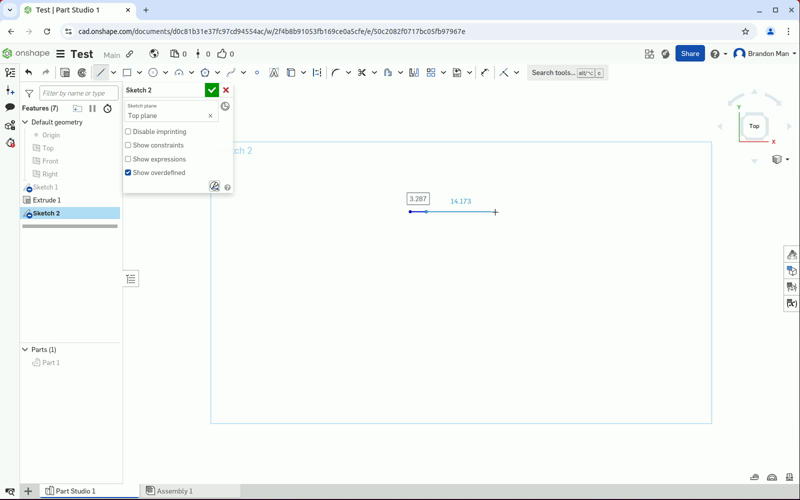
key_up(shift)
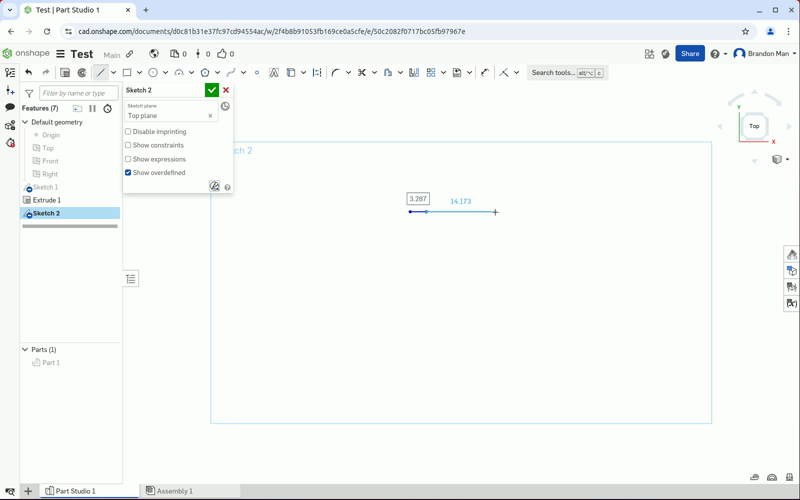
key_down(shift)
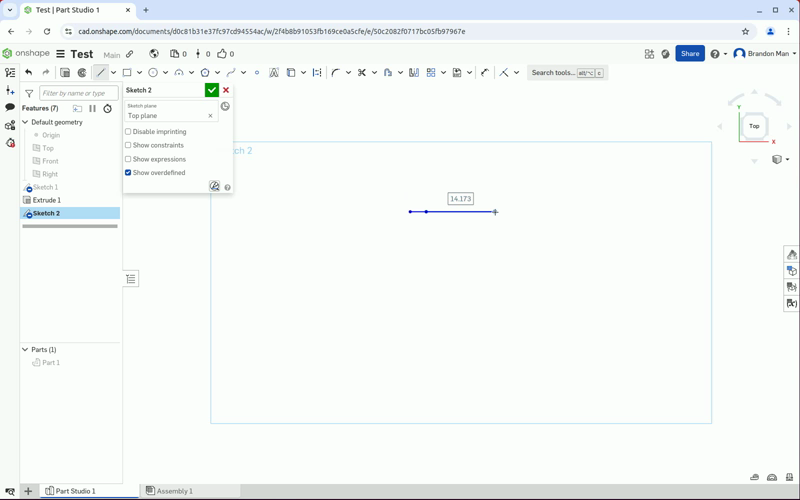
mouse_move(525, 211)
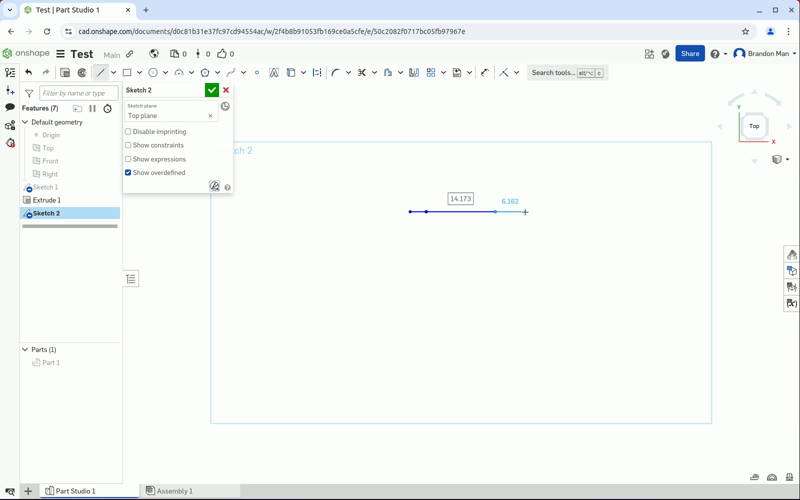
mouse_move(511, 211)
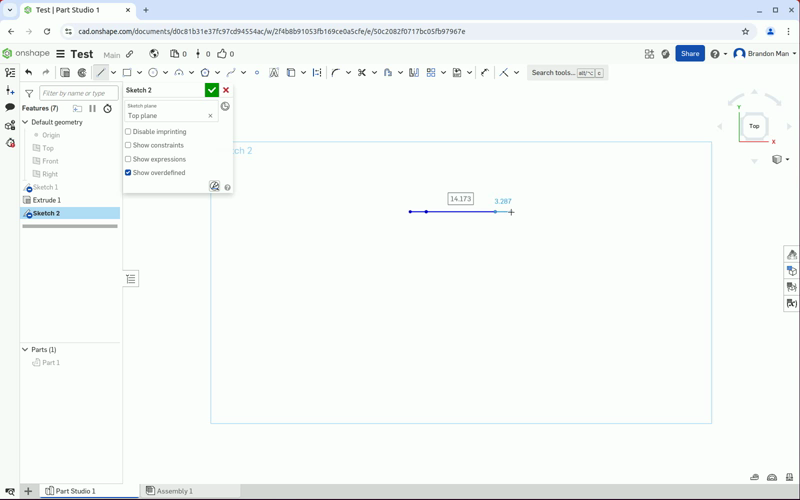
click(511, 211)
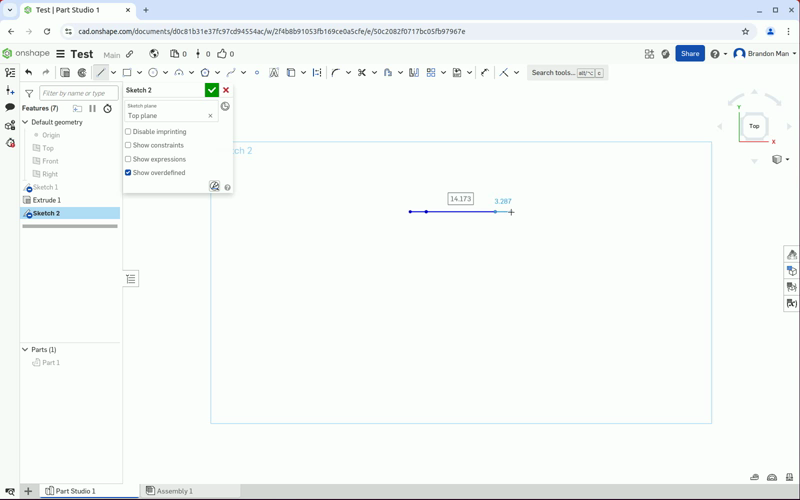
key_up(shift)
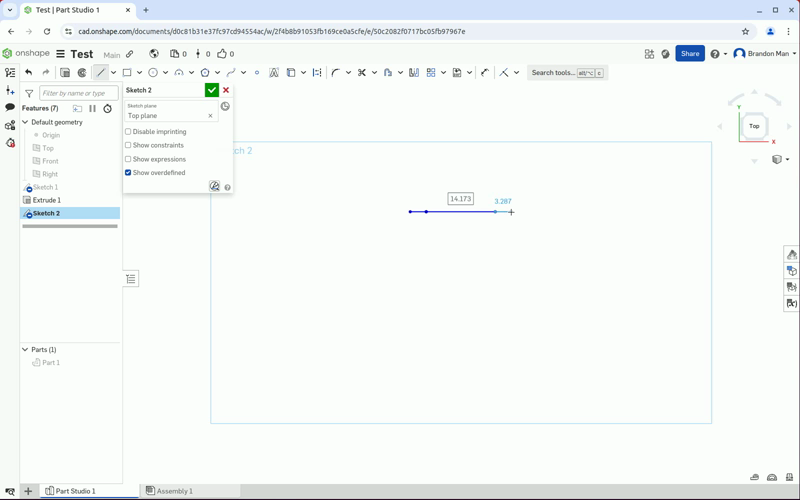
key(esc)
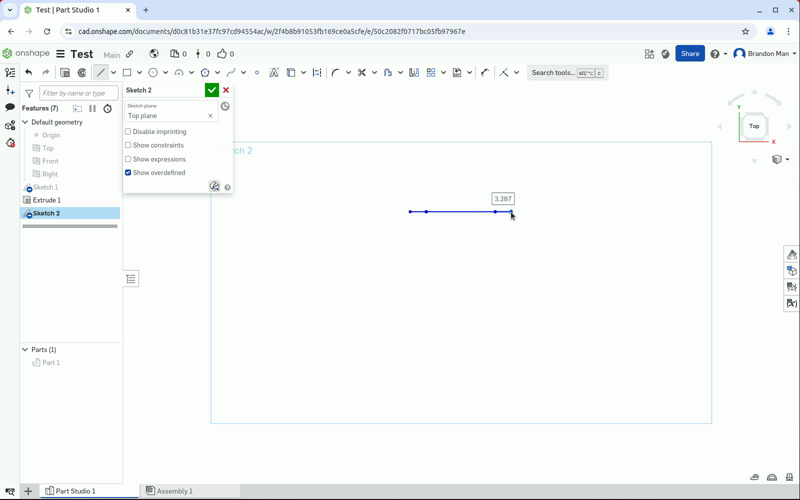
key(a)
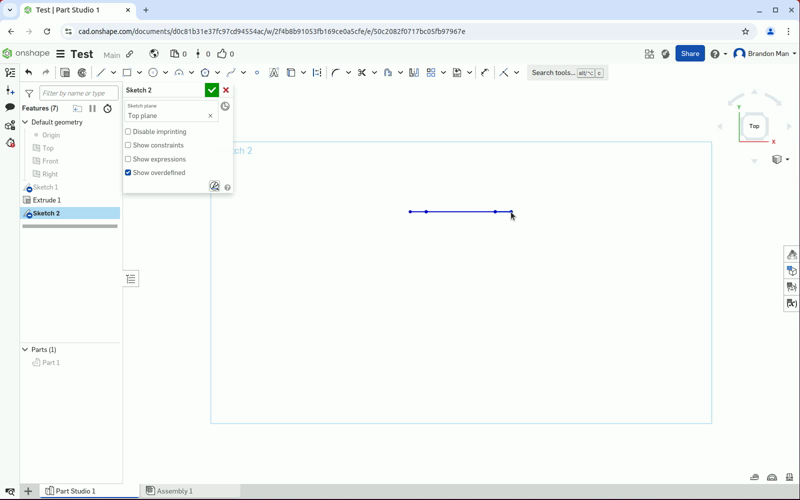
mouse_move(511, 211)
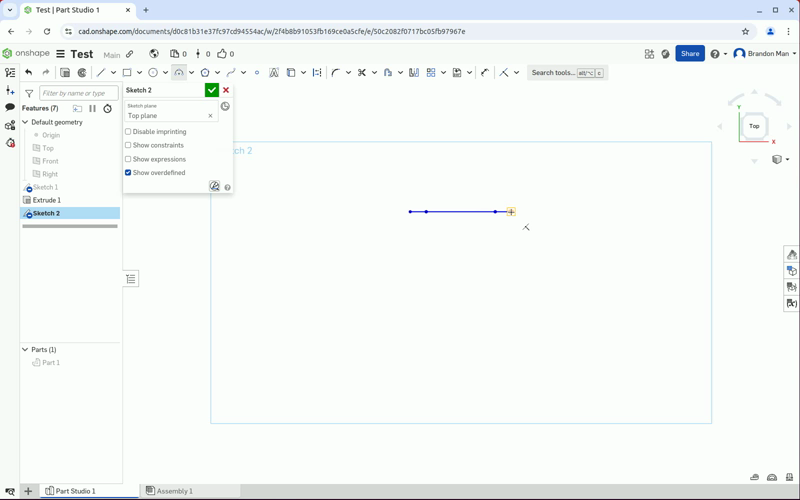
click(511, 211)
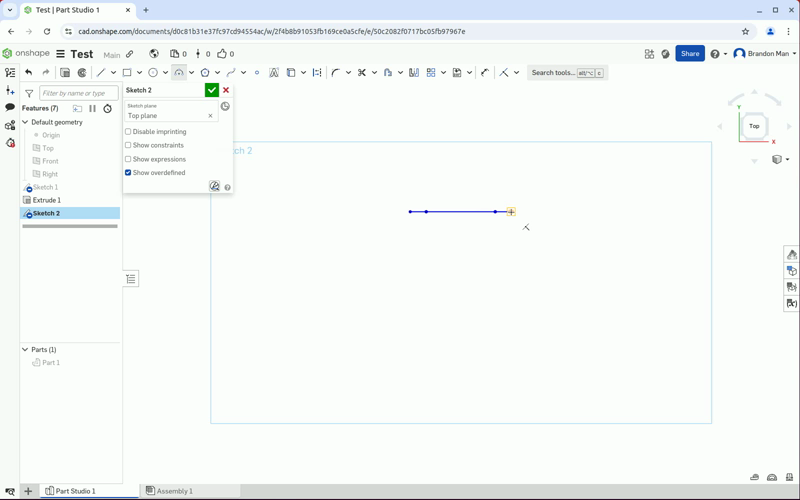
mouse_move(410, 211)
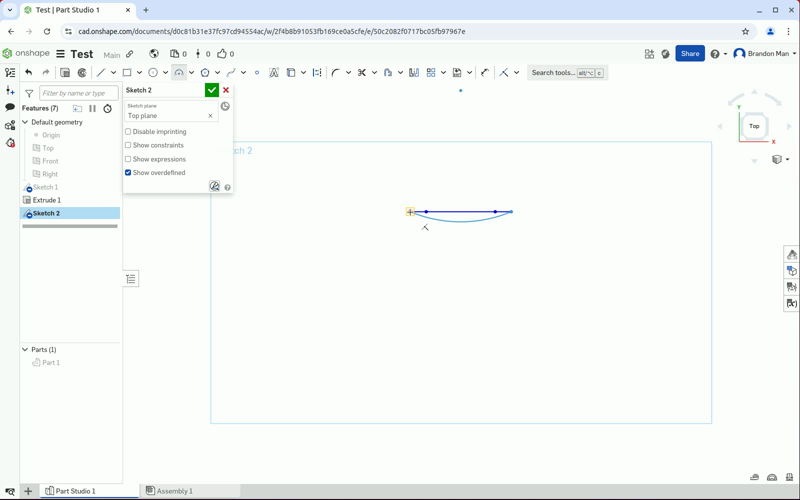
click(410, 211)
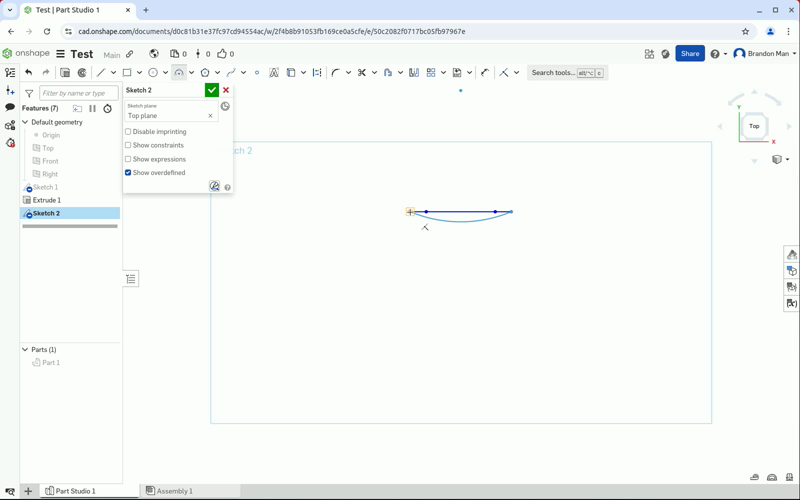
key_down(shift)
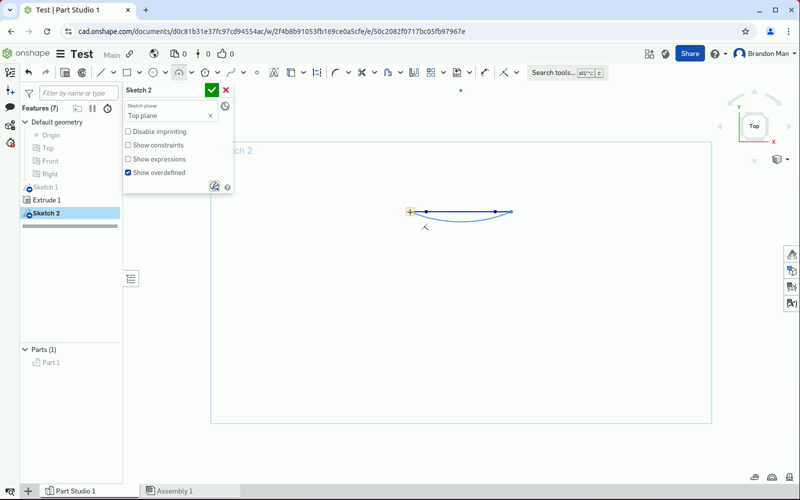
mouse_move(460, 170)
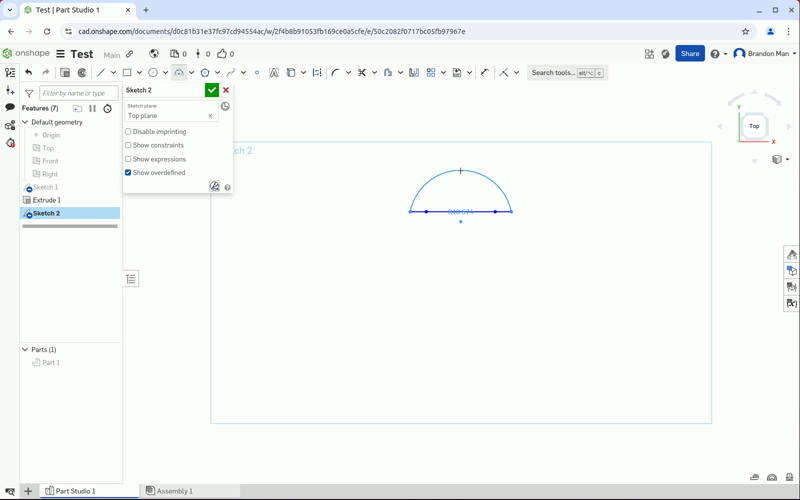
click(460, 170)
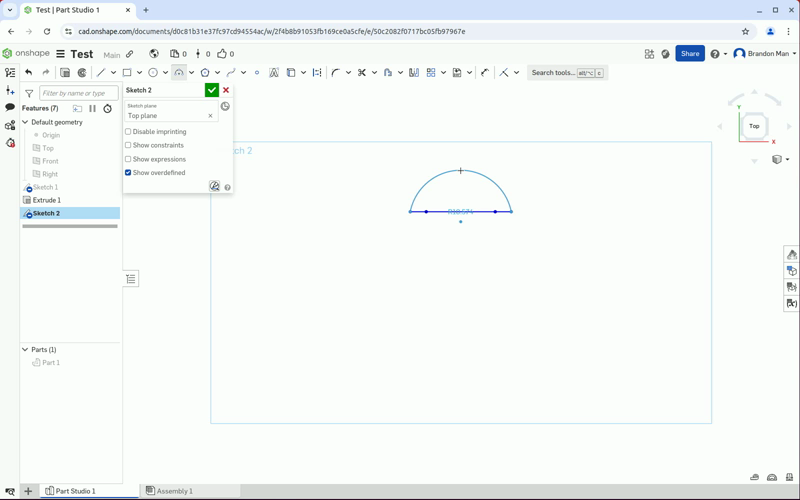
key_up(shift)
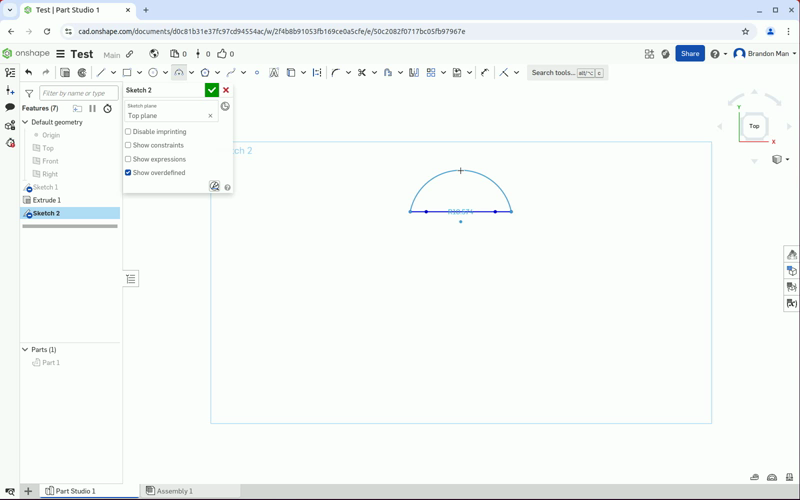
key(esc)
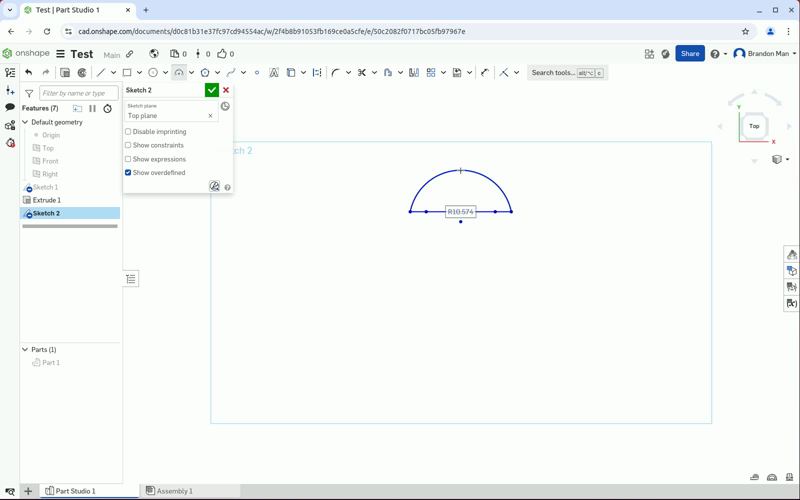
mouse_move(493, 207)
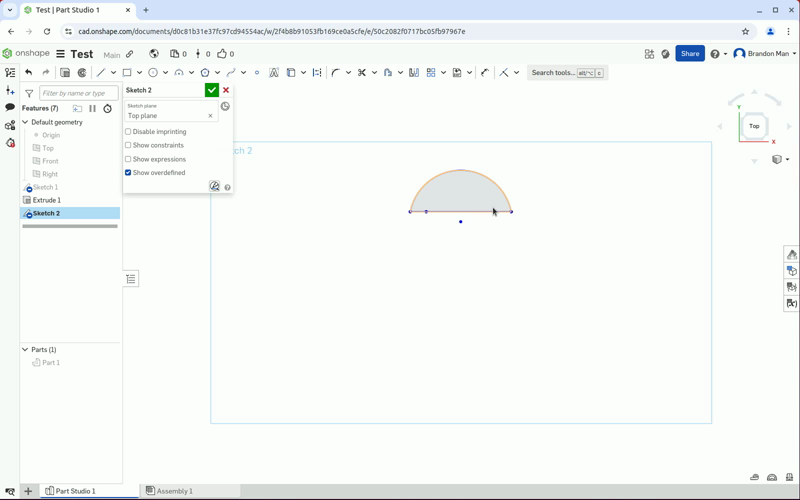
click(493, 207)
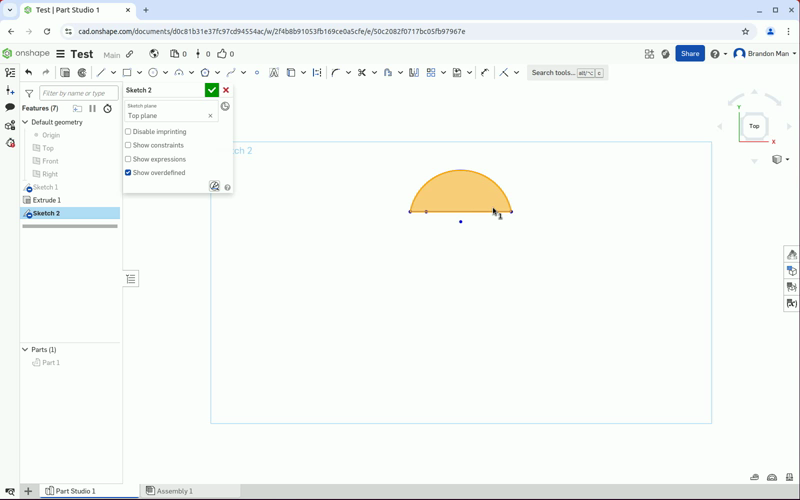
mouse_move(73, 352)
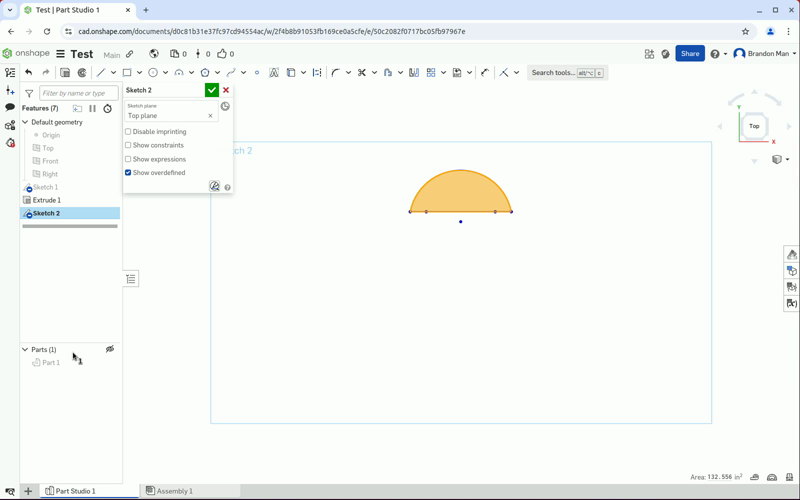
key(shift+y)
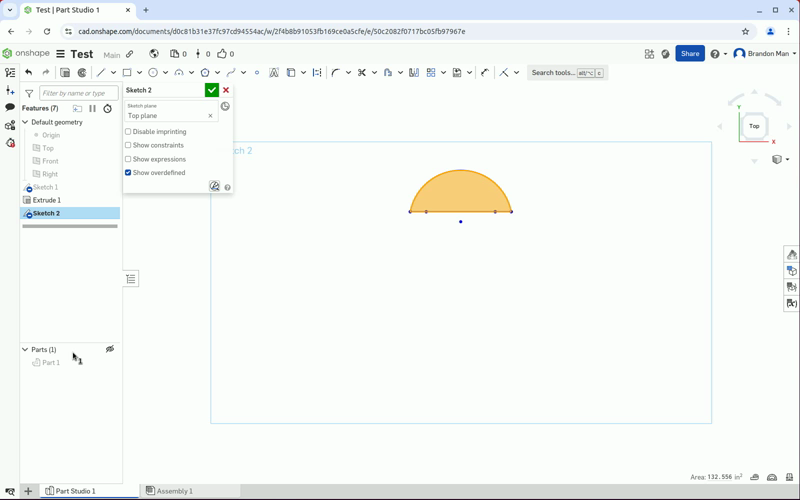
key(shift+e)
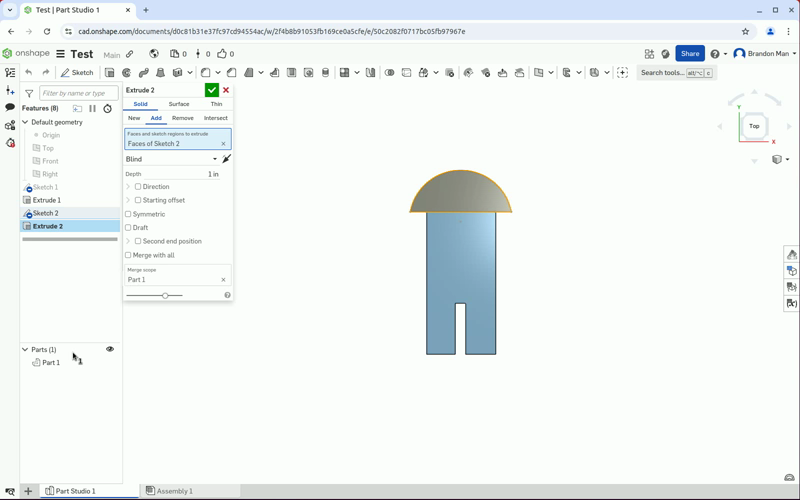
mouse_move(143, 106)
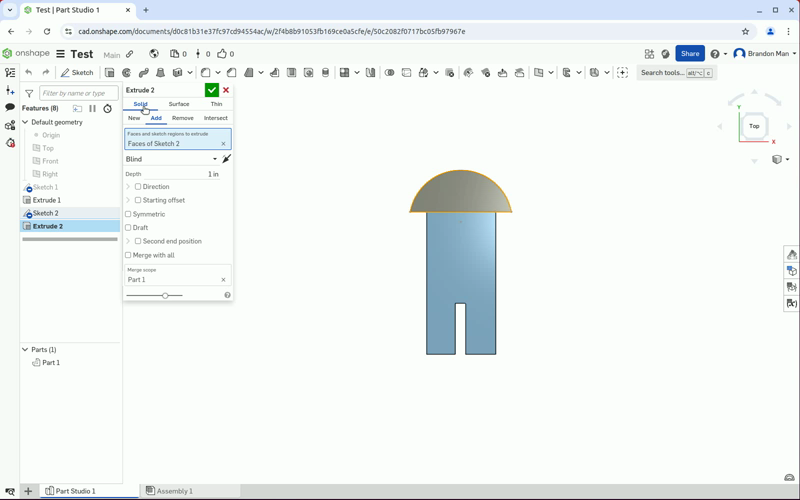
click(143, 106)
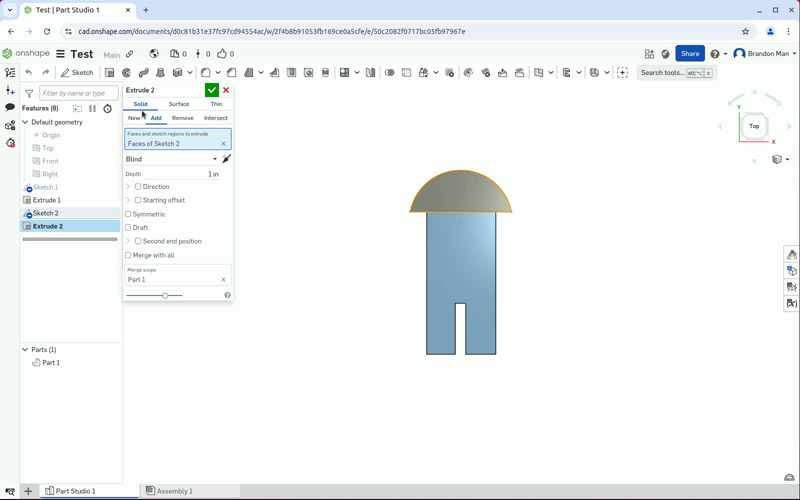
mouse_move(137, 120)
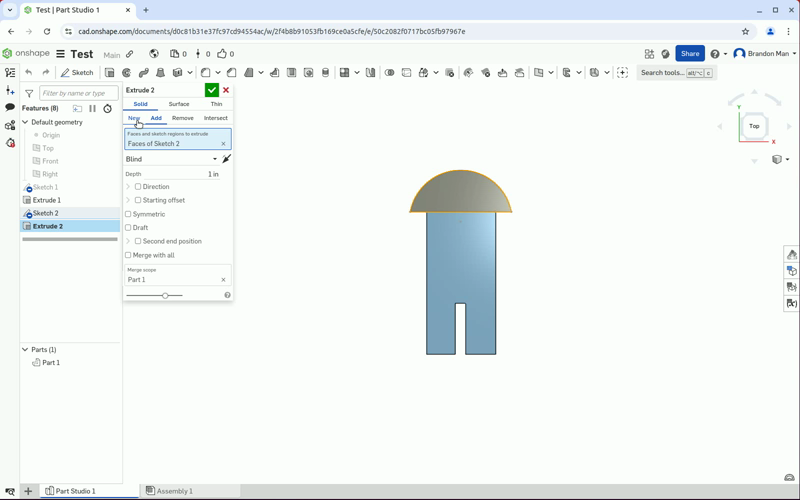
click(137, 120)
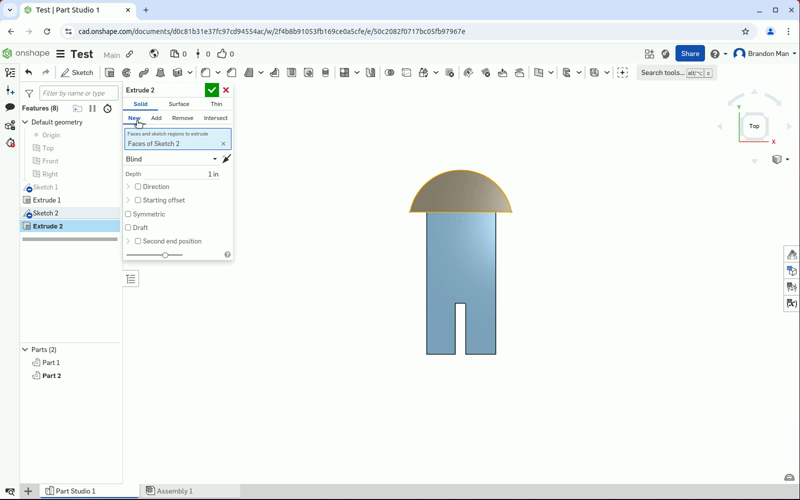
key(tab, 4)
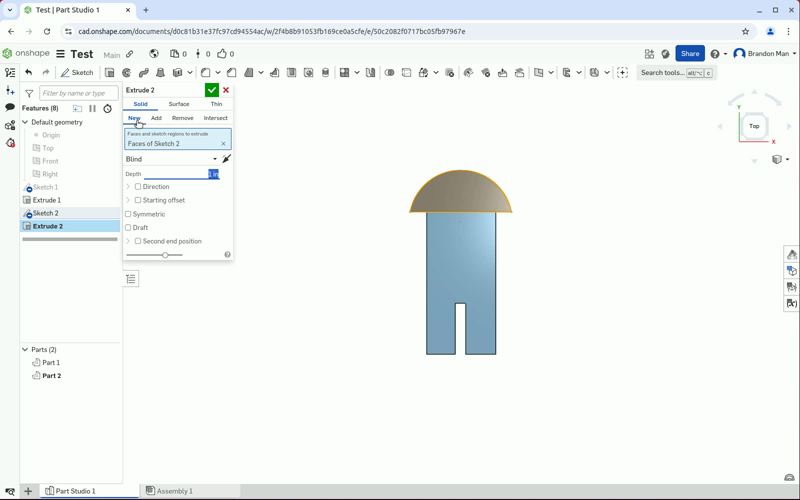
text(2.166)
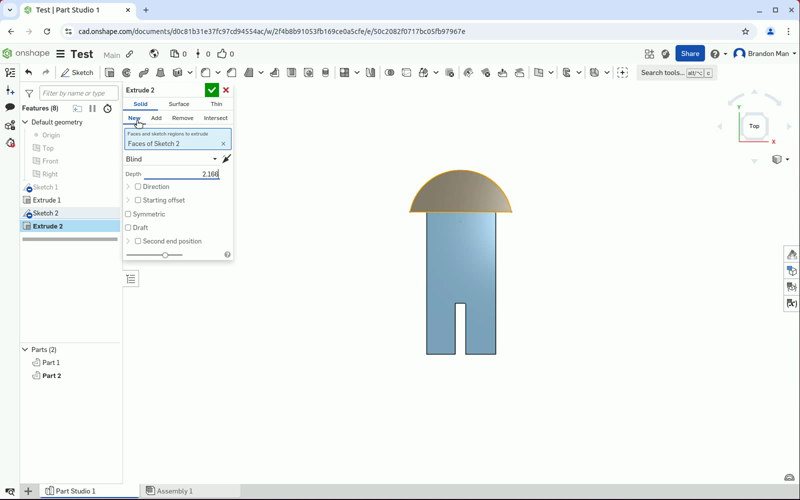
key(enter)
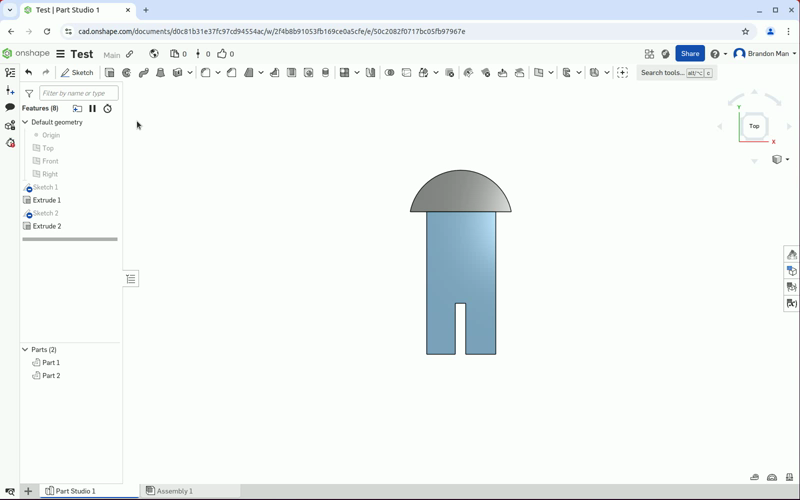
key(shift+h)
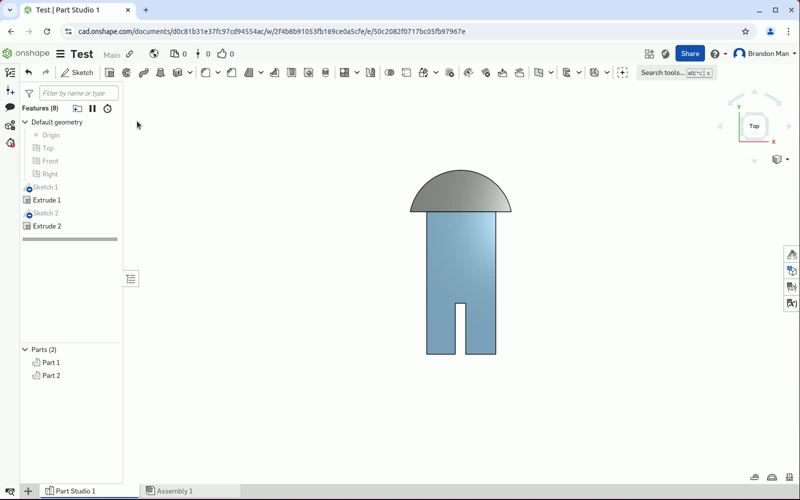
key(shift+h)
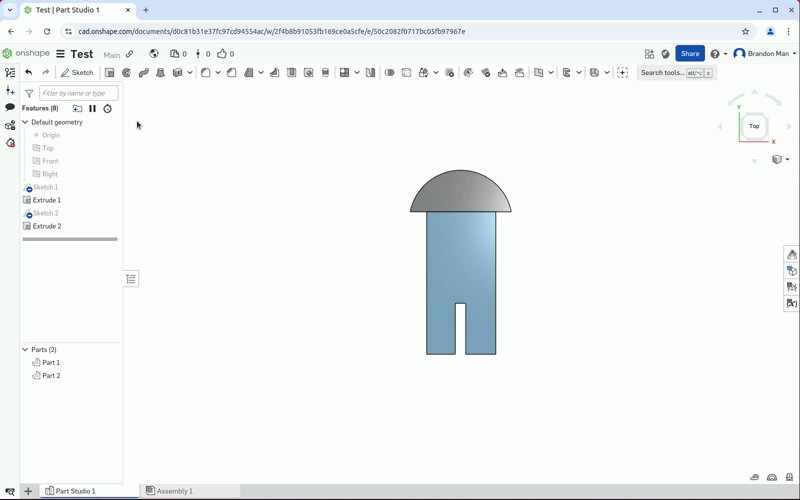
mouse_move(73, 189)
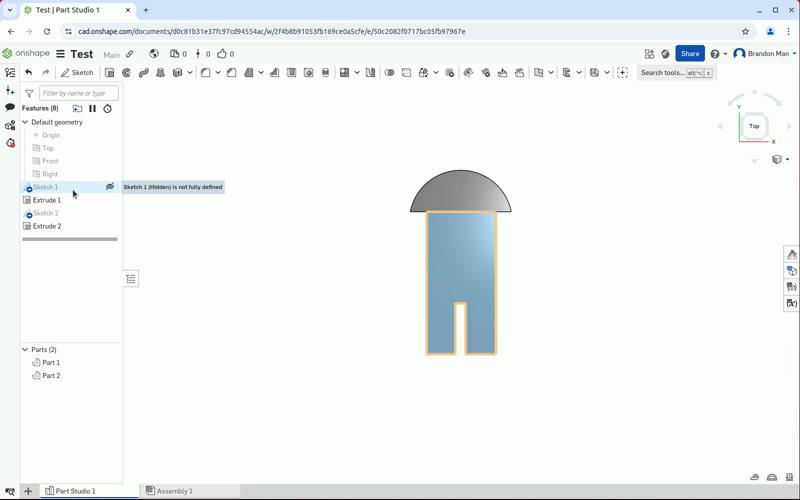
click(73, 189)
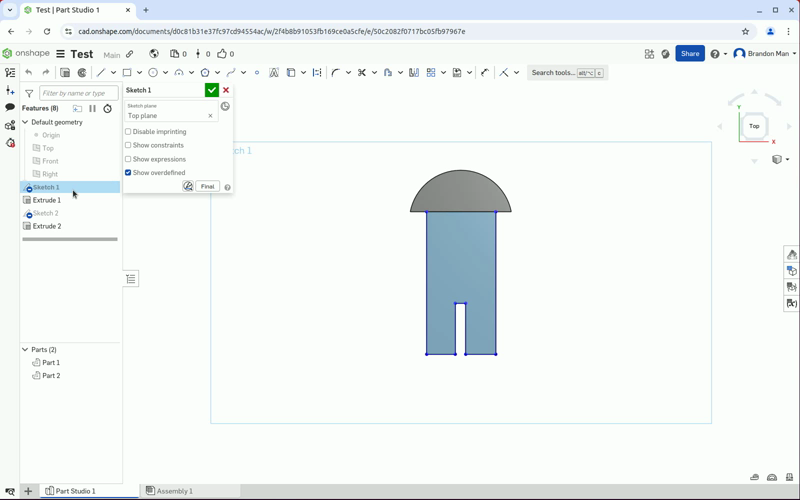
mouse_move(229, 92)
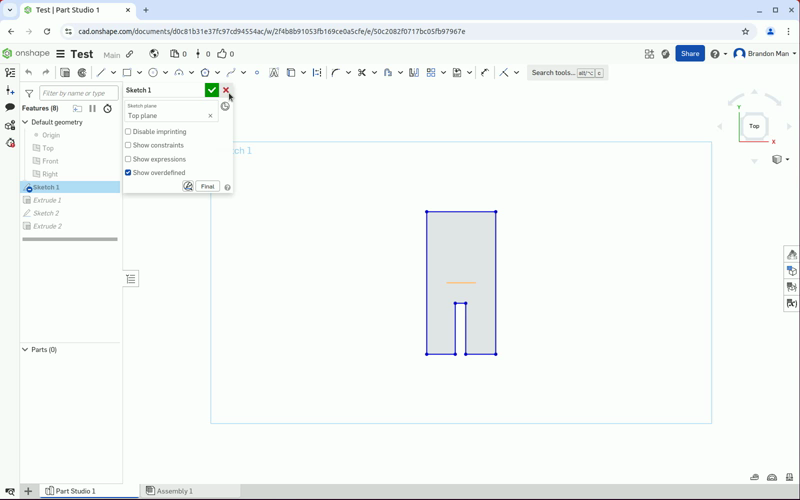
click(229, 92)
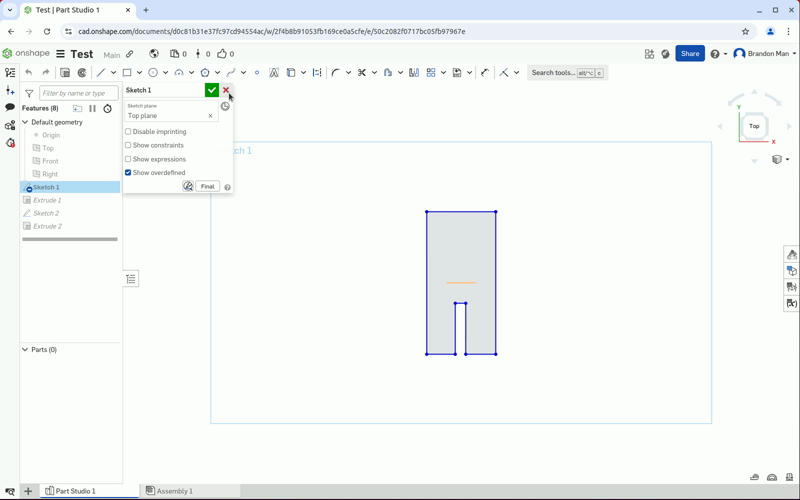
key(shift+s)
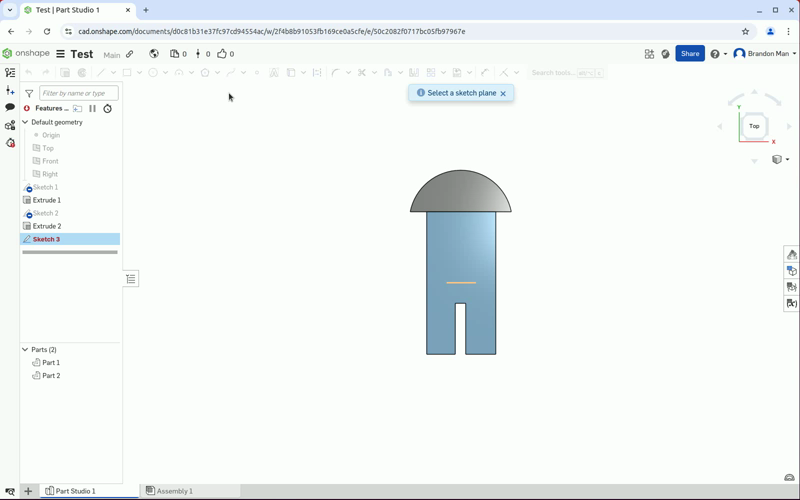
mouse_move(73, 150)
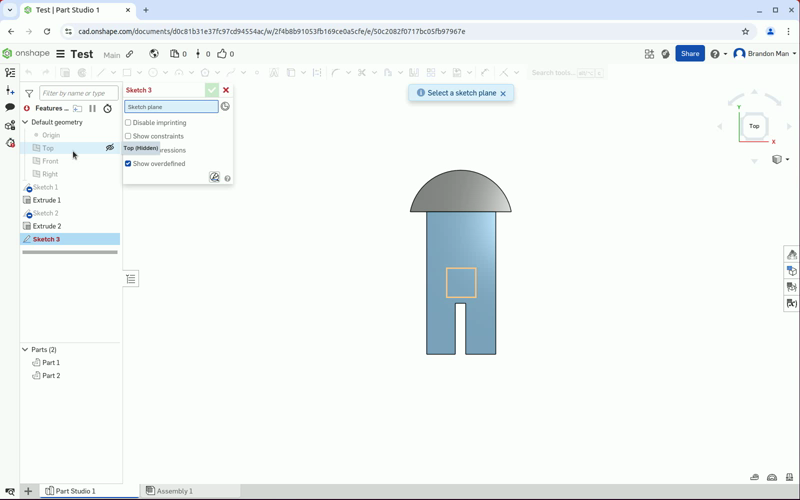
click(73, 150)
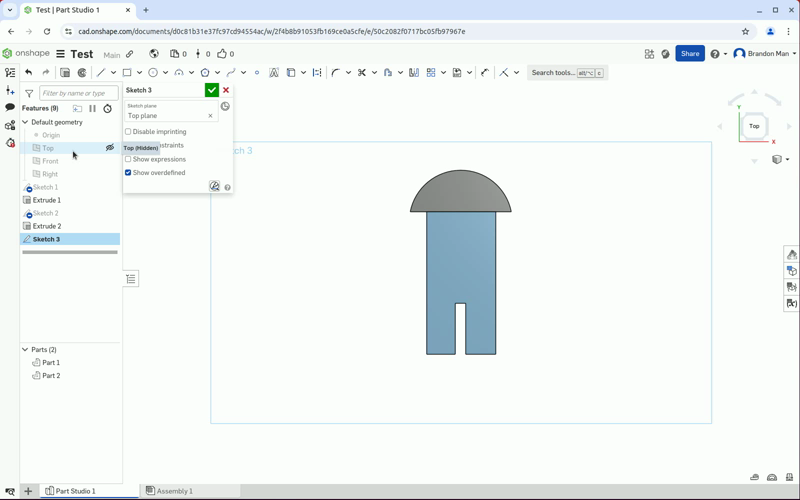
mouse_move(73, 352)
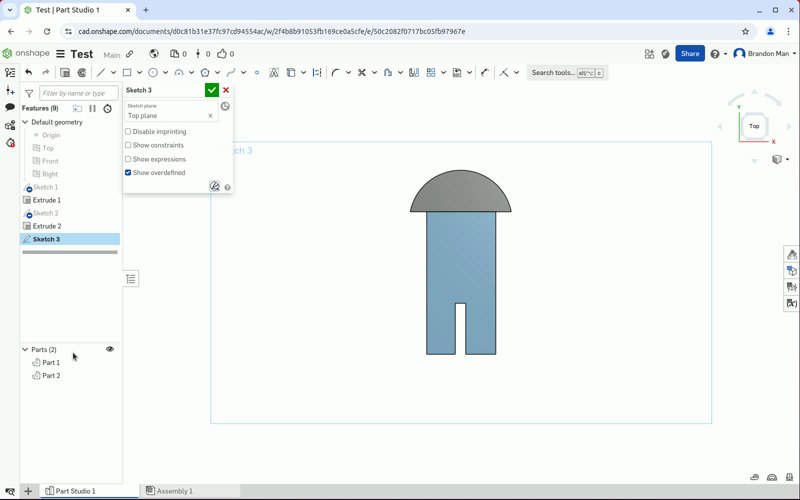
key(y)
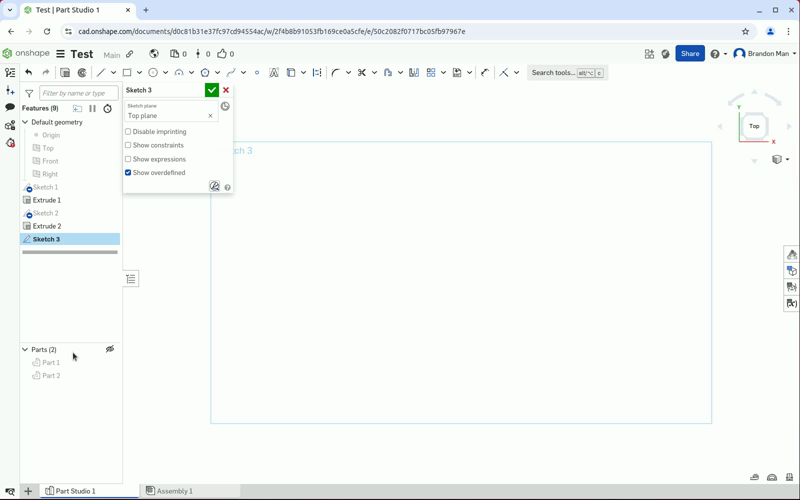
key(a)
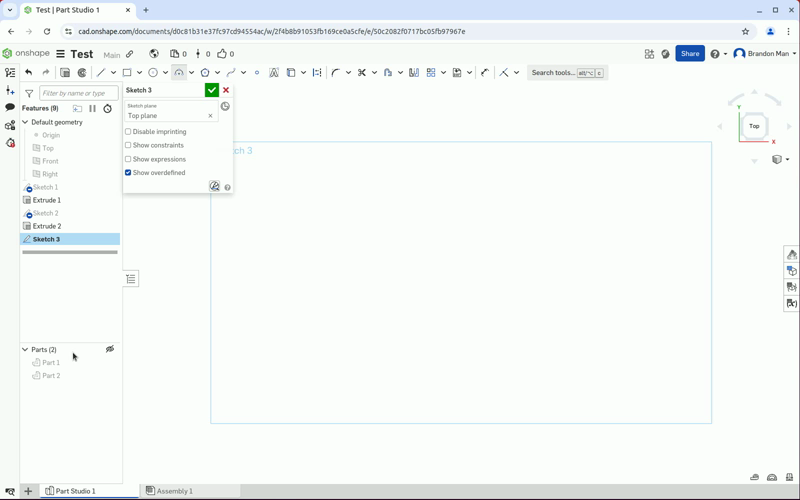
key_down(shift)
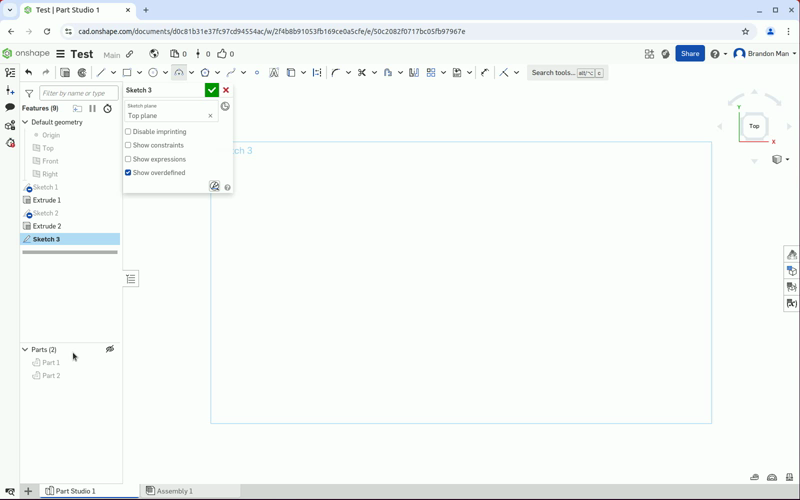
mouse_move(426, 354)
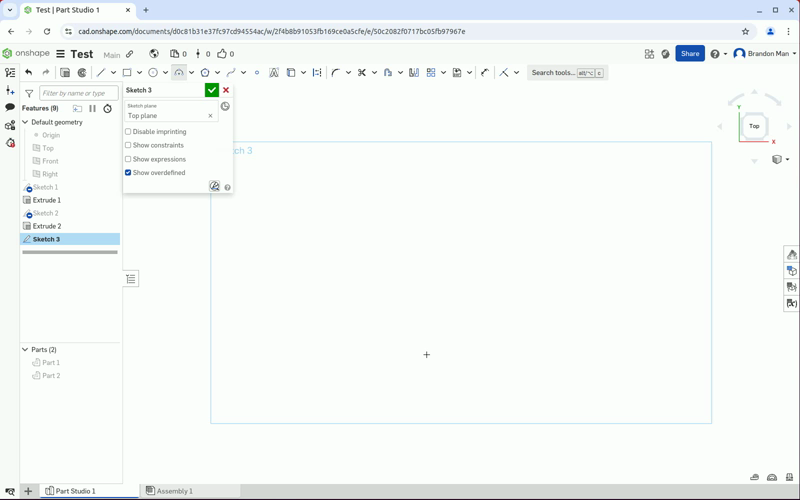
click(426, 354)
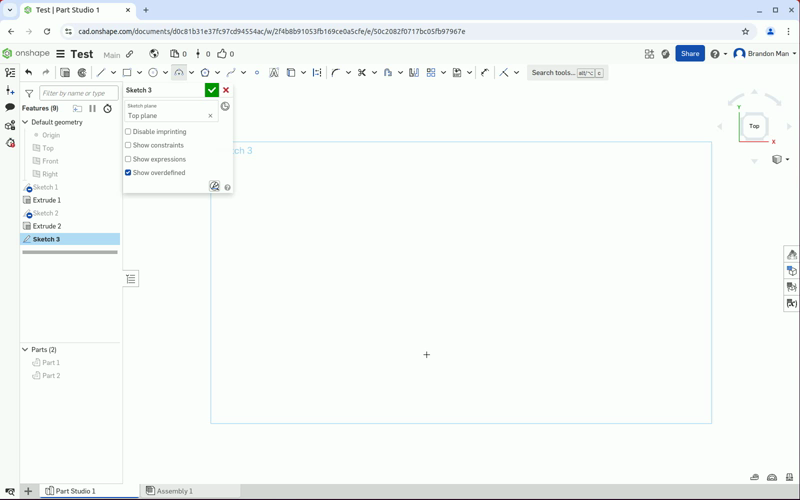
key_up(shift)
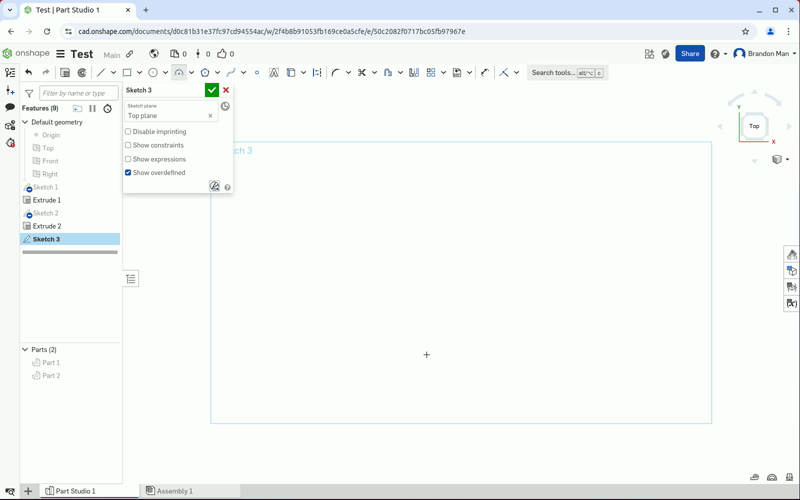
key_down(shift)
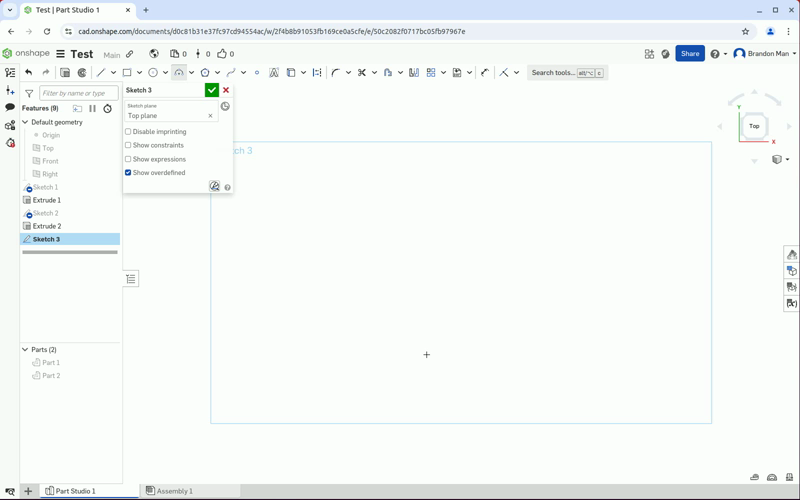
mouse_move(456, 389)
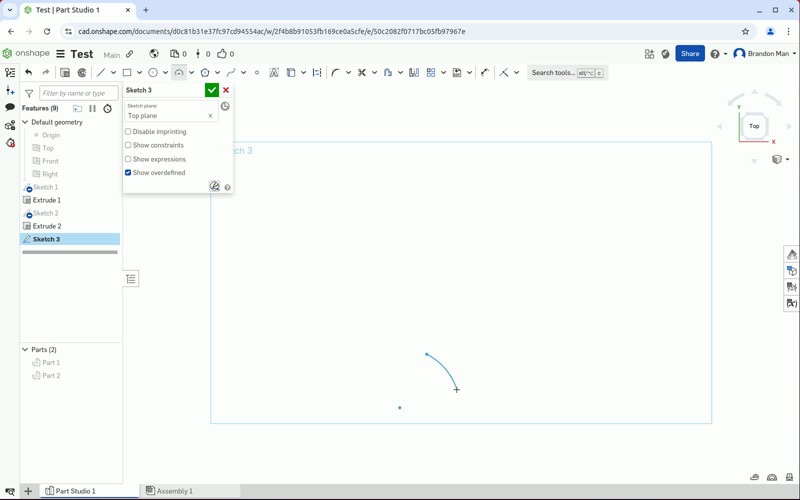
click(456, 389)
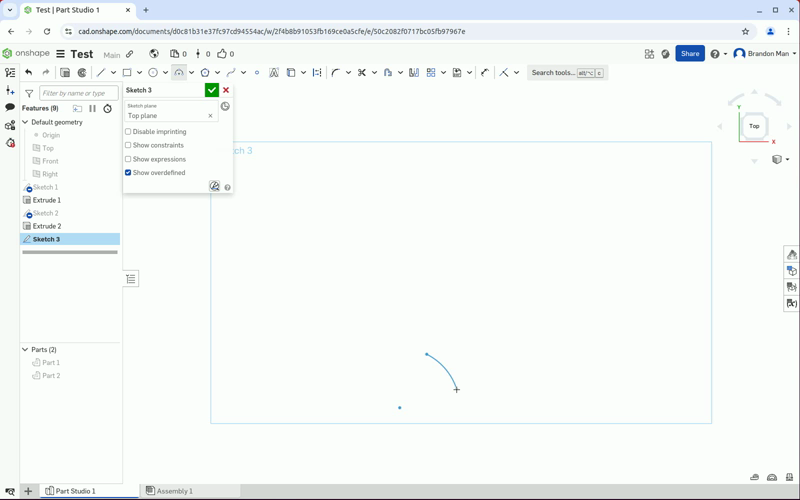
mouse_move(435, 377)
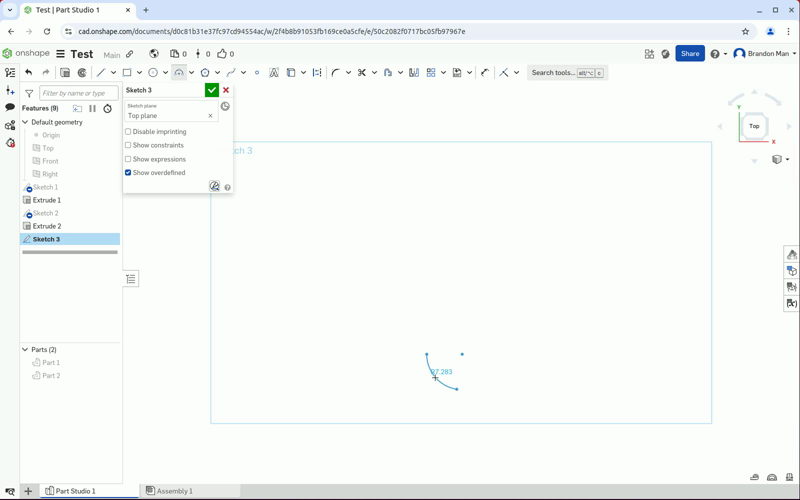
click(435, 377)
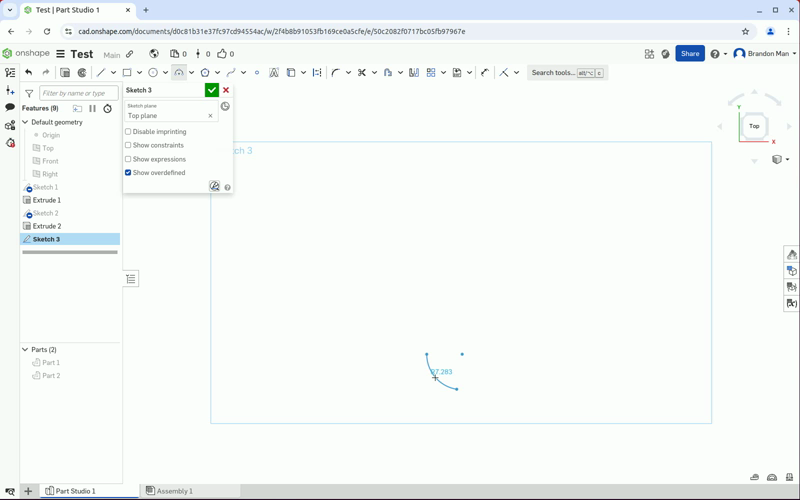
key_up(shift)
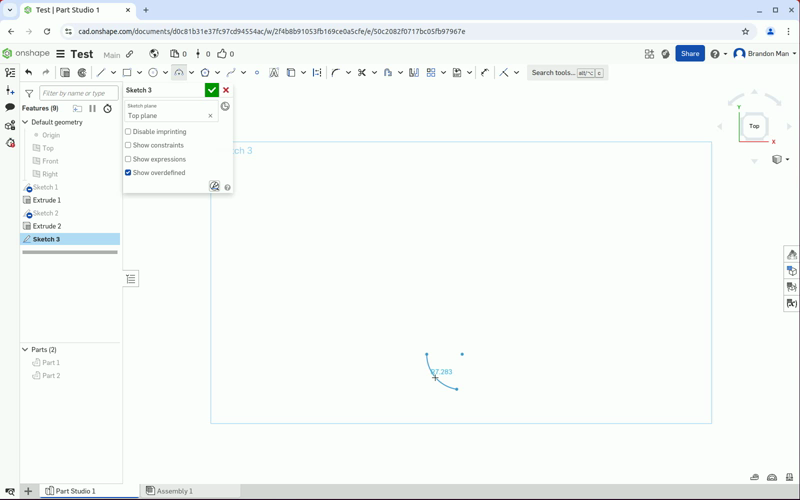
key(esc)
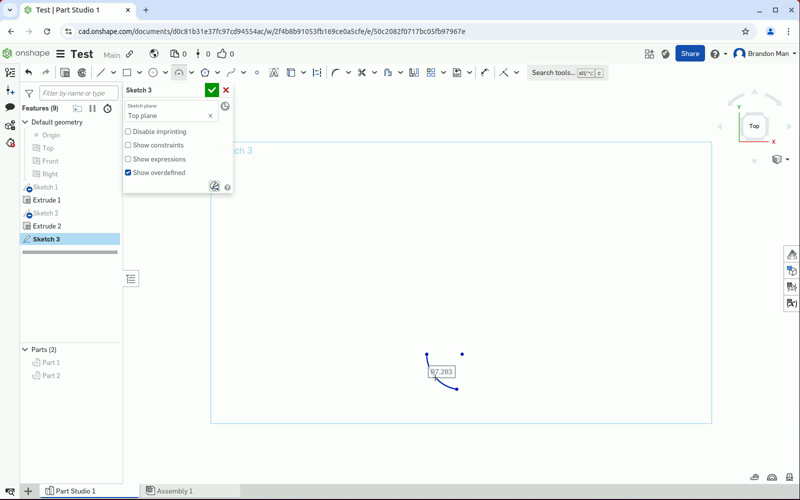
key(l)
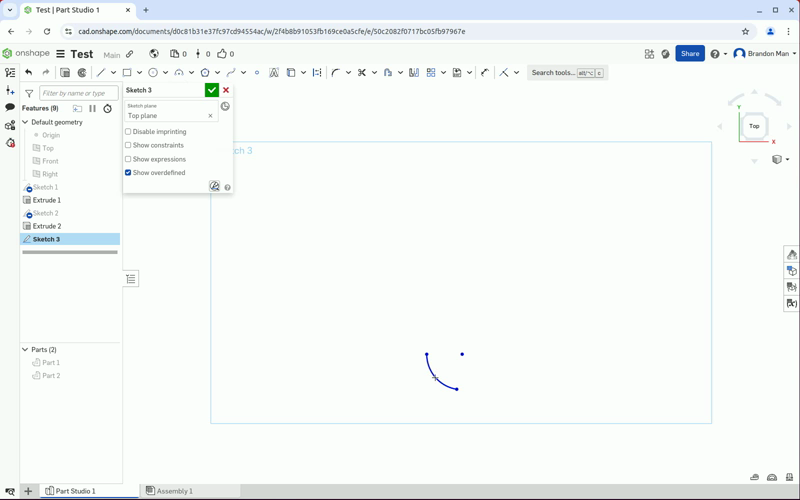
mouse_move(456, 389)
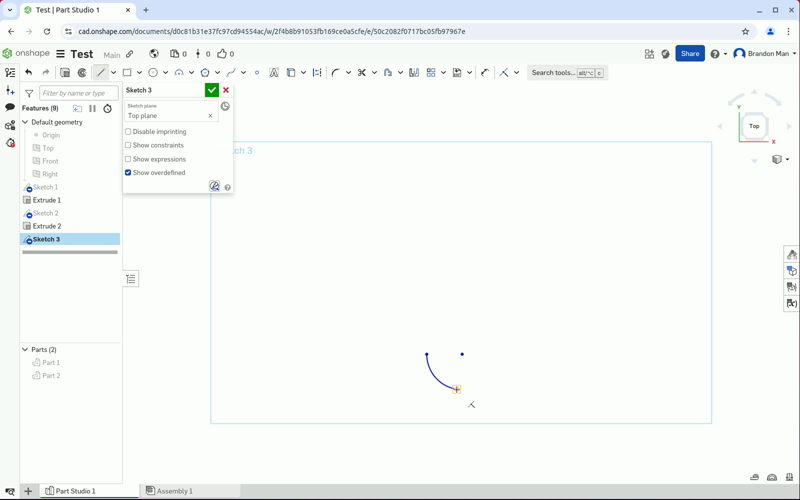
click(456, 389)
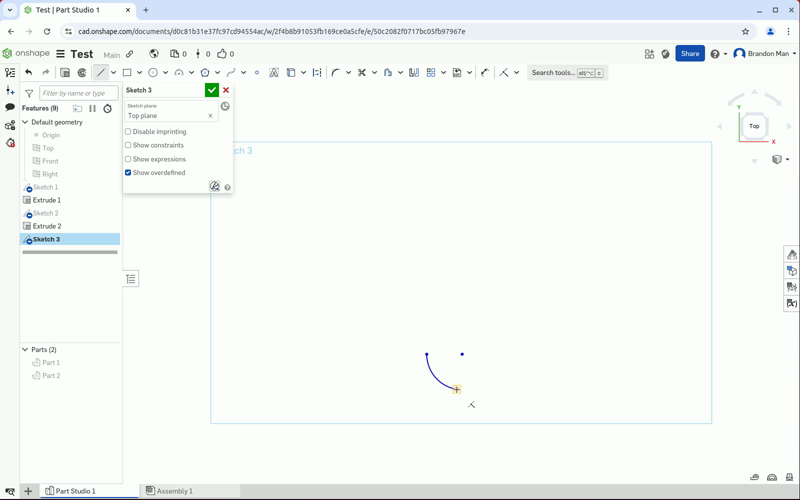
key_down(shift)
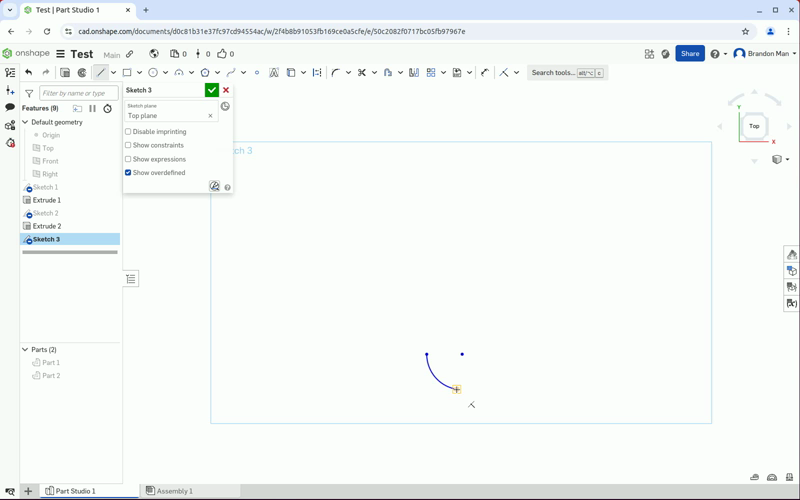
mouse_move(486, 389)
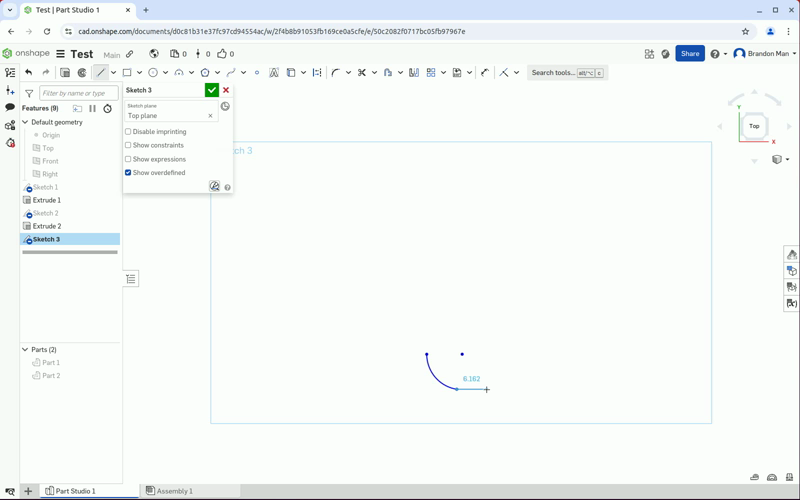
mouse_move(456, 354)
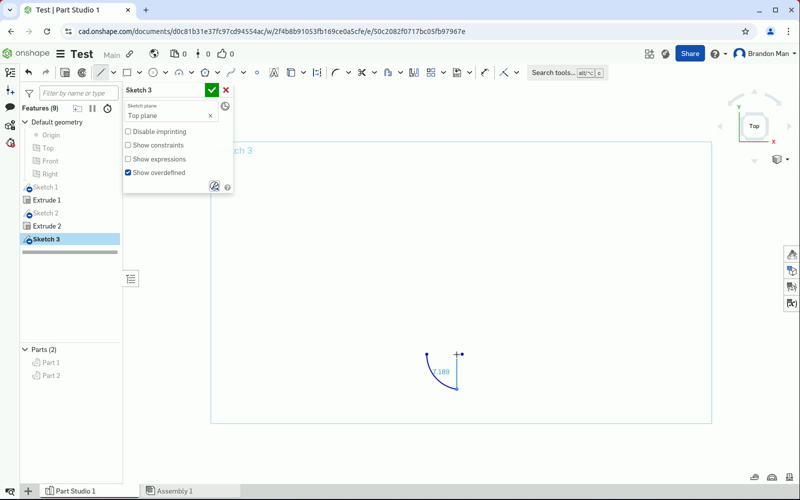
click(456, 354)
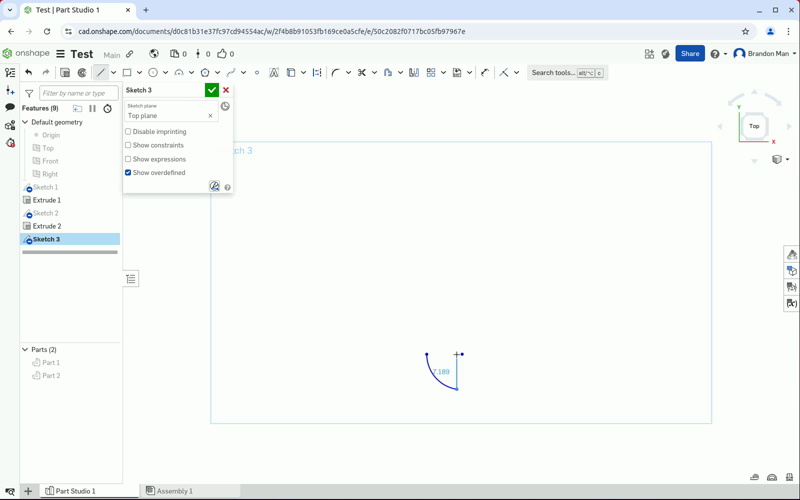
key_up(shift)
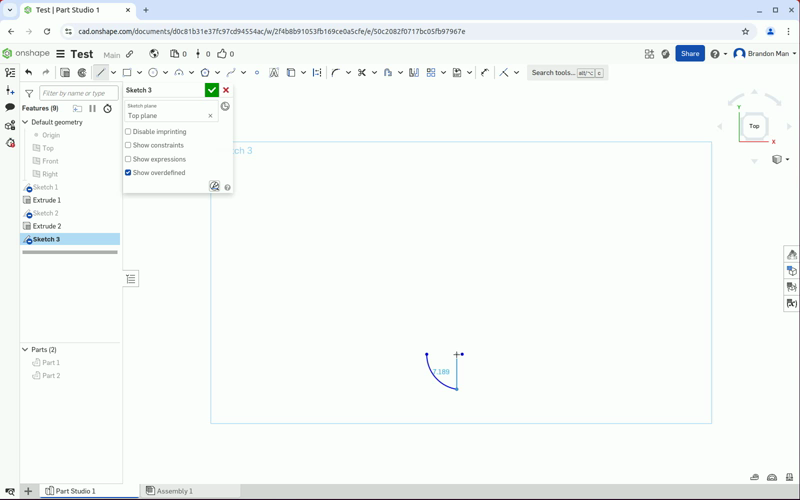
mouse_move(486, 354)
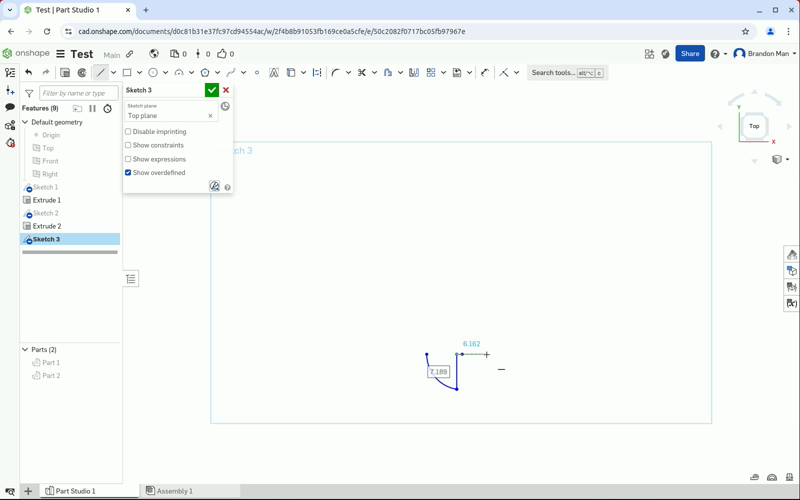
key_down(shift)
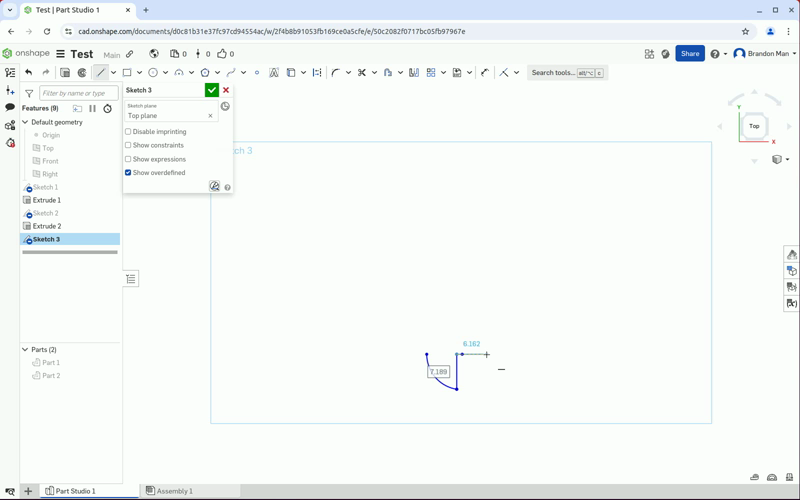
mouse_move(426, 354)
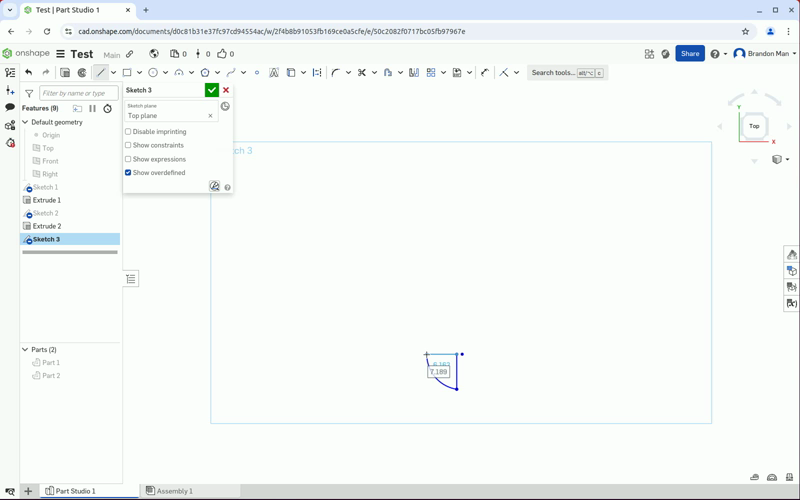
key_up(shift)
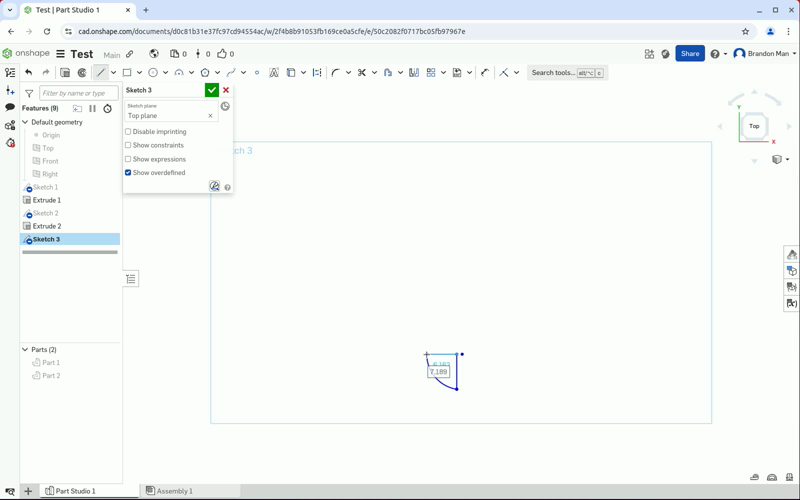
click(426, 354)
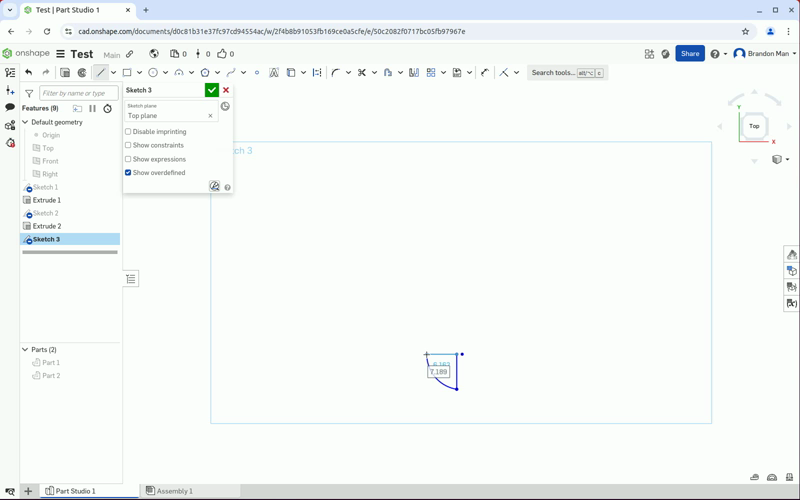
key(esc)
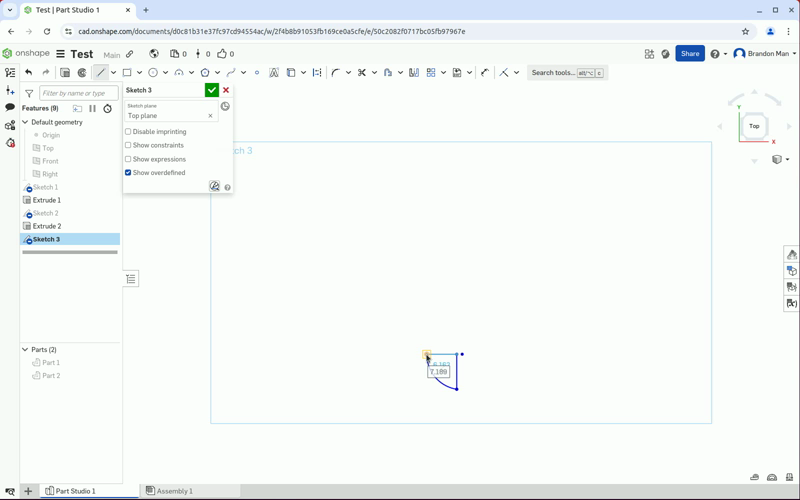
mouse_move(437, 367)
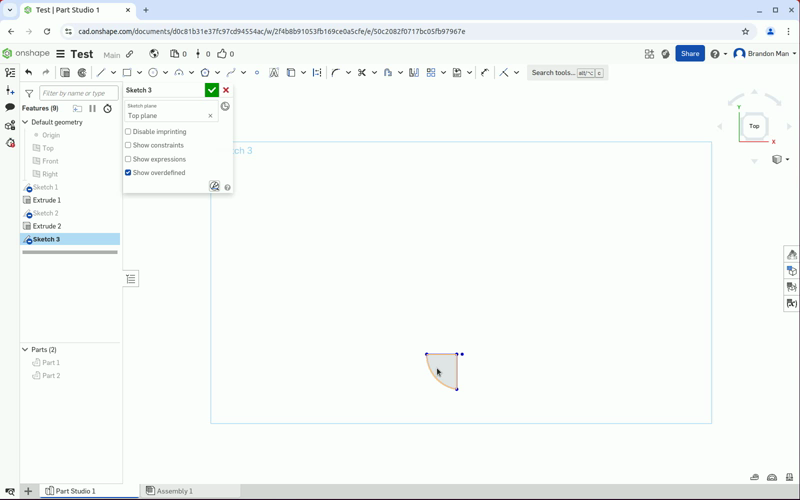
scroll(6)
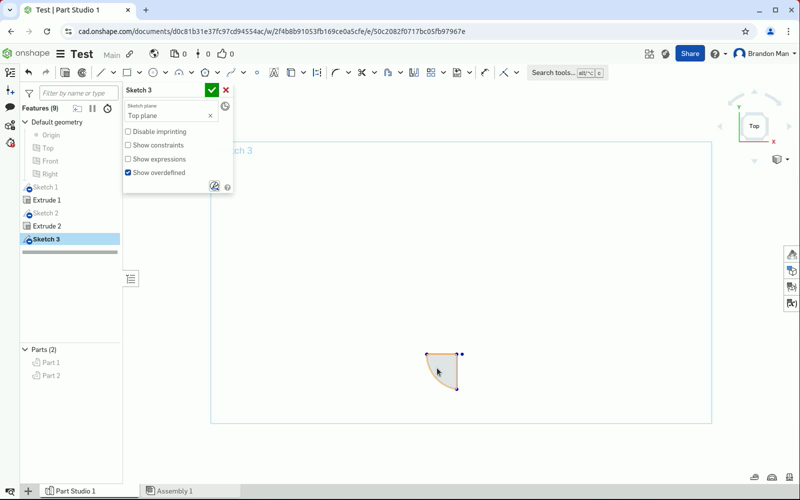
scroll(6)
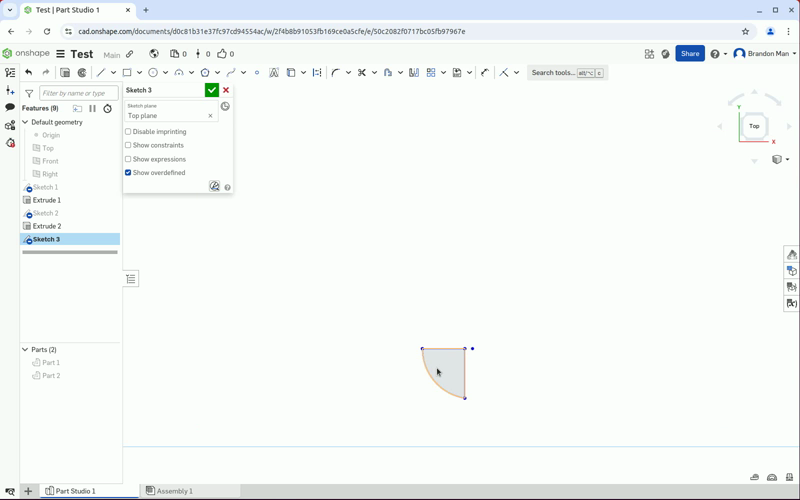
scroll(6)
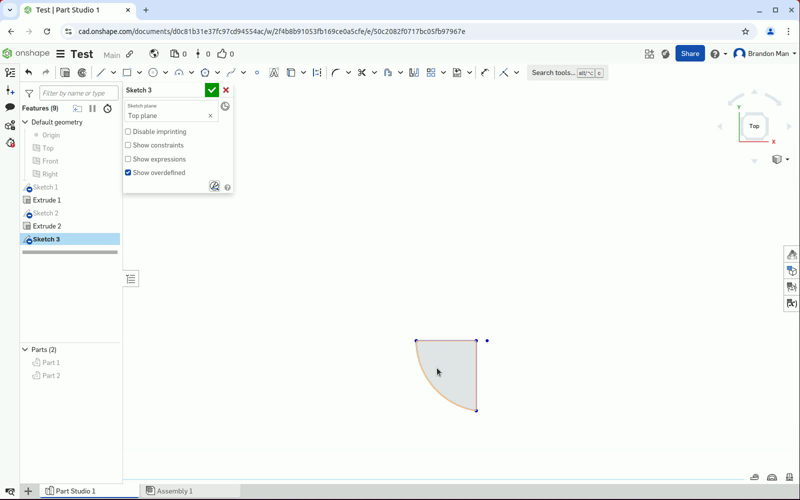
scroll(6)
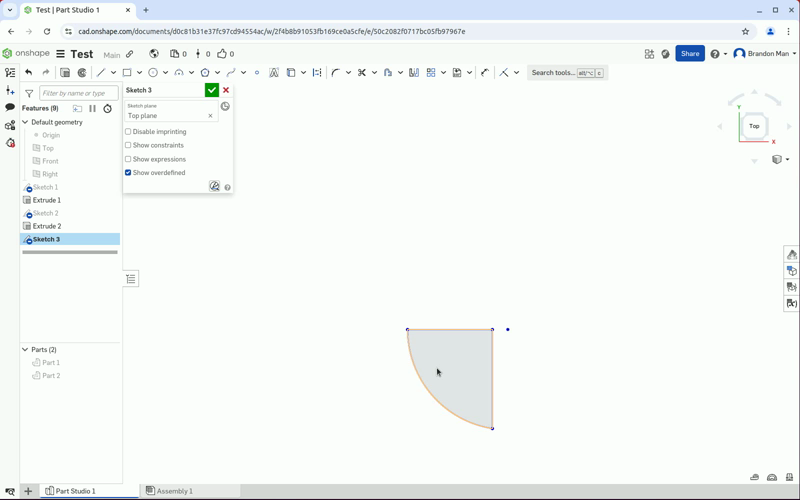
scroll(6)
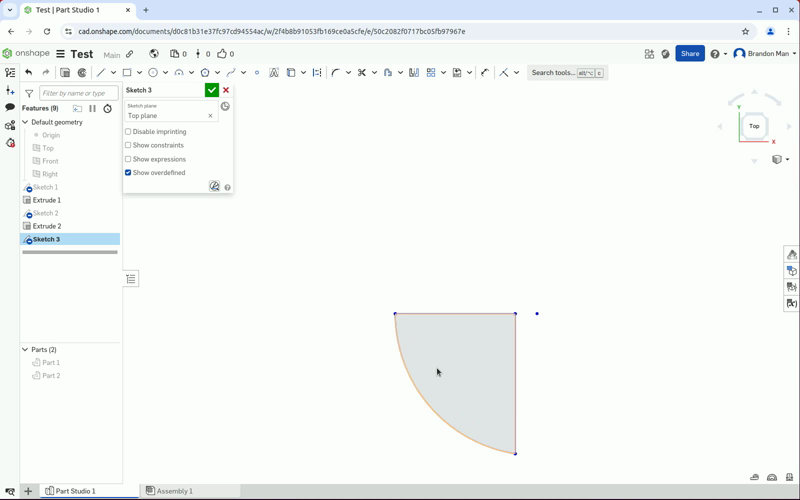
scroll(6)
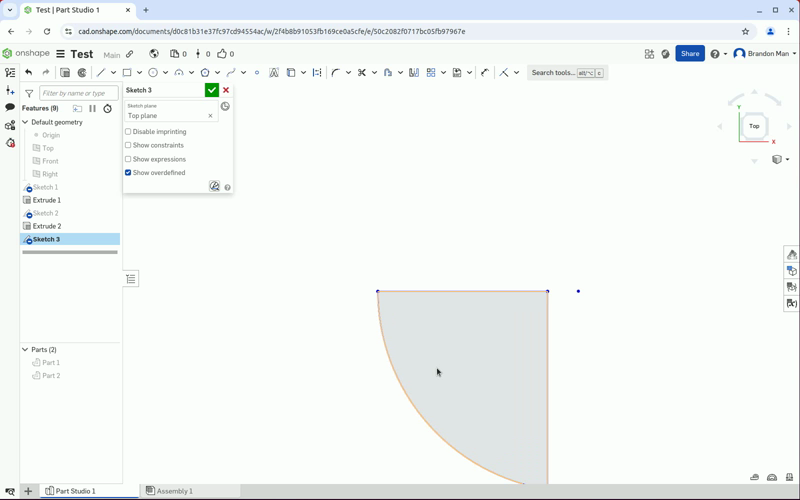
scroll(6)
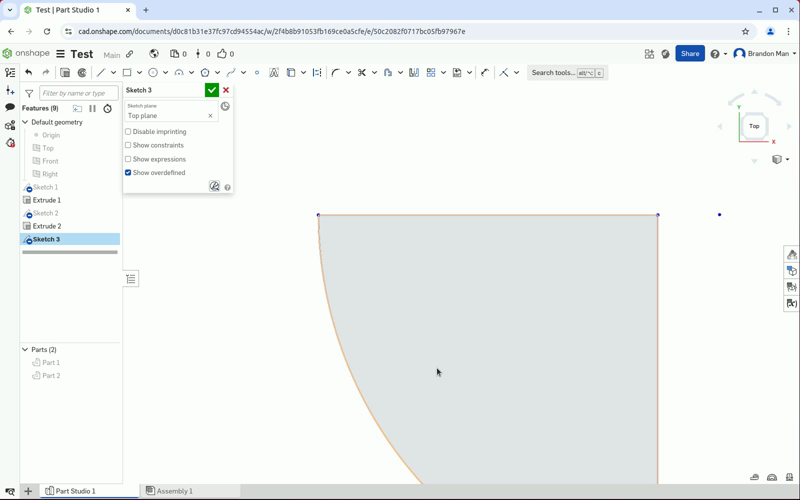
click(437, 367)
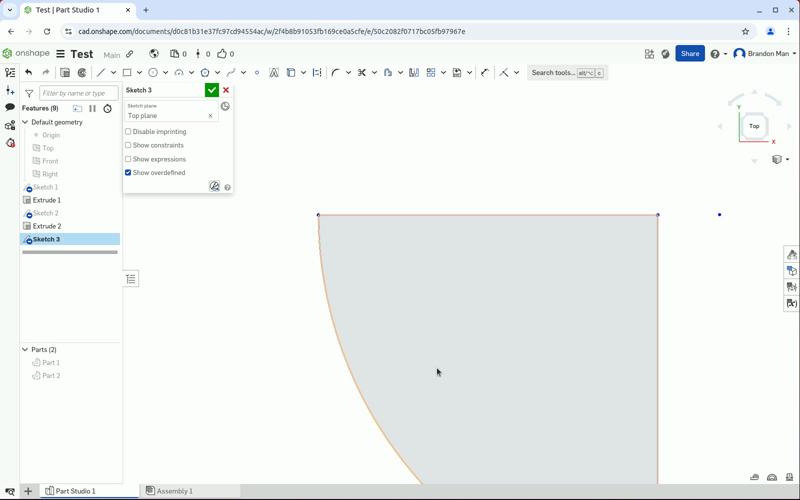
scroll(-6)
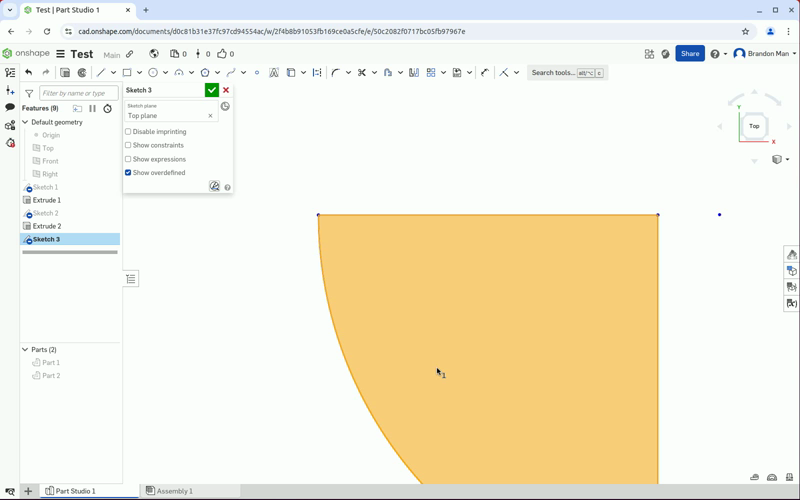
scroll(-6)
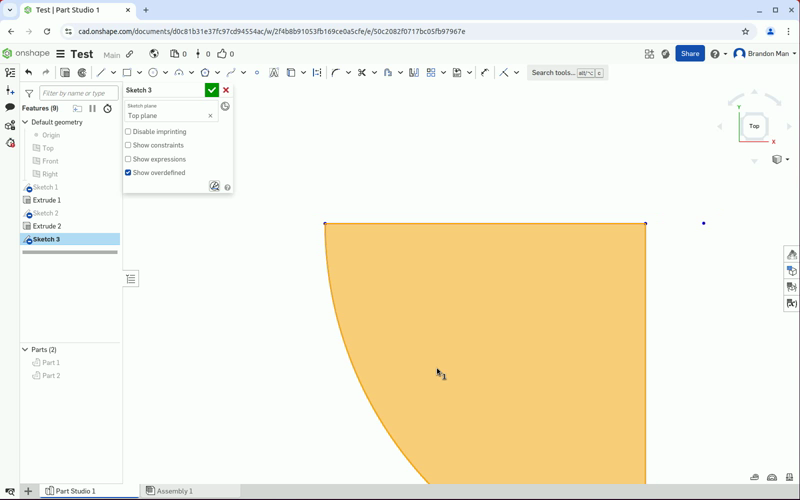
scroll(-6)
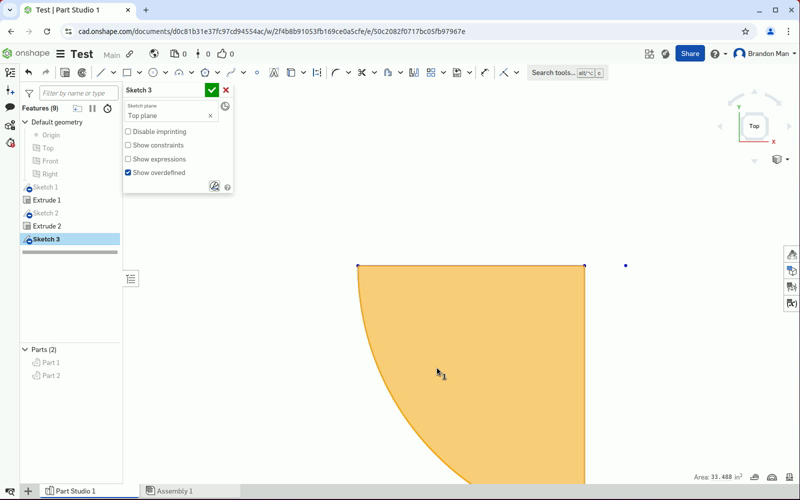
scroll(-6)
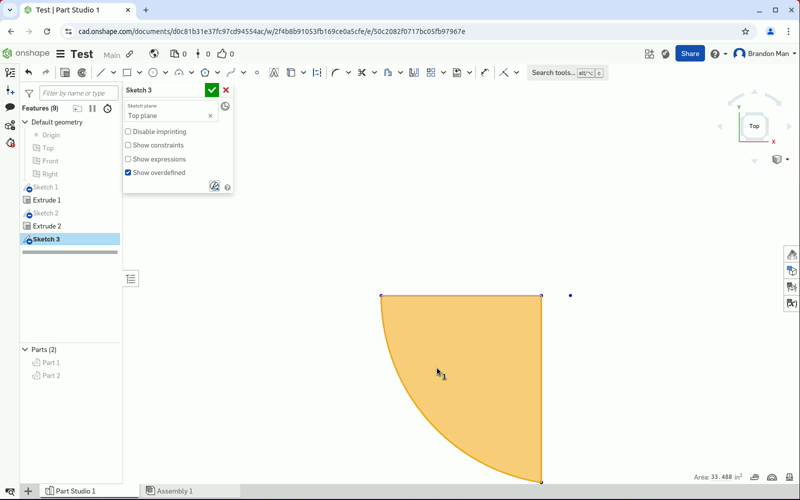
scroll(-6)
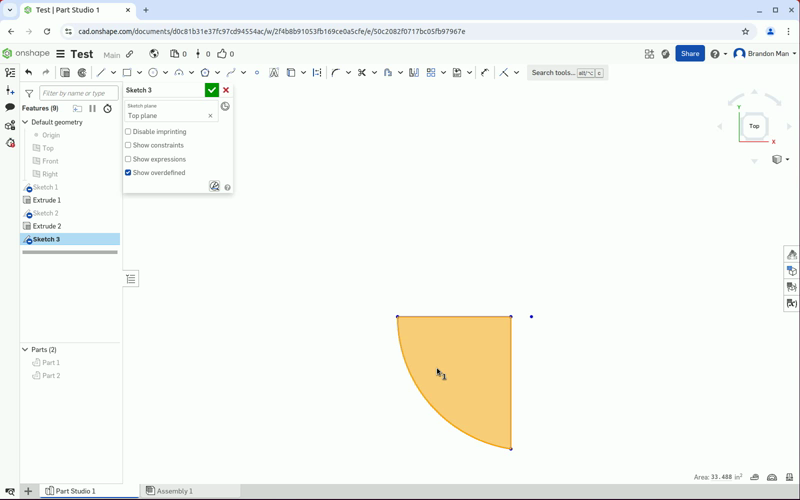
scroll(-6)
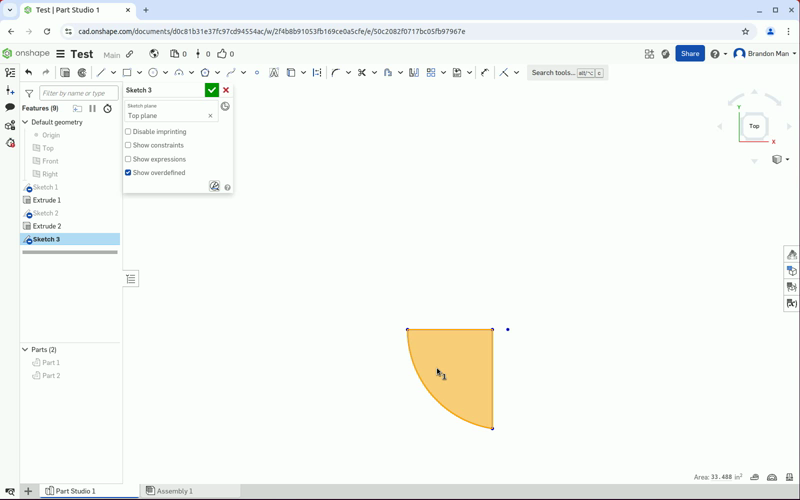
scroll(-6)
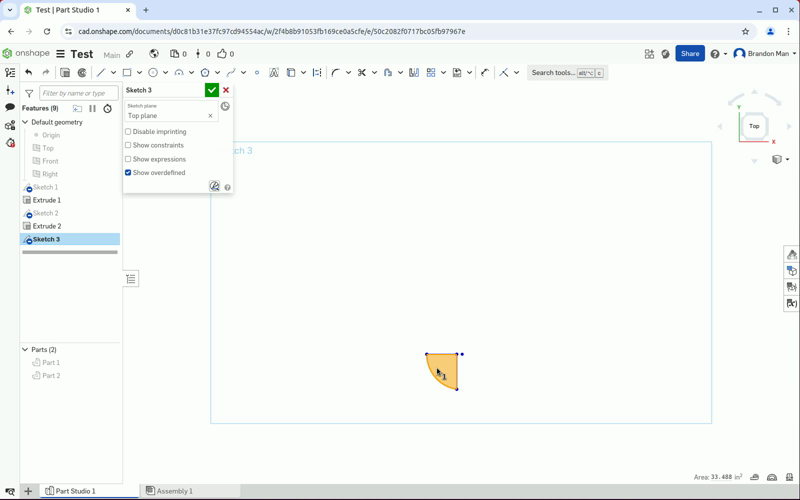
mouse_move(73, 352)
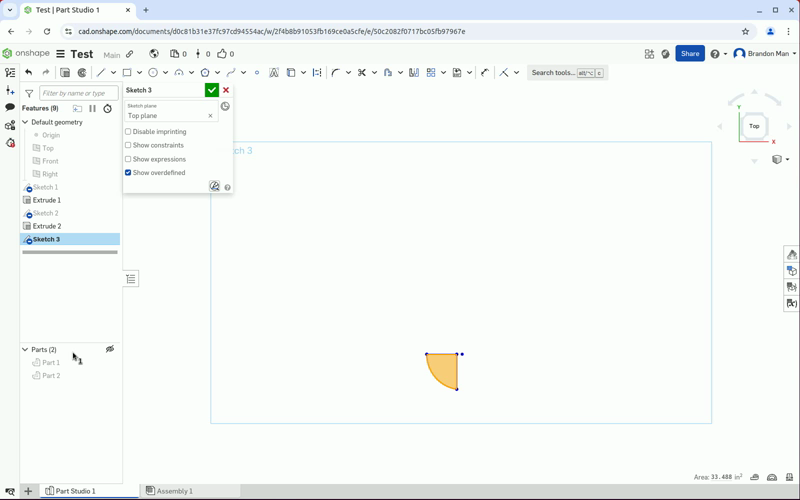
key(shift+y)
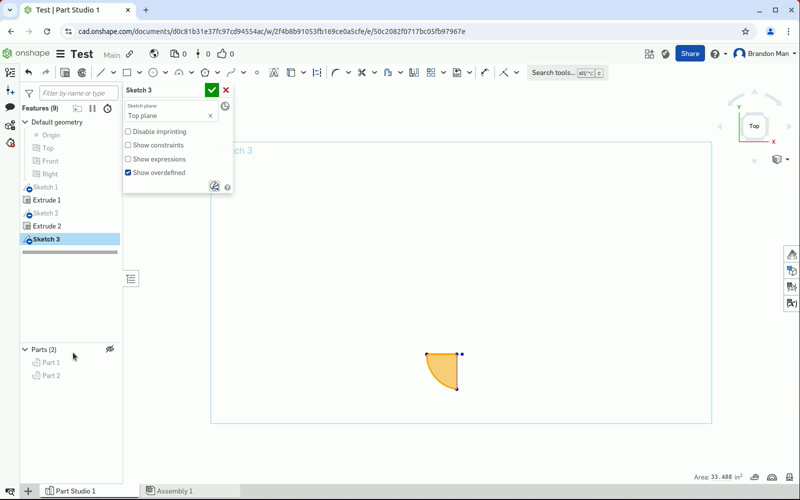
key(shift+e)
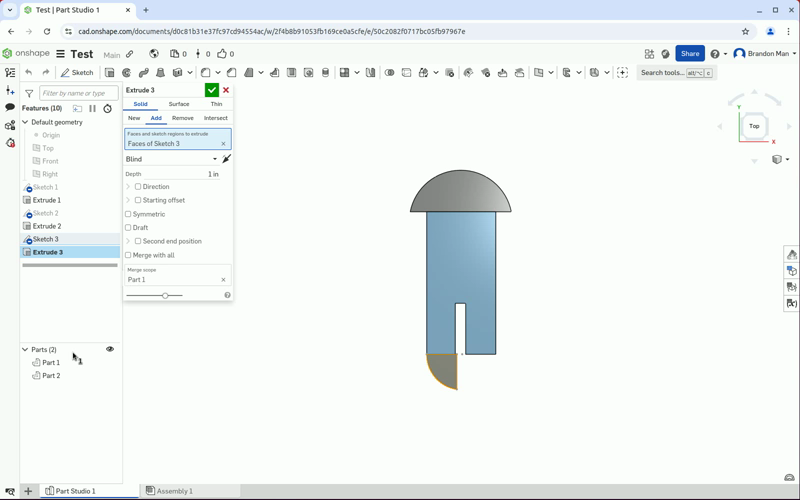
mouse_move(143, 106)
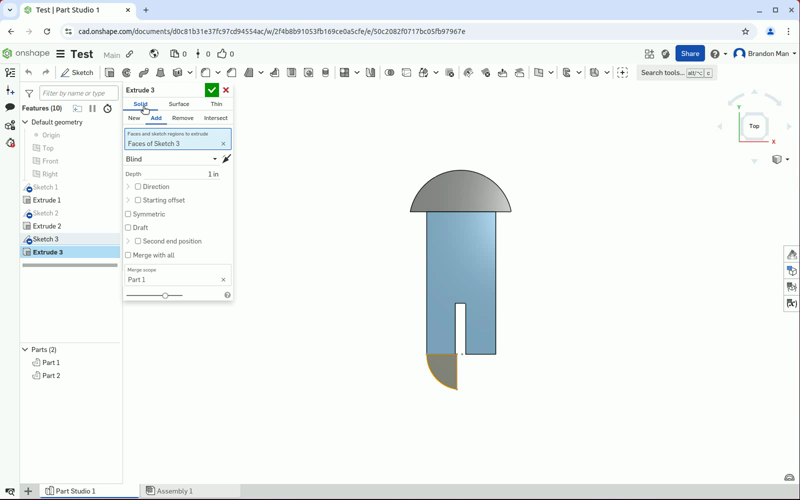
click(143, 106)
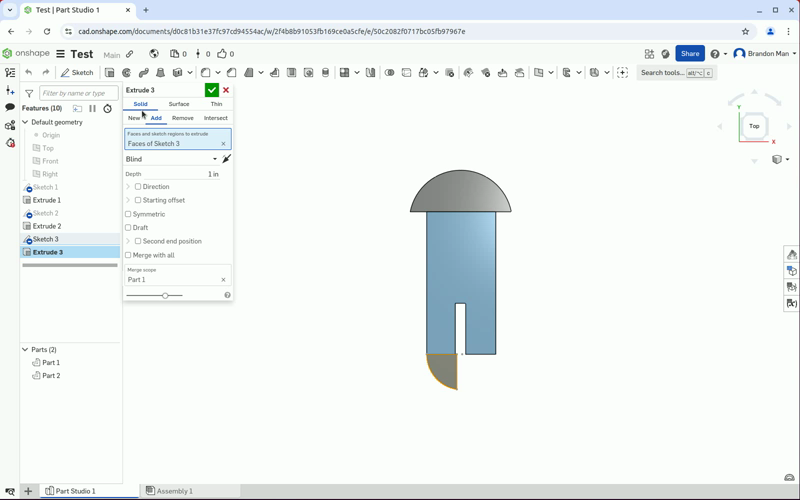
mouse_move(137, 120)
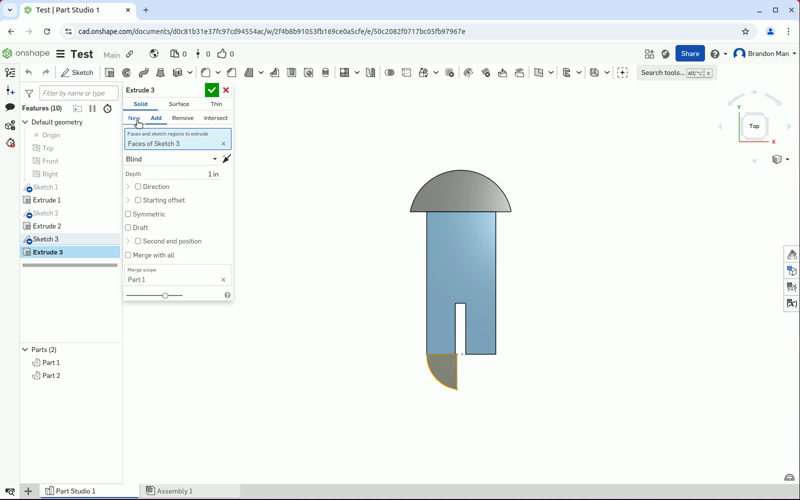
click(137, 120)
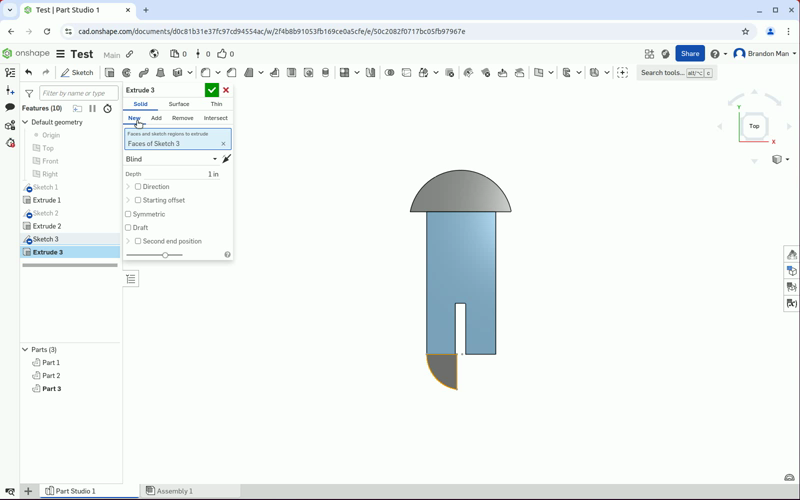
key(tab, 4)
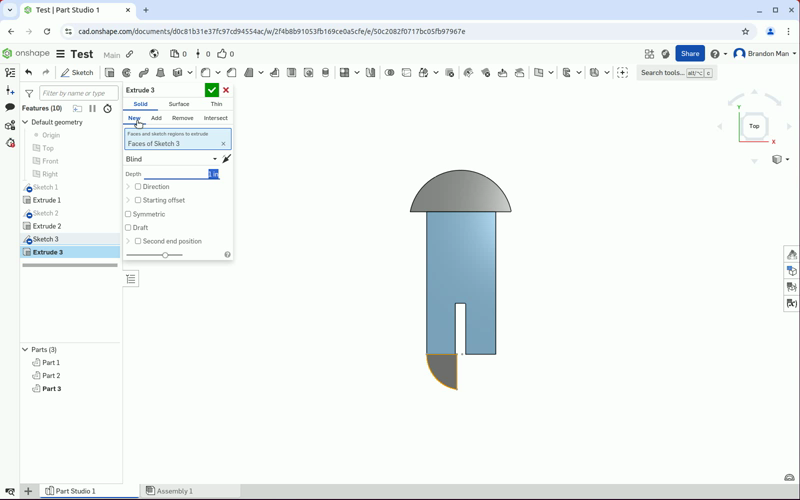
text(2.166)
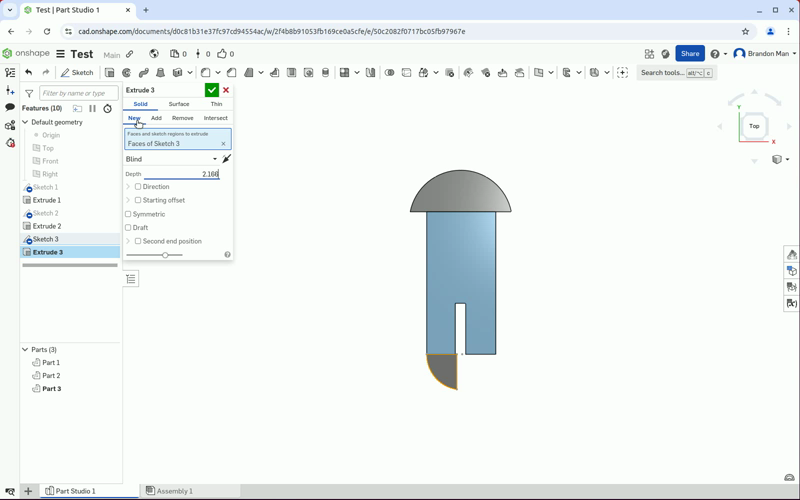
key(enter)
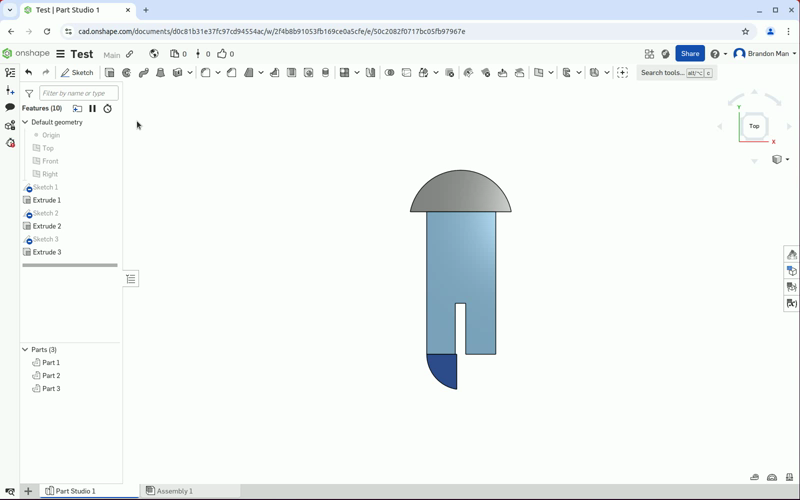
key(shift+h)
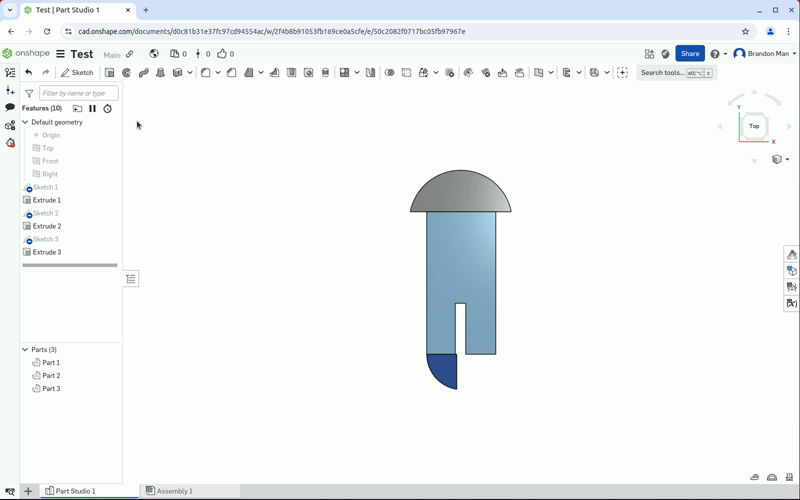
key(shift+h)
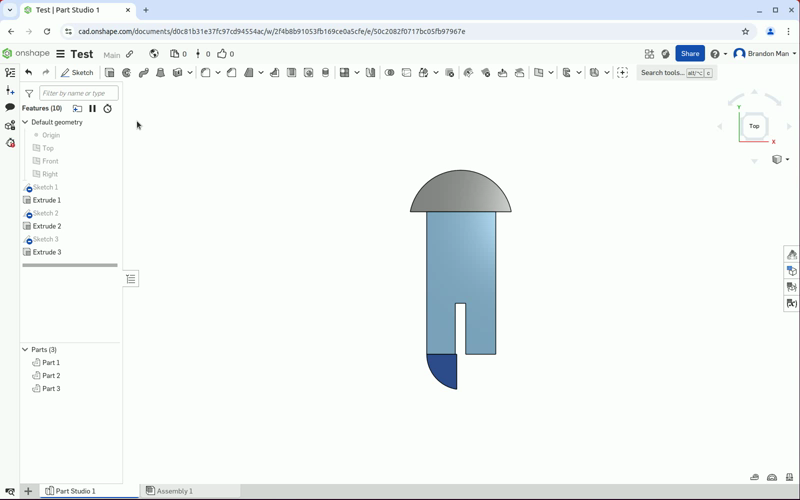
mouse_move(73, 189)
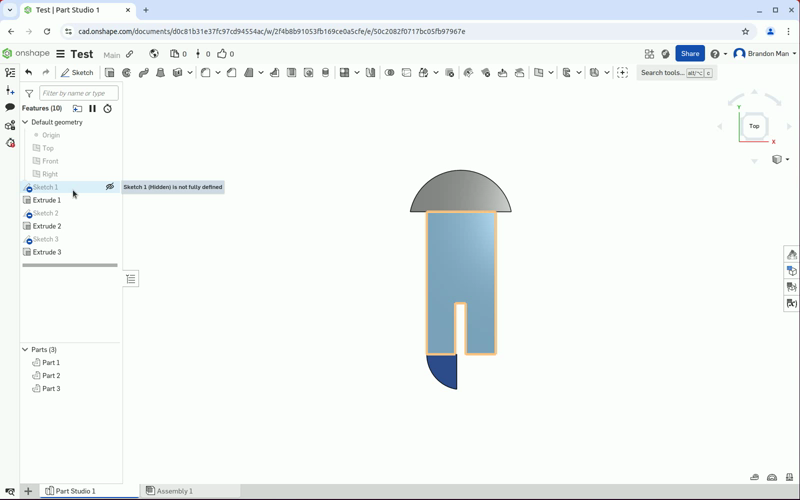
click(73, 189)
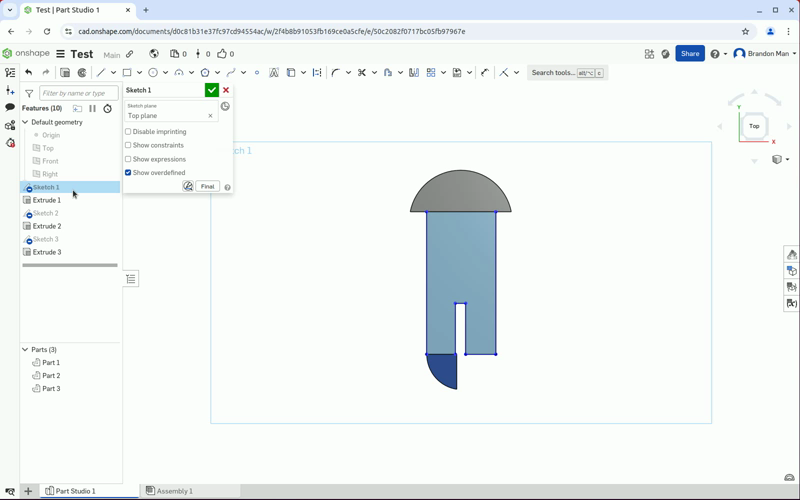
mouse_move(229, 92)
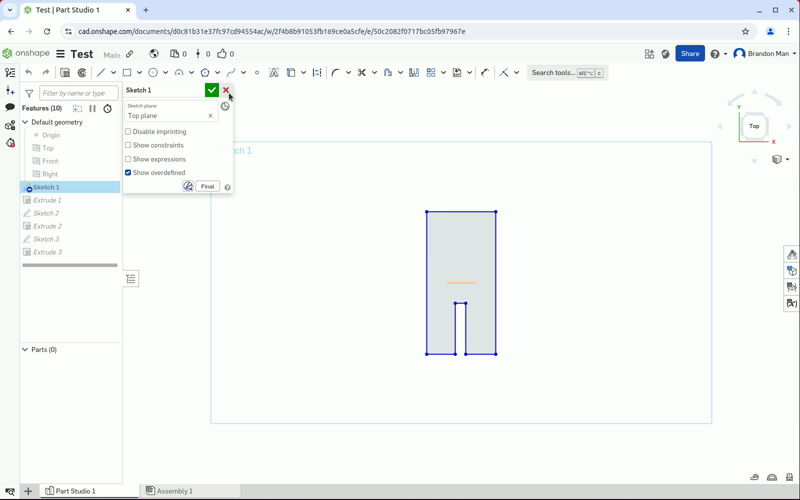
click(229, 92)
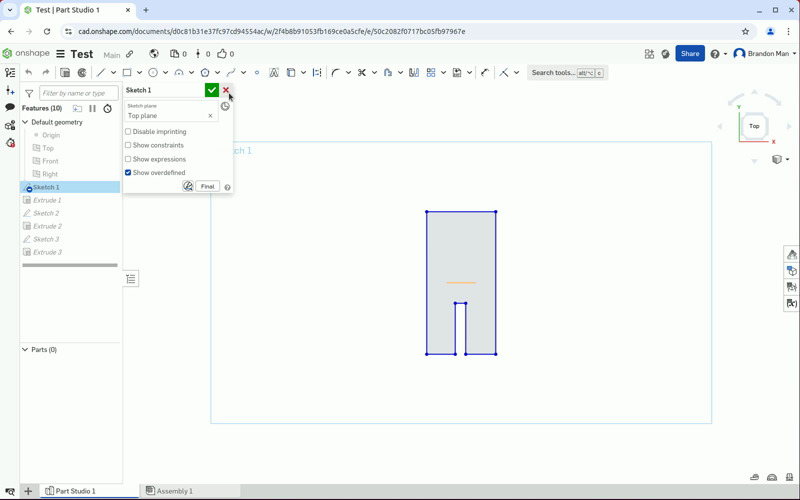
key(shift+s)
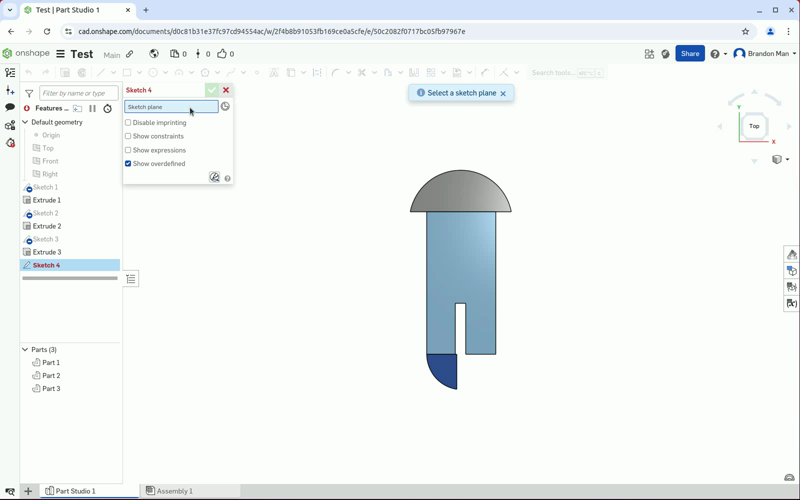
mouse_move(73, 150)
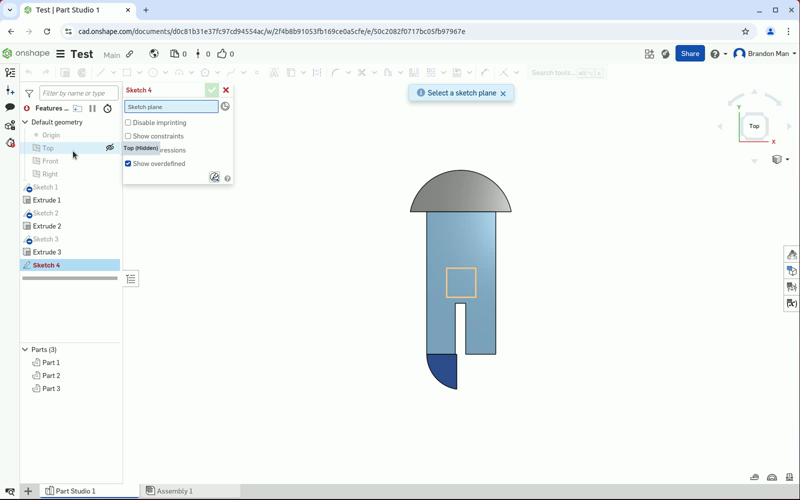
click(73, 150)
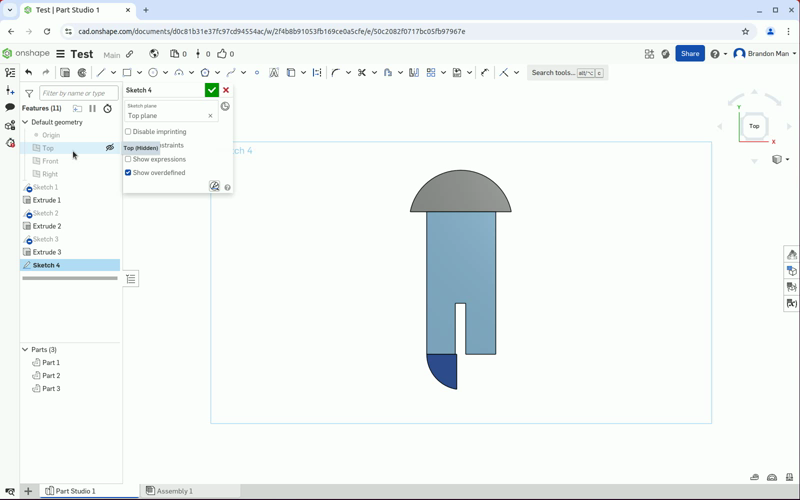
mouse_move(73, 352)
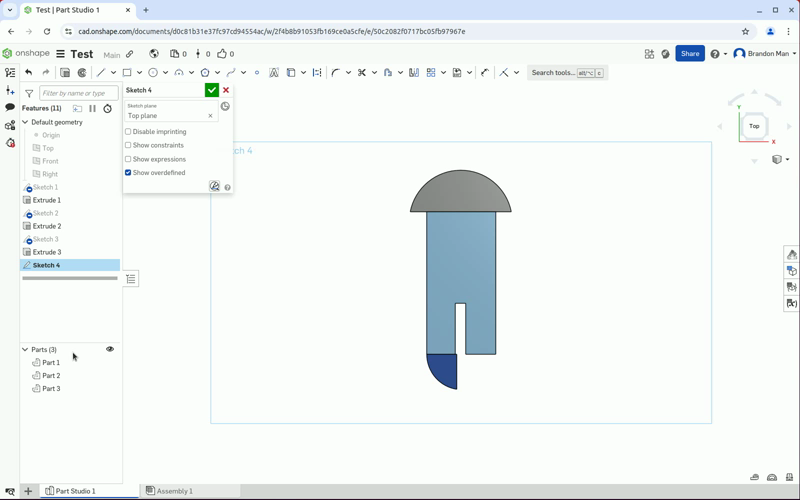
key(y)
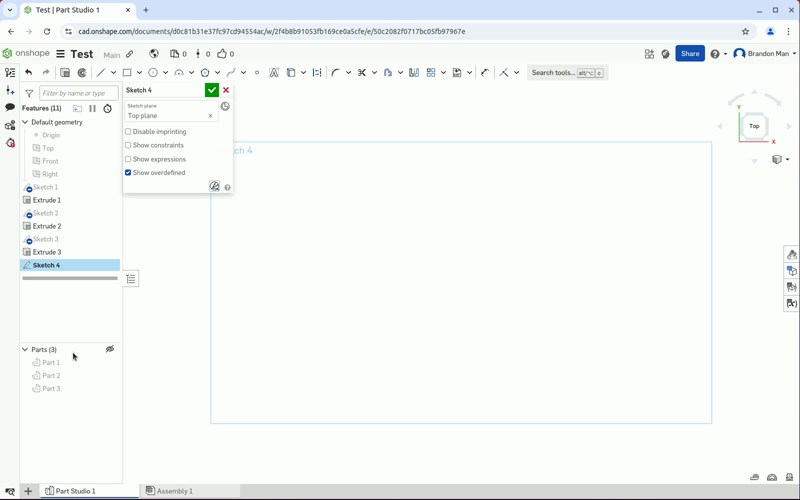
key(a)
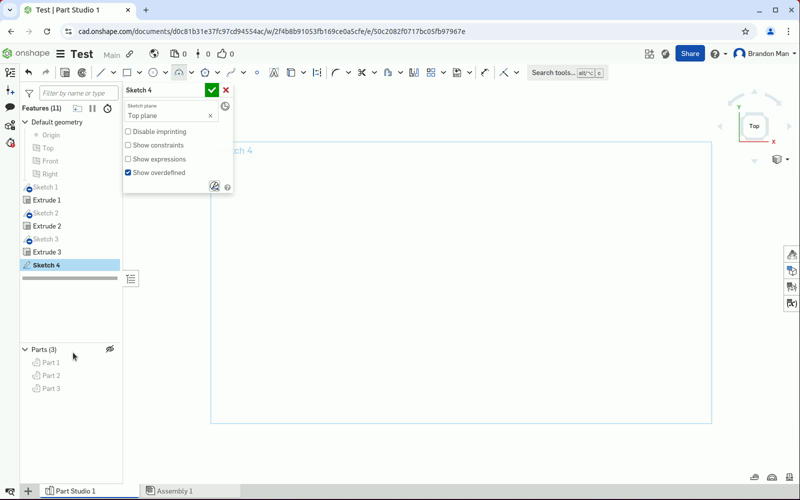
key_down(shift)
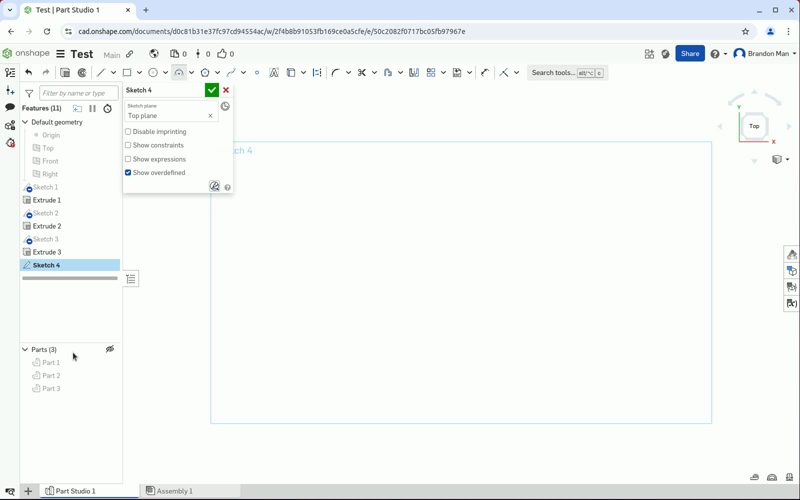
mouse_move(465, 388)
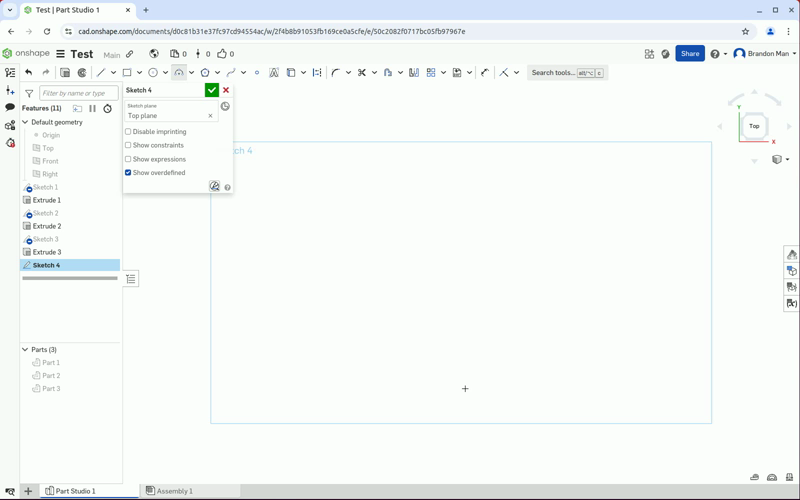
click(465, 388)
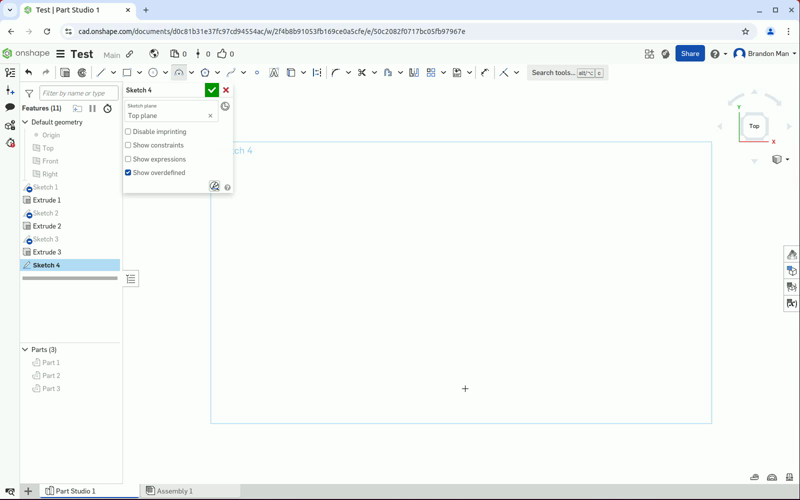
key_up(shift)
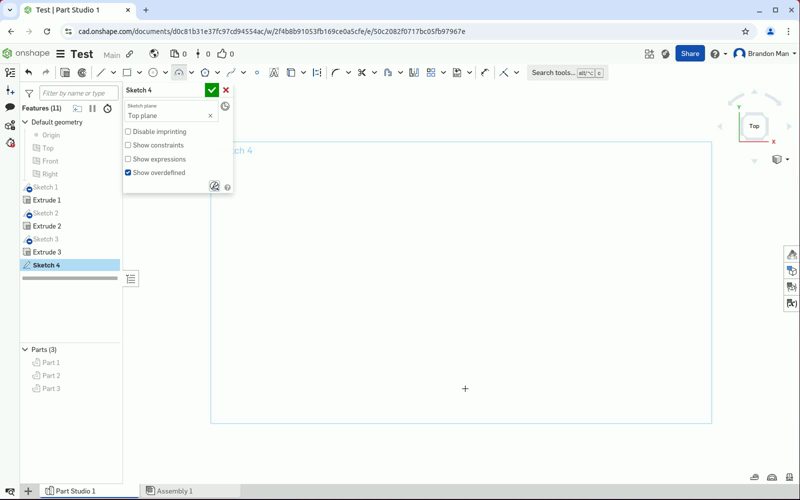
key_down(shift)
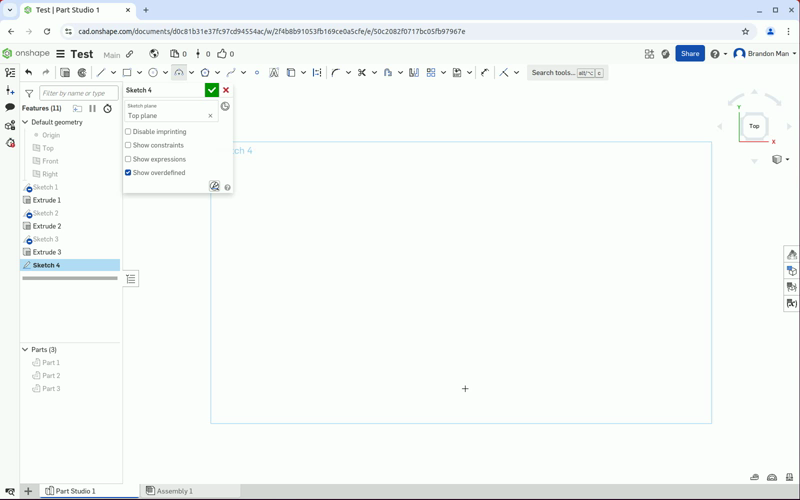
mouse_move(495, 353)
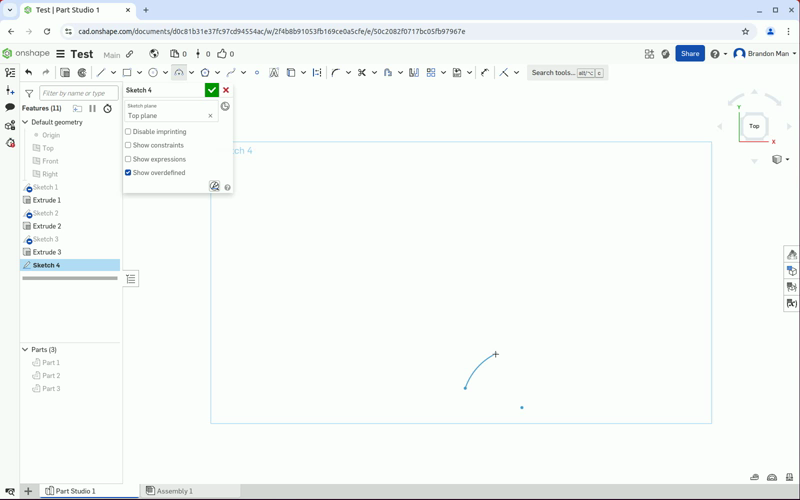
click(495, 353)
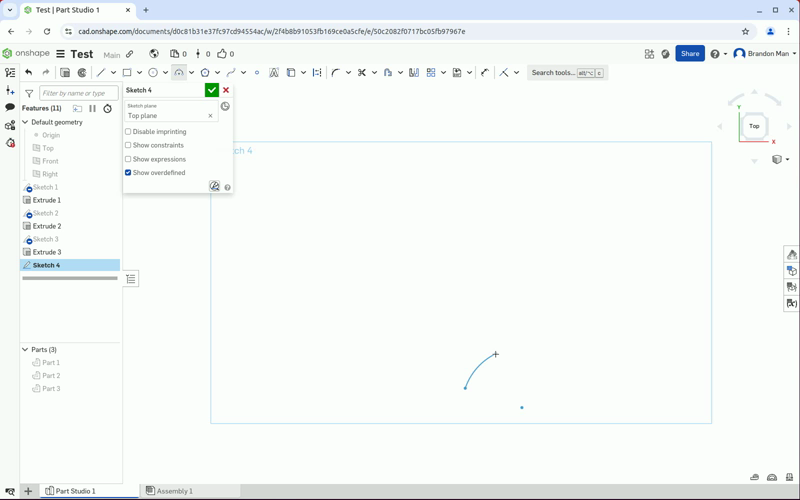
mouse_move(486, 376)
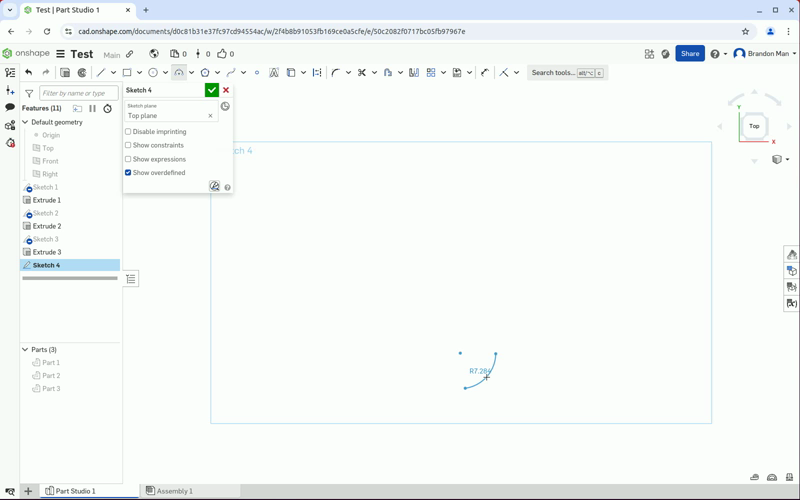
click(486, 376)
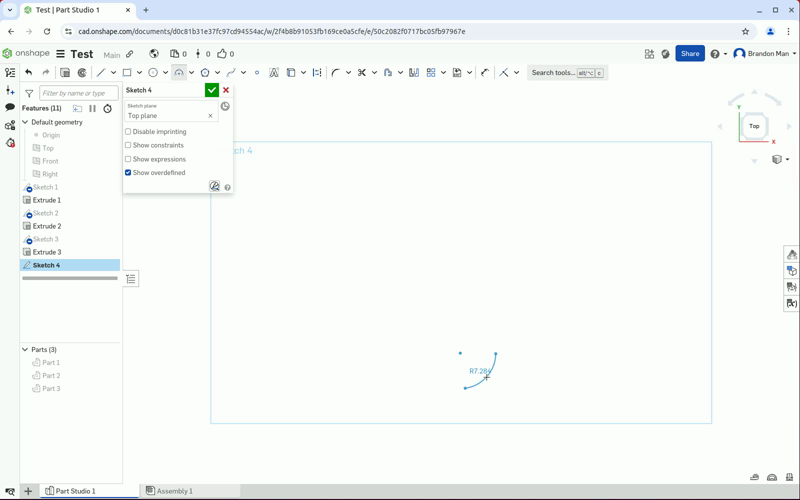
key_up(shift)
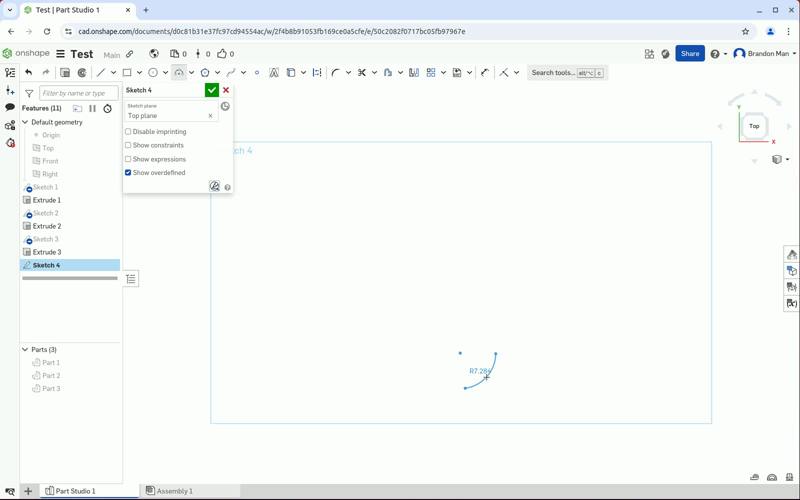
key(esc)
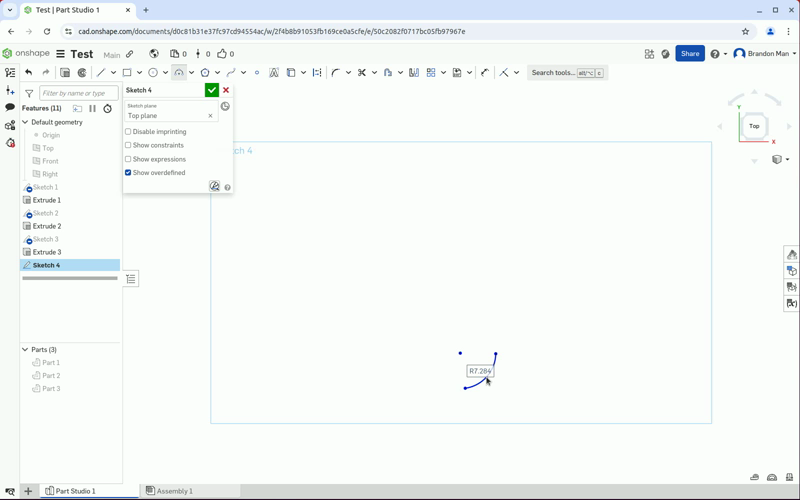
key(l)
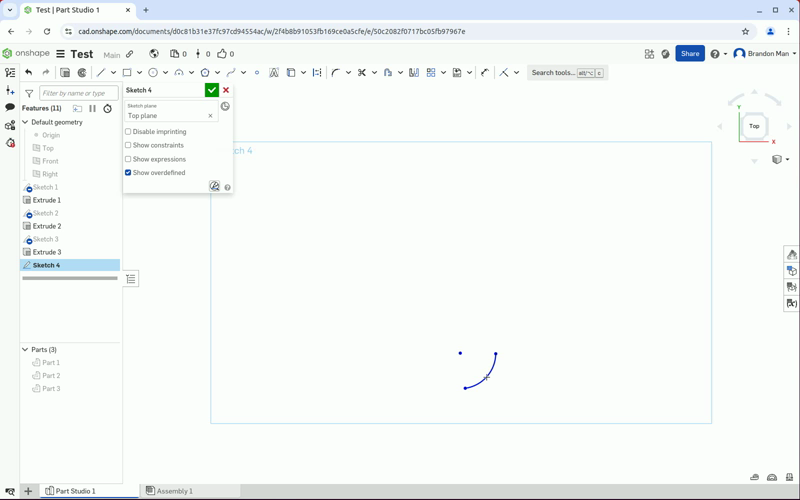
mouse_move(495, 353)
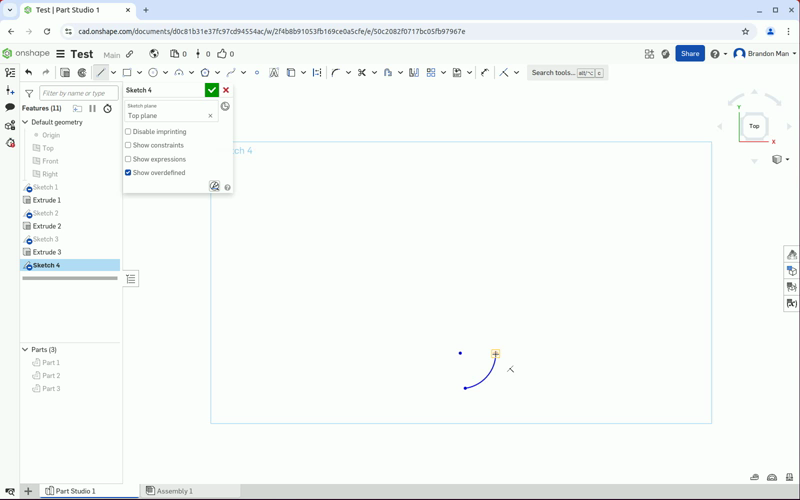
click(495, 353)
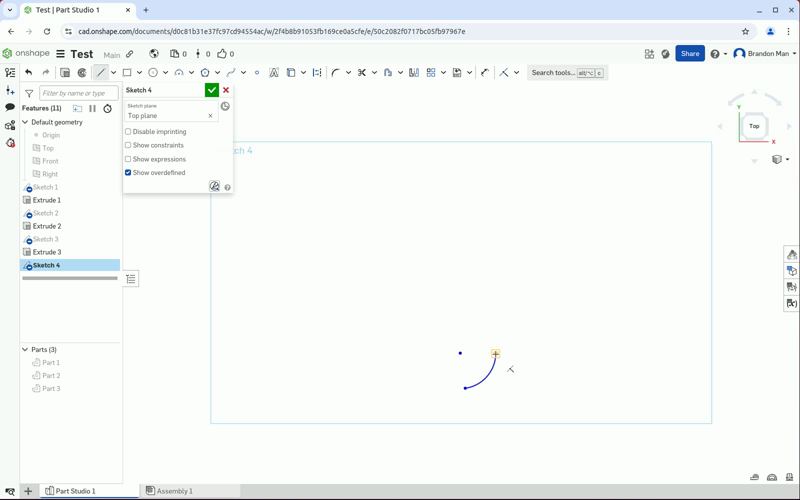
key_down(shift)
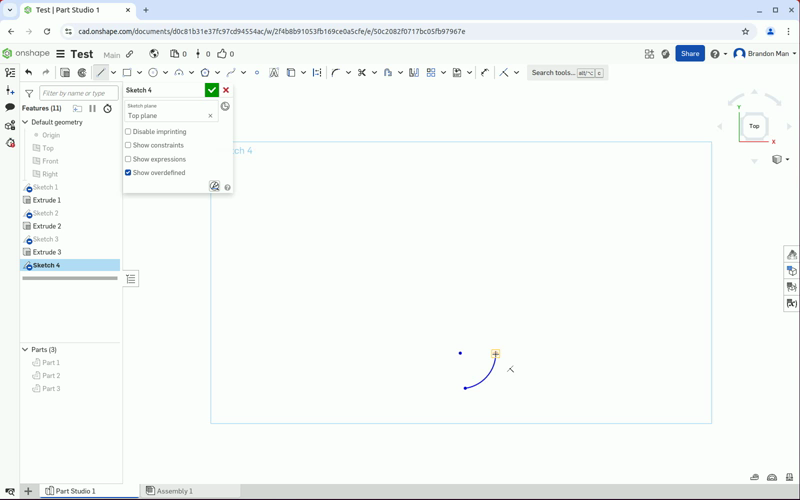
mouse_move(525, 353)
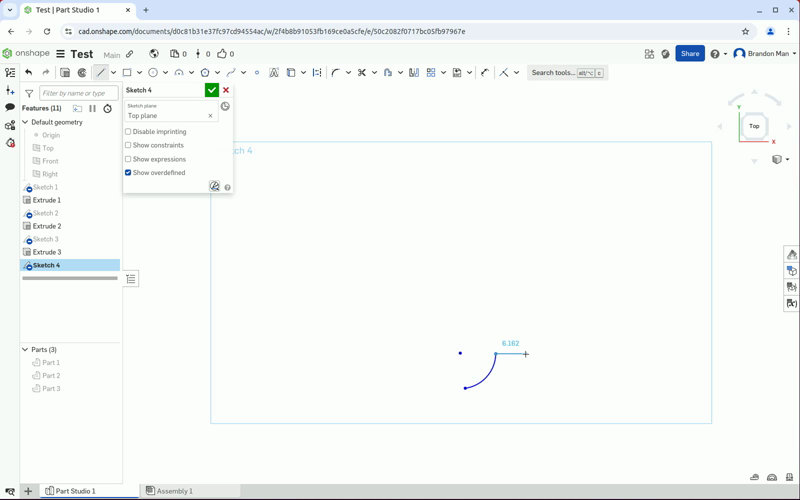
mouse_move(465, 353)
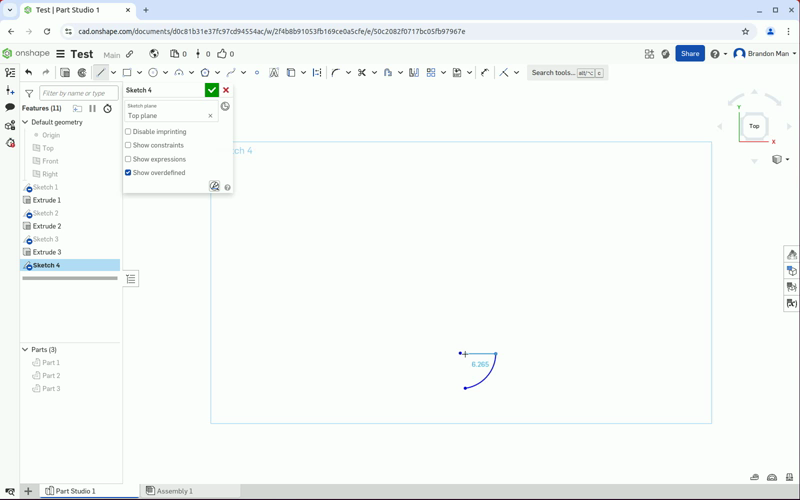
click(465, 353)
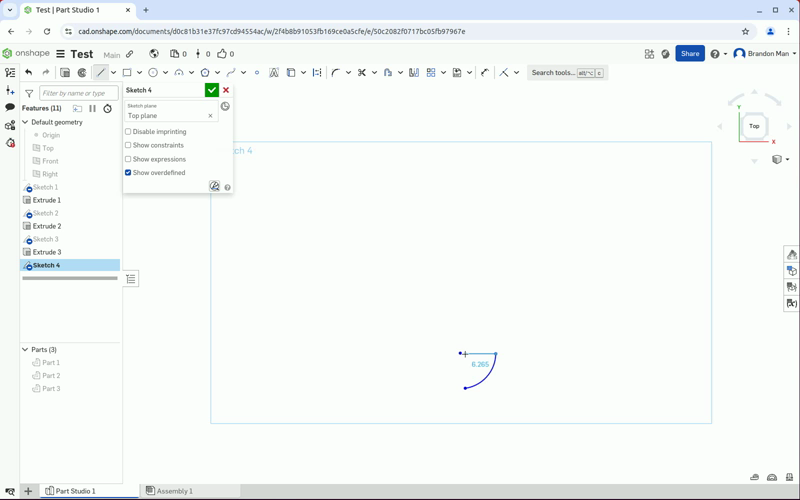
key_up(shift)
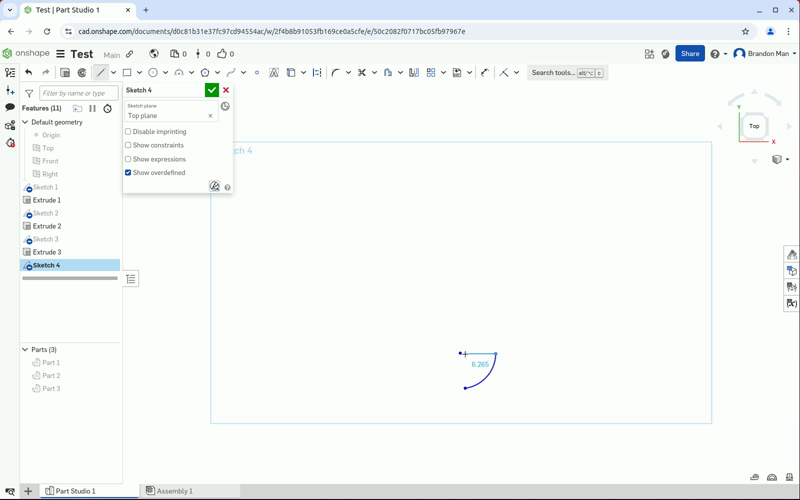
mouse_move(495, 353)
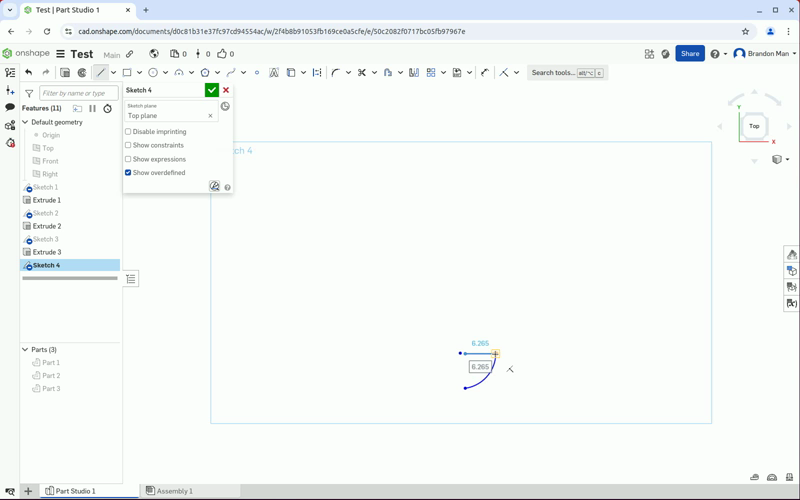
key_down(shift)
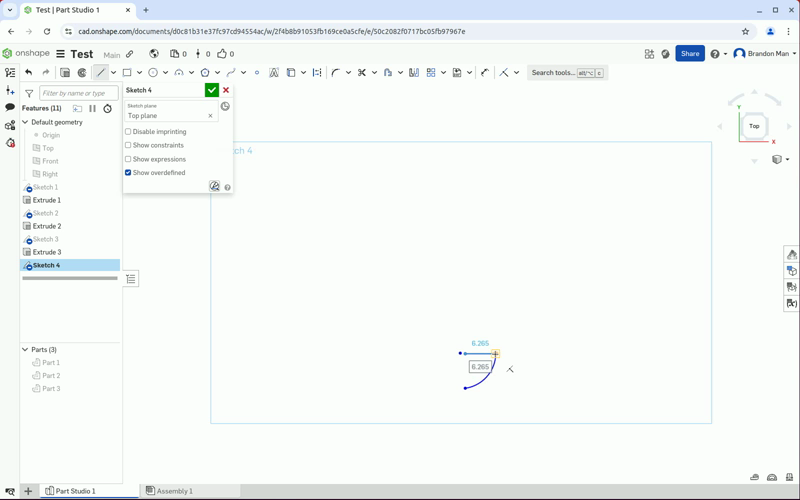
mouse_move(465, 388)
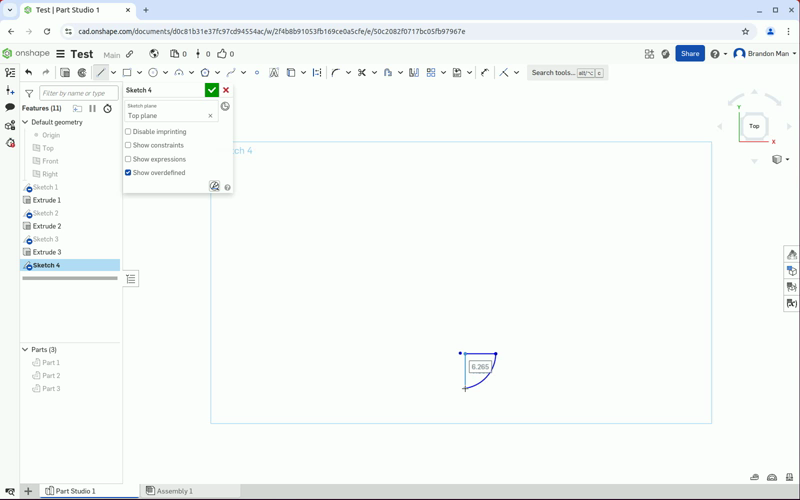
key_up(shift)
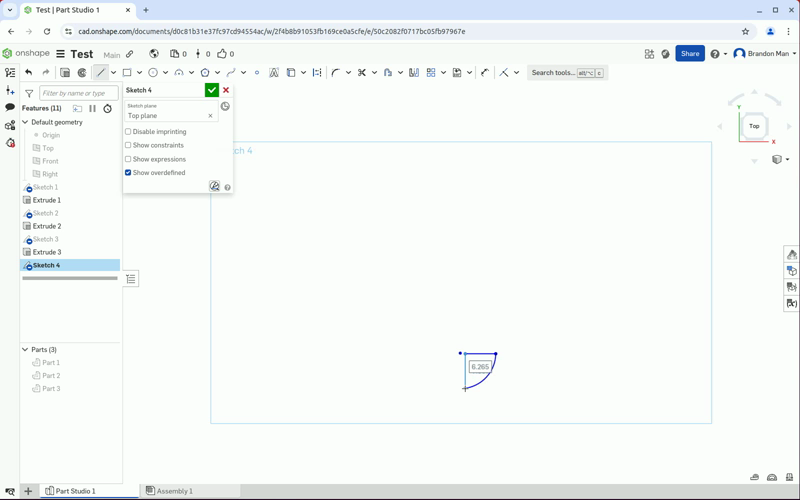
click(465, 388)
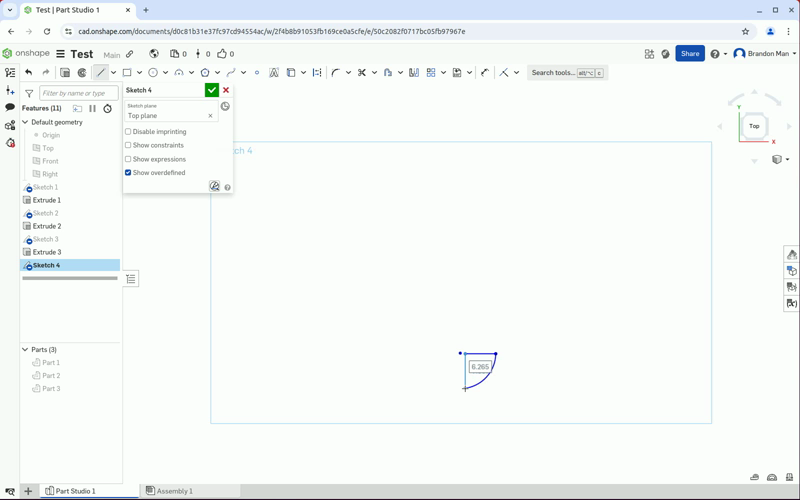
key(esc)
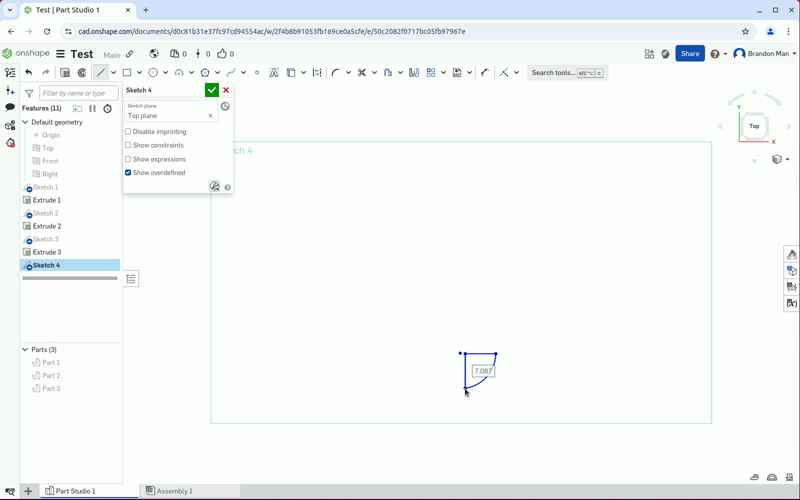
mouse_move(467, 360)
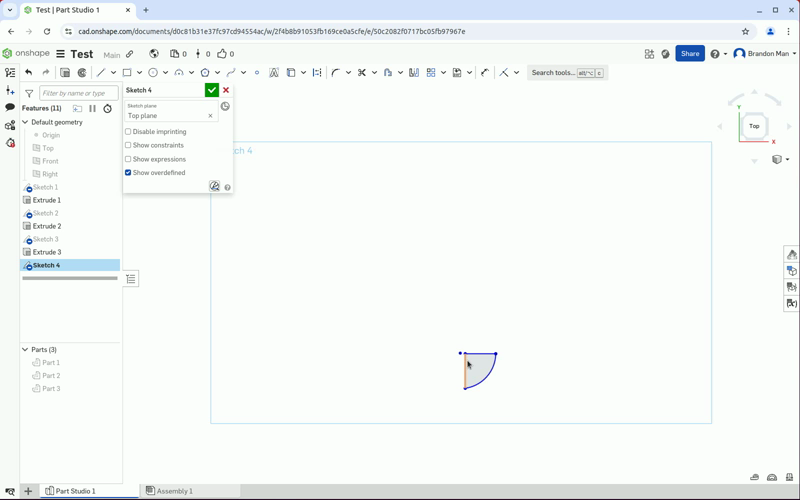
scroll(6)
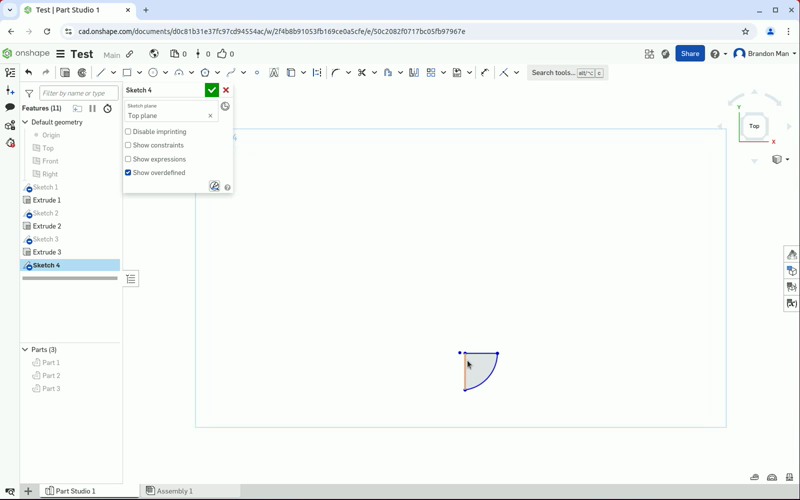
scroll(6)
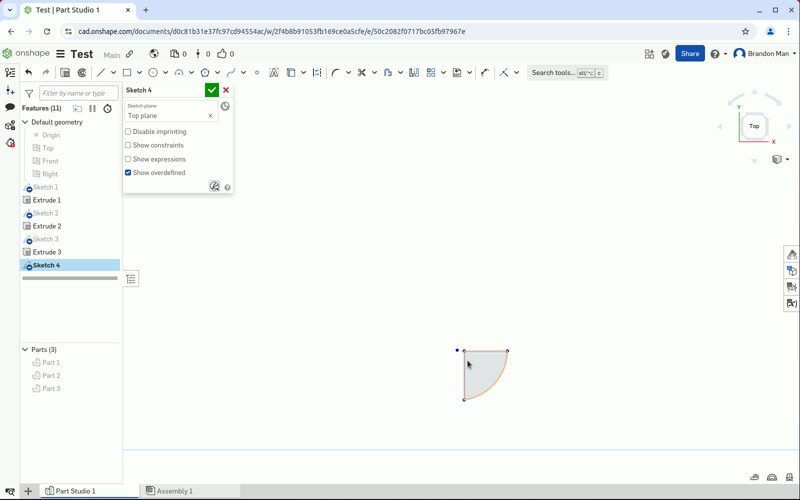
scroll(6)
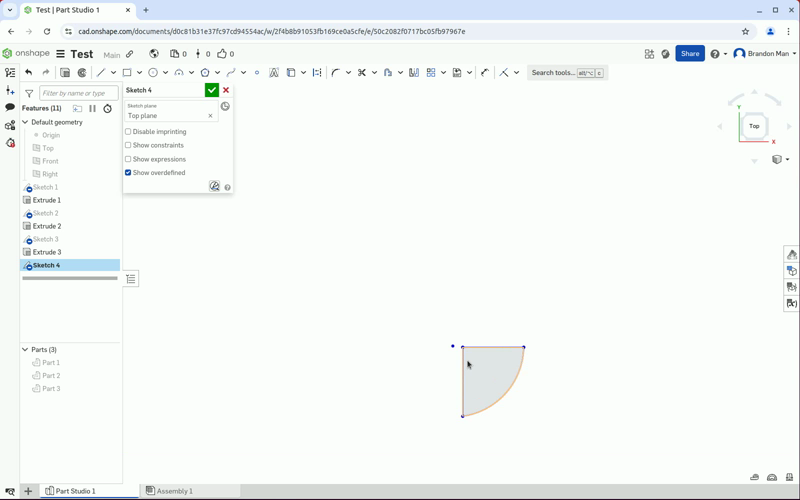
scroll(6)
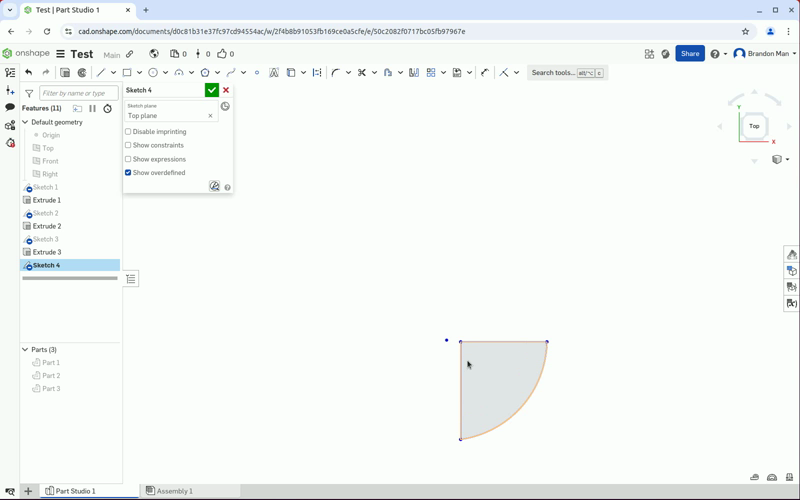
scroll(6)
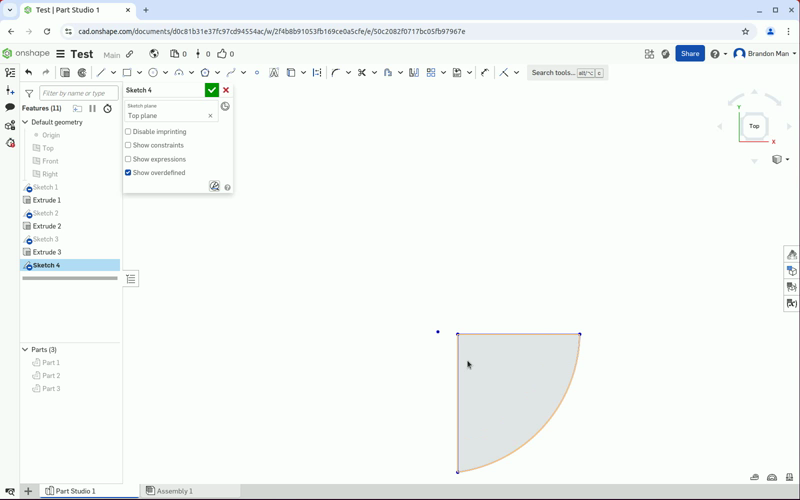
scroll(6)
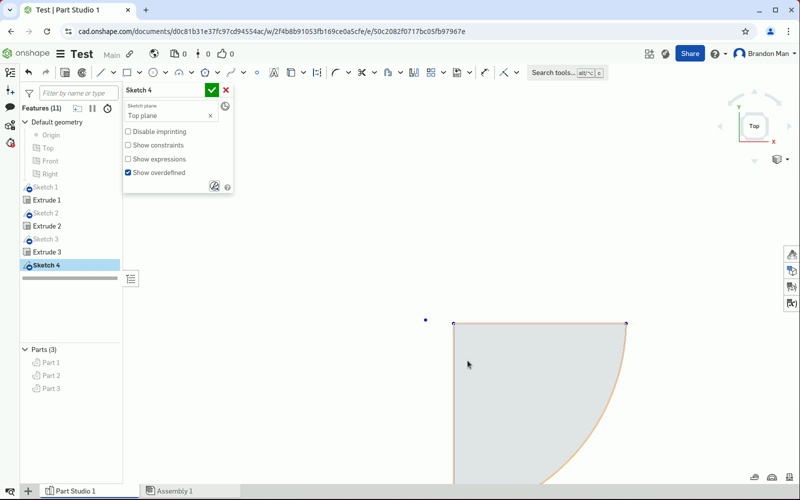
scroll(6)
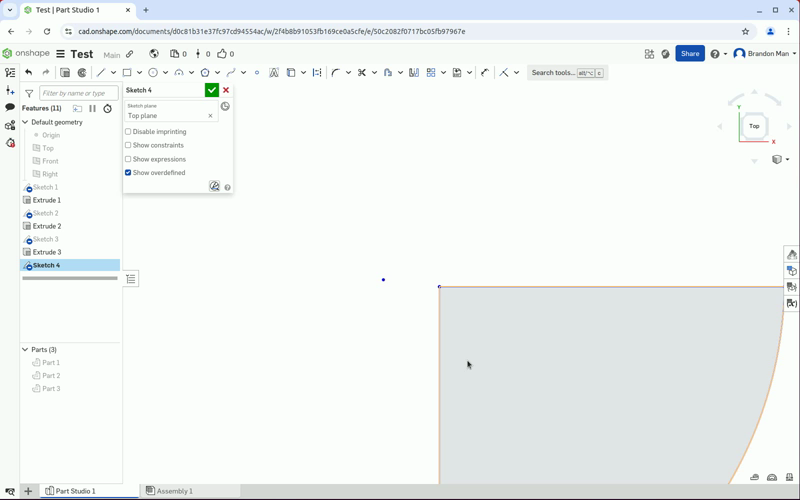
click(467, 360)
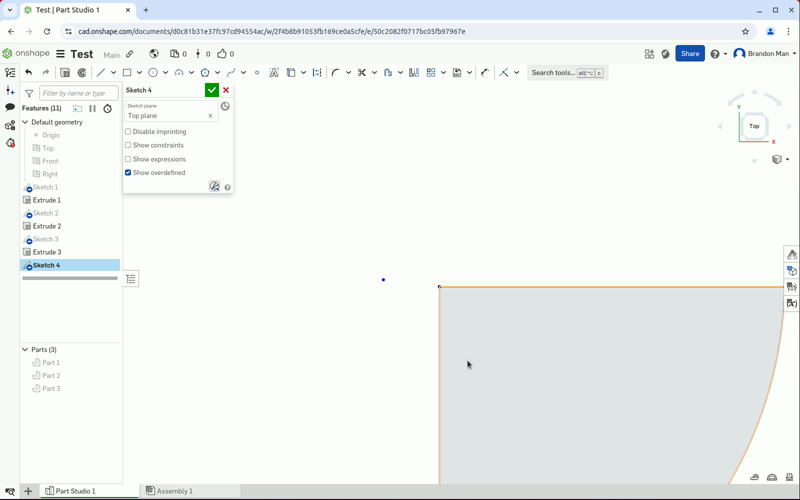
scroll(-6)
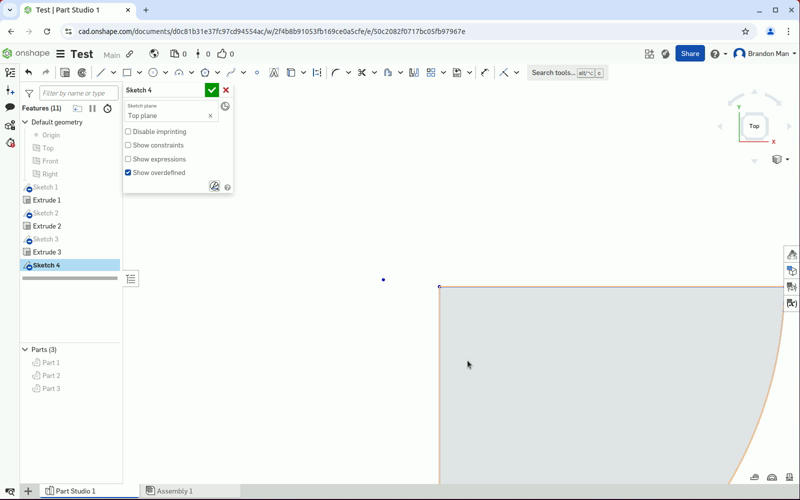
scroll(-6)
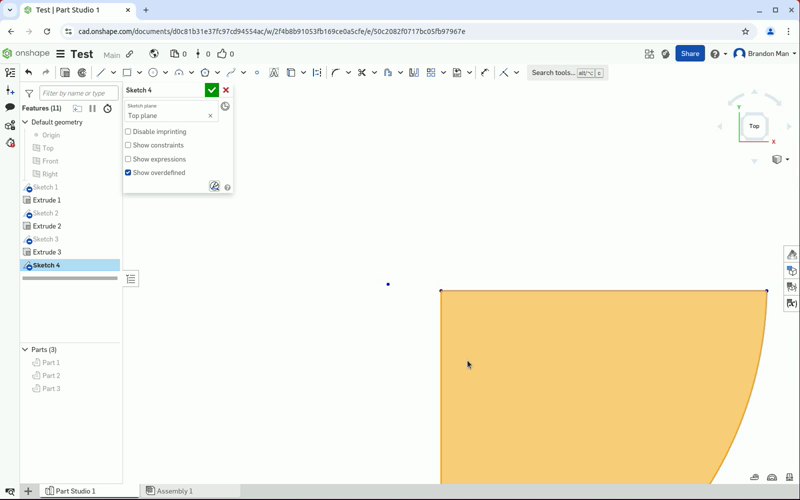
scroll(-6)
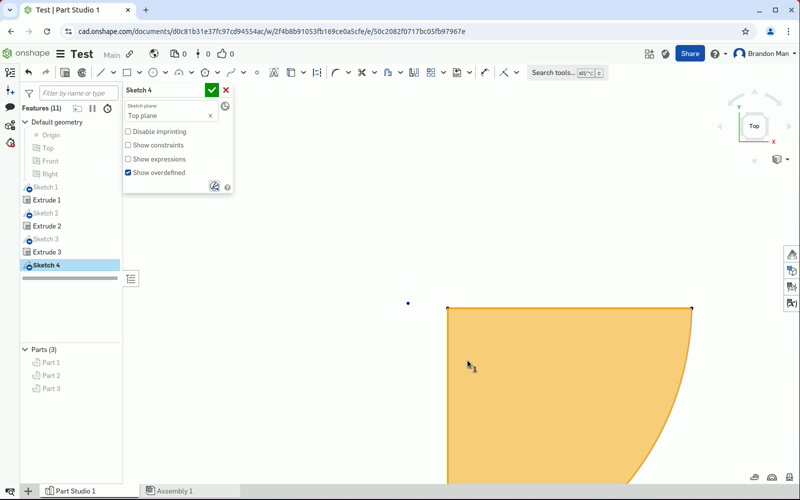
scroll(-6)
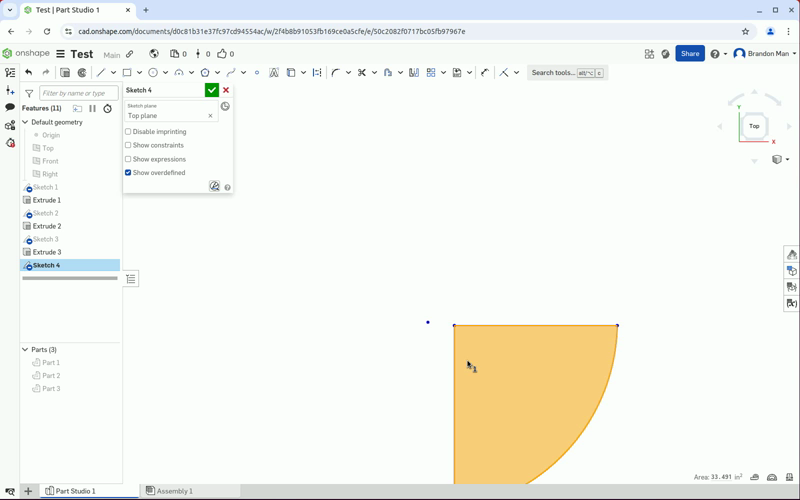
scroll(-6)
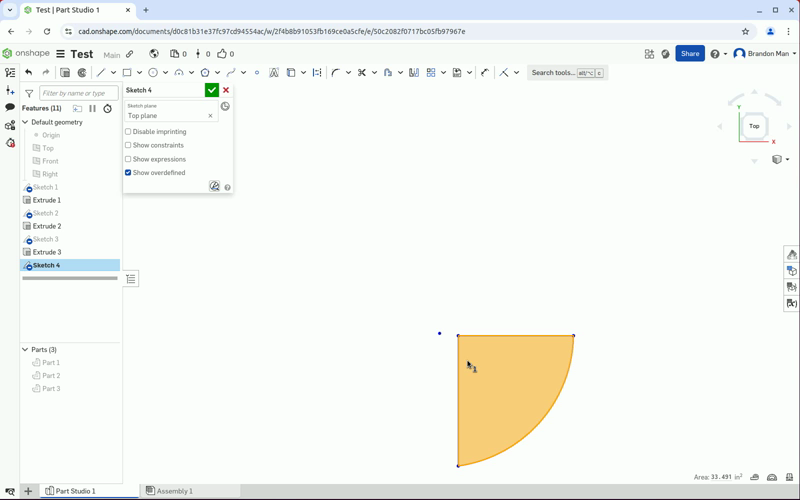
scroll(-6)
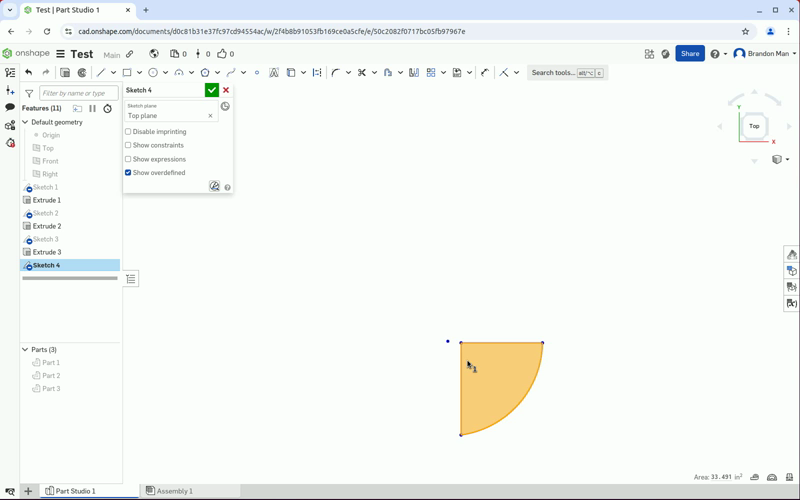
scroll(-6)
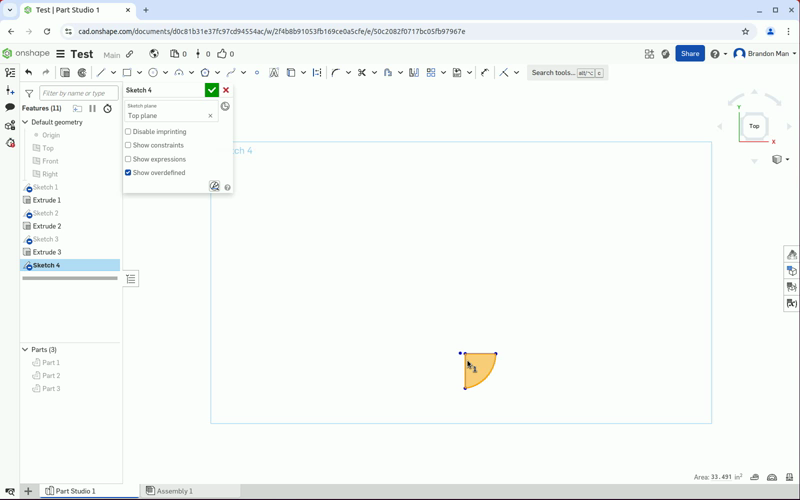
mouse_move(73, 352)
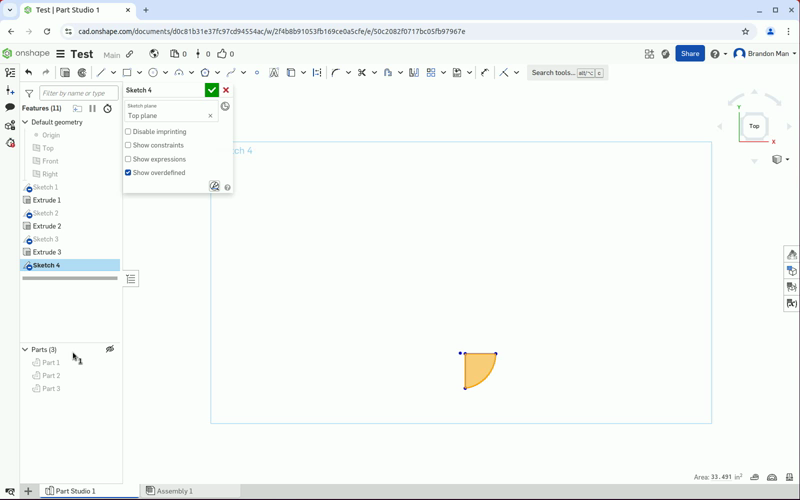
key(shift+y)
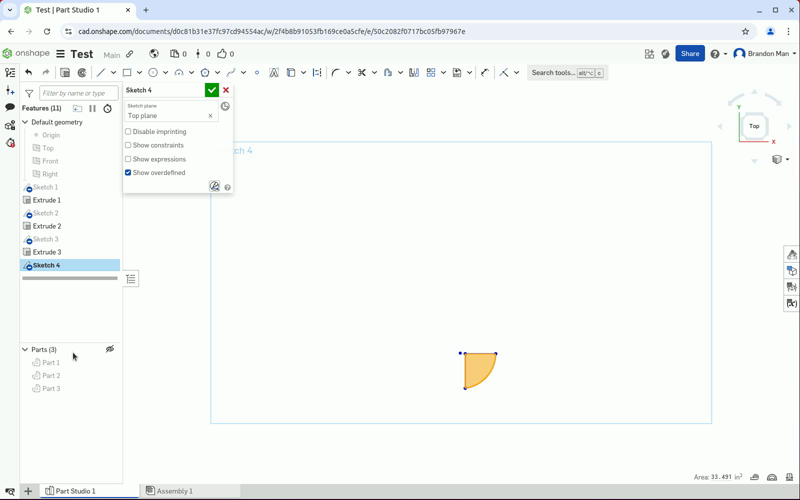
key(shift+e)
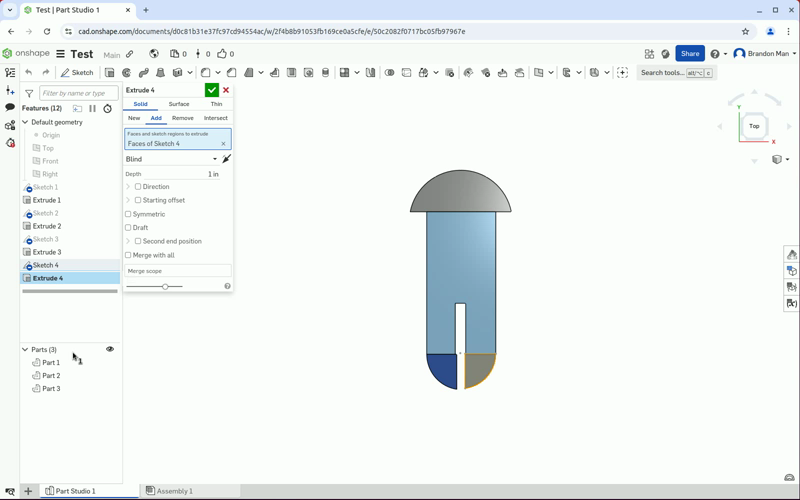
mouse_move(143, 106)
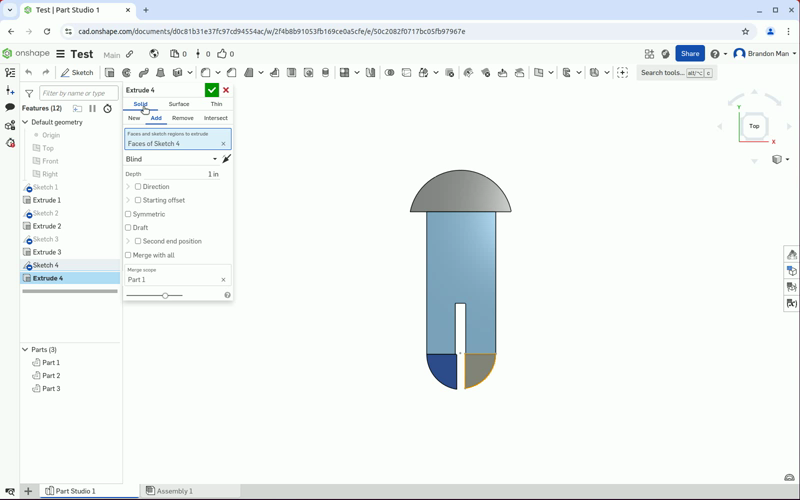
click(143, 106)
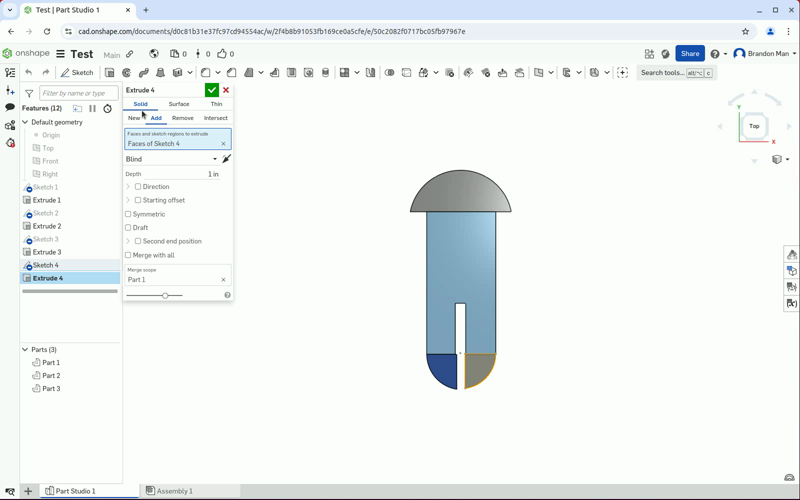
mouse_move(137, 120)
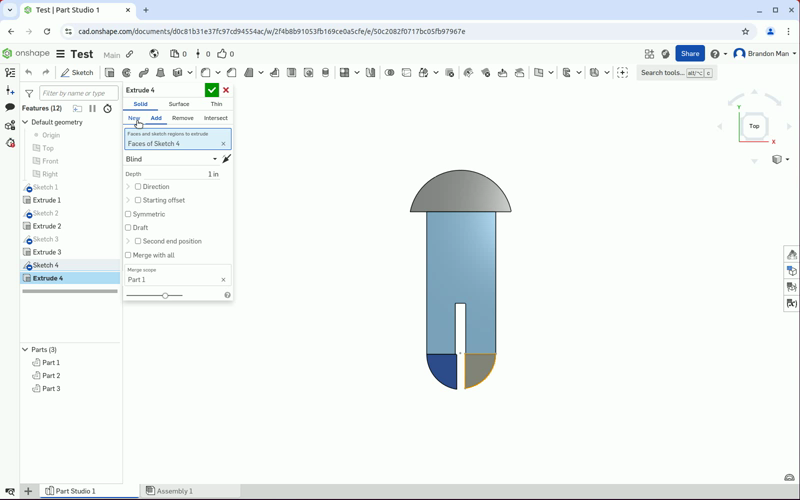
click(137, 120)
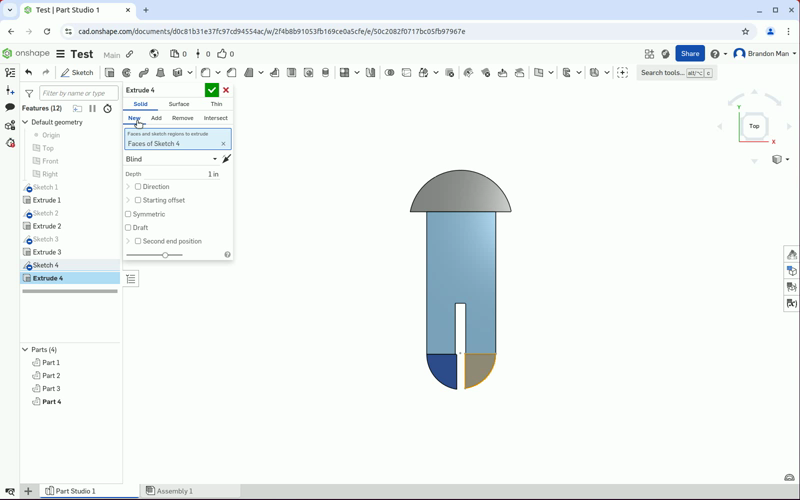
key(tab, 4)
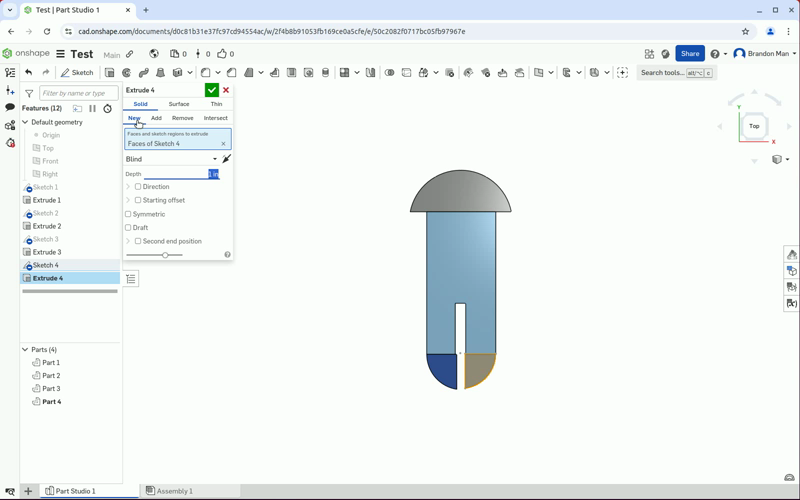
text(2.166)
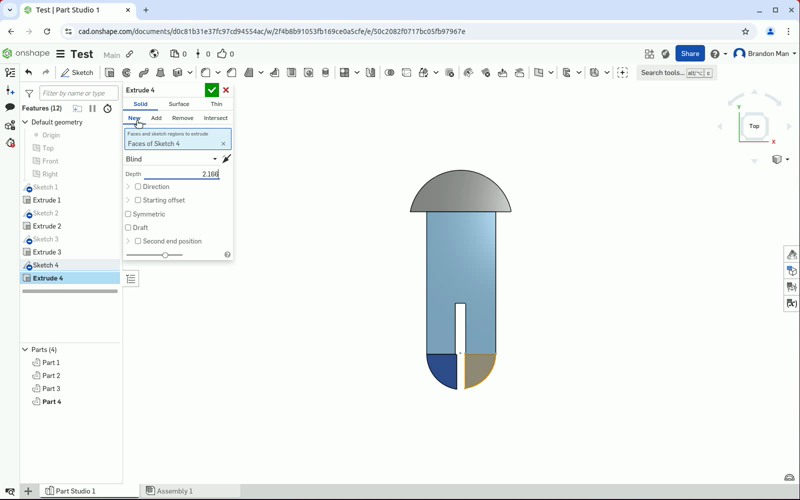
key(enter)
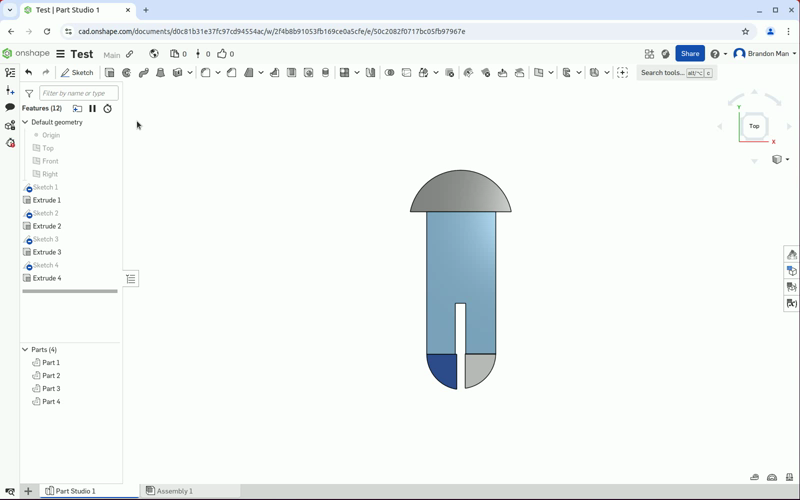
key(shift+h)
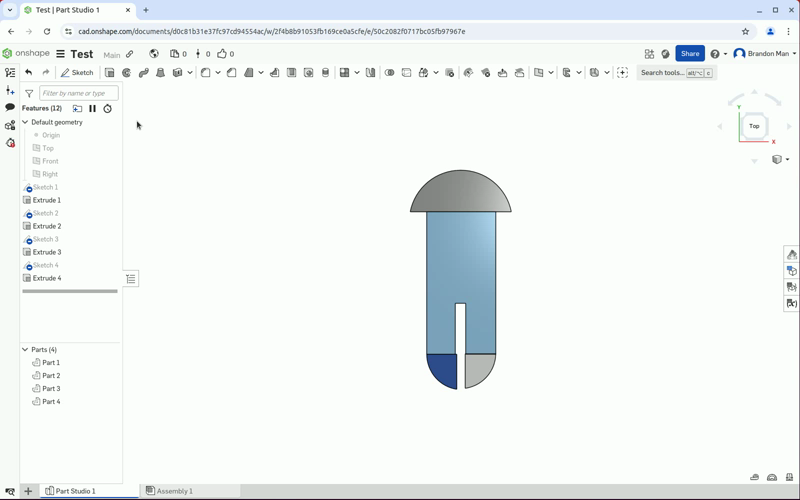
key(shift+h)
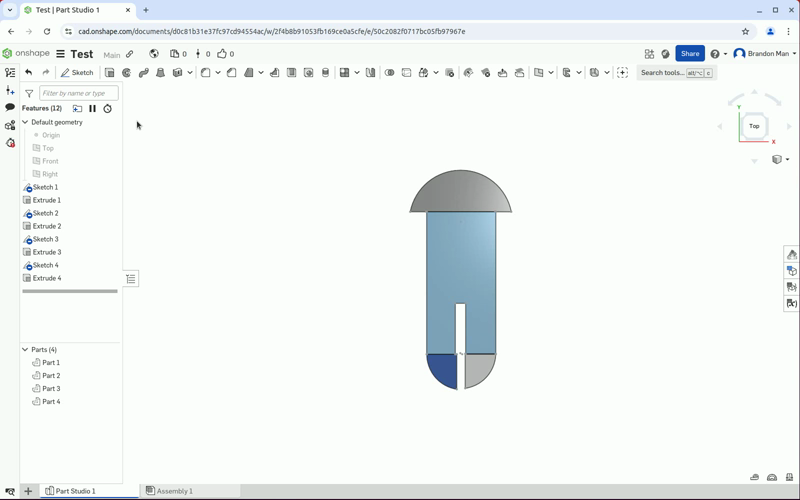
key(shift+7)
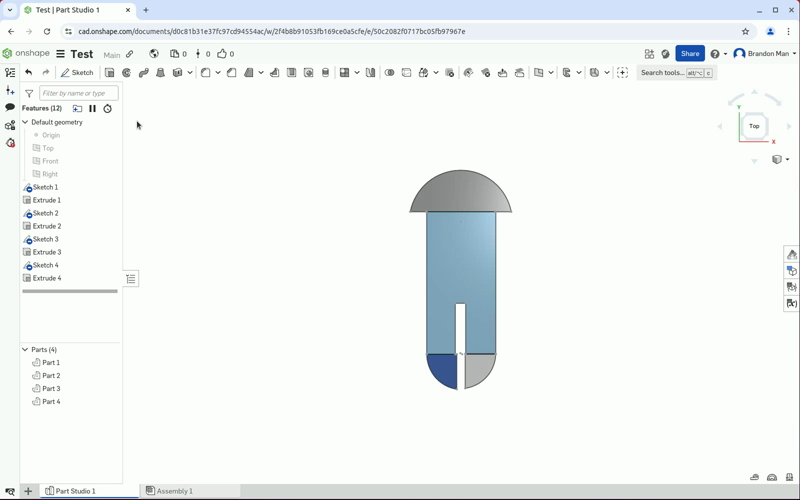
key(up, 3)
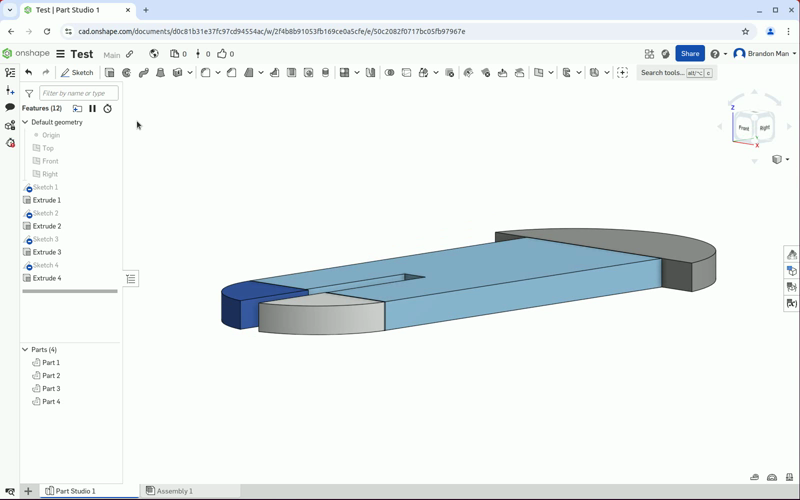
key(left, 3)
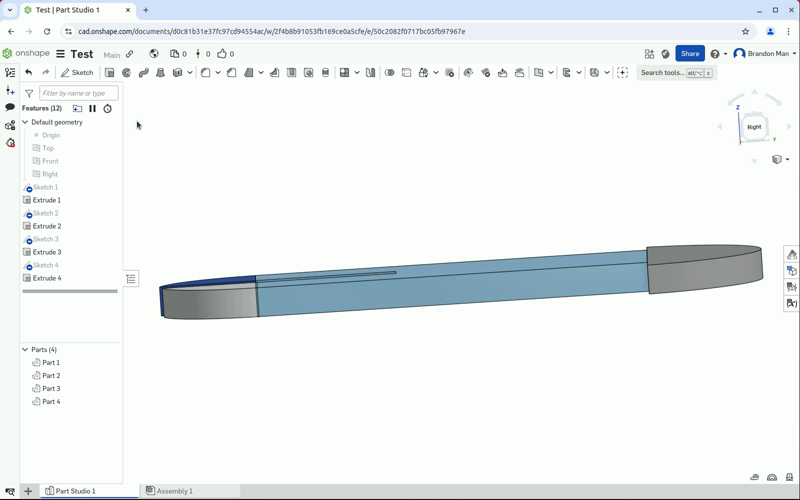
key(right, 3)
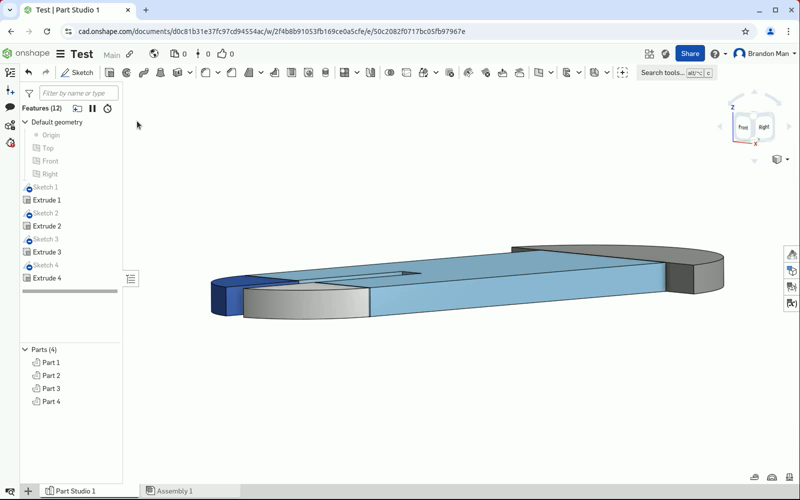
key(down, 3)
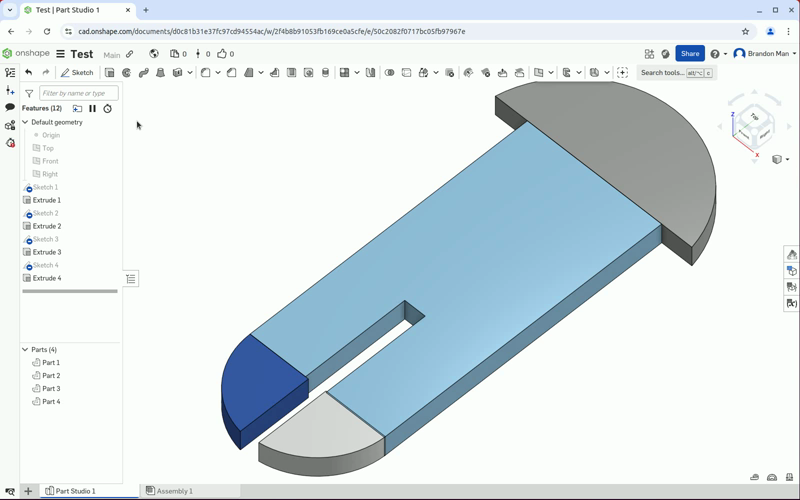
mouse_move(73, 189)
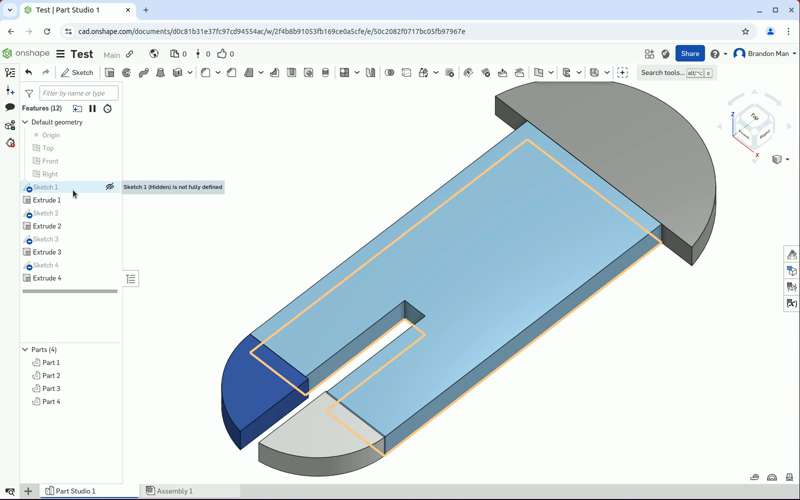
click(73, 189)